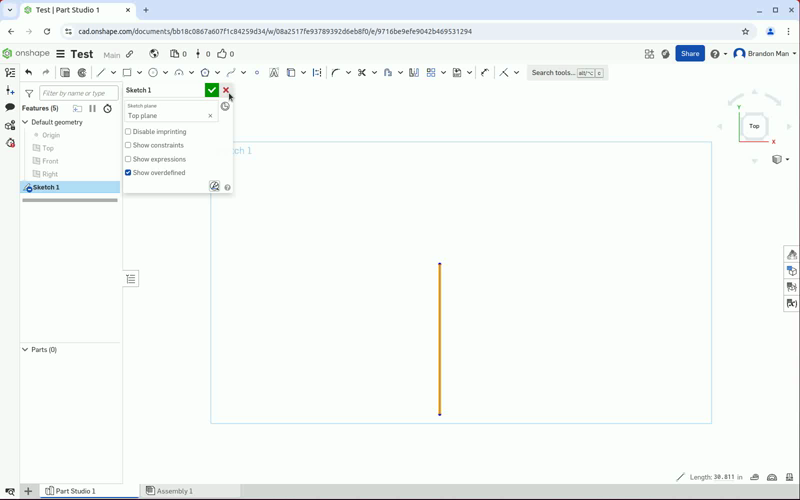
key(shift+h)
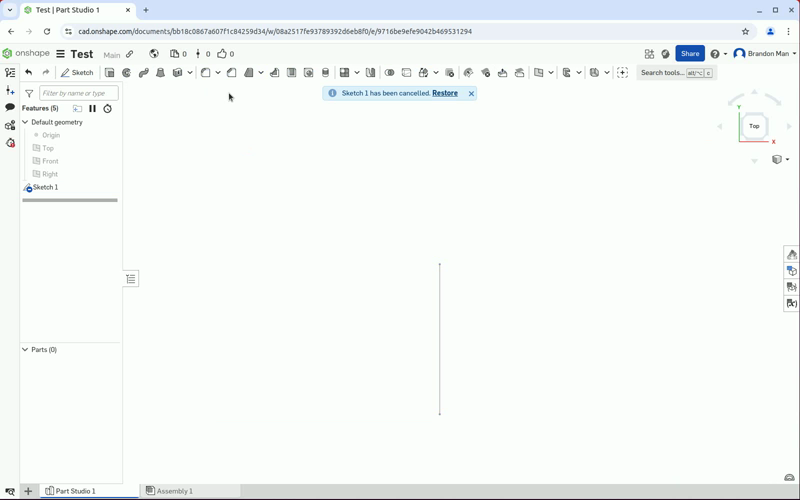
key(shift+s)
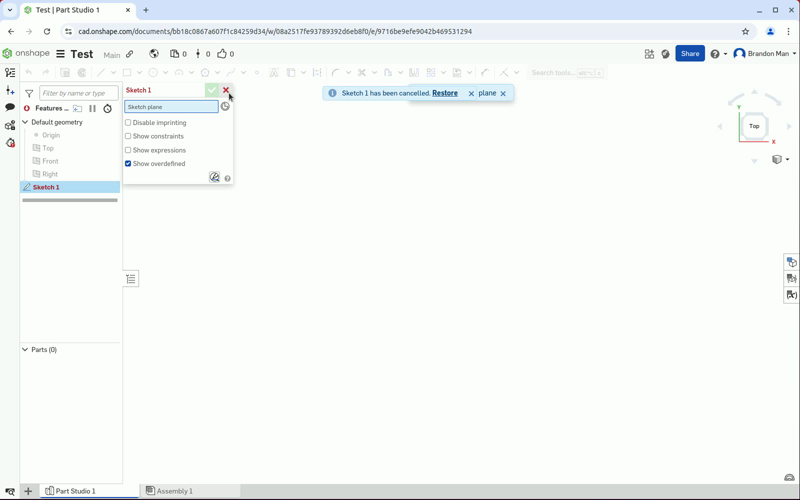
mouse_move(73, 150)
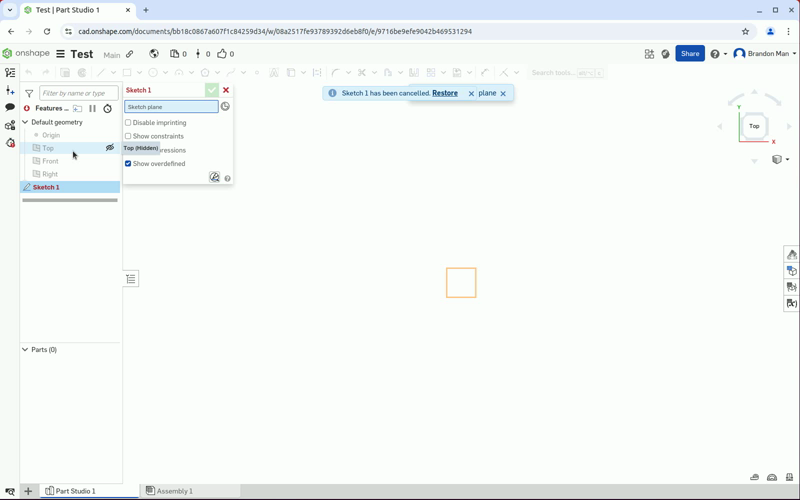
click(73, 150)
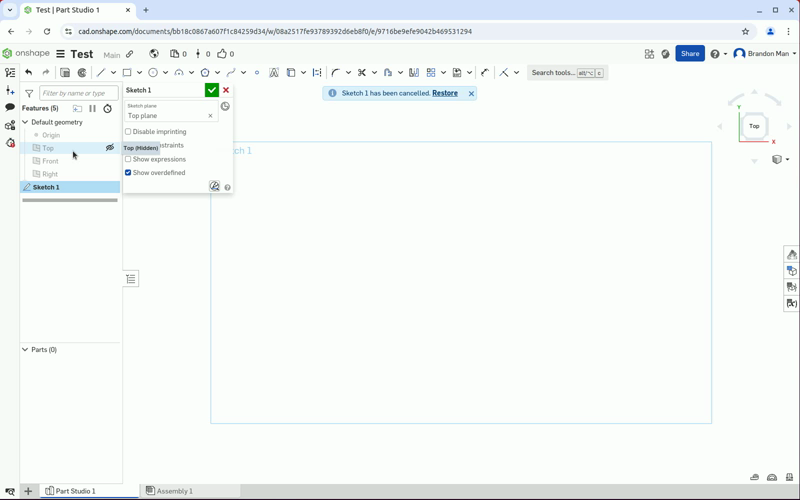
mouse_move(73, 352)
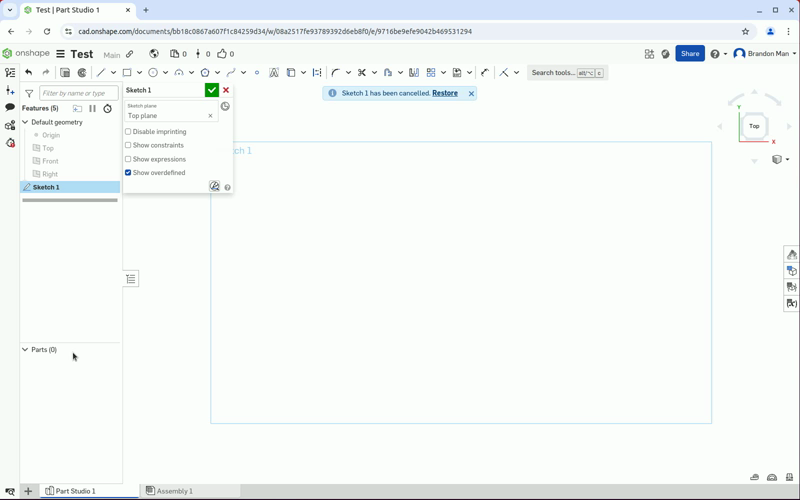
key(y)
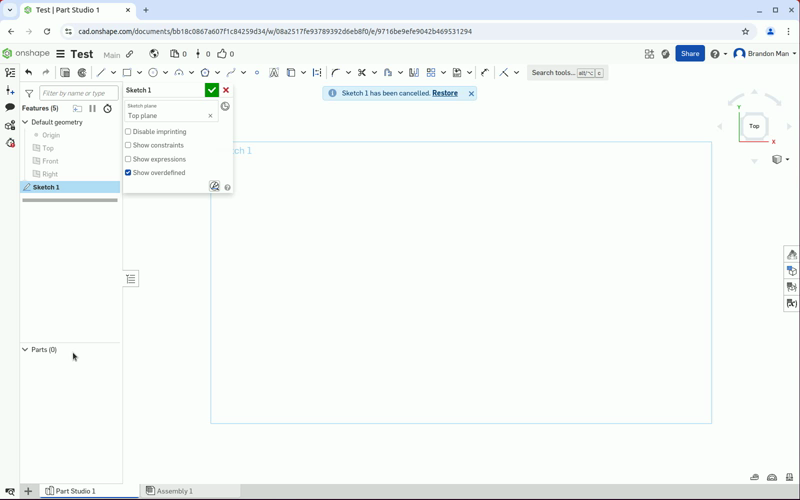
key(l)
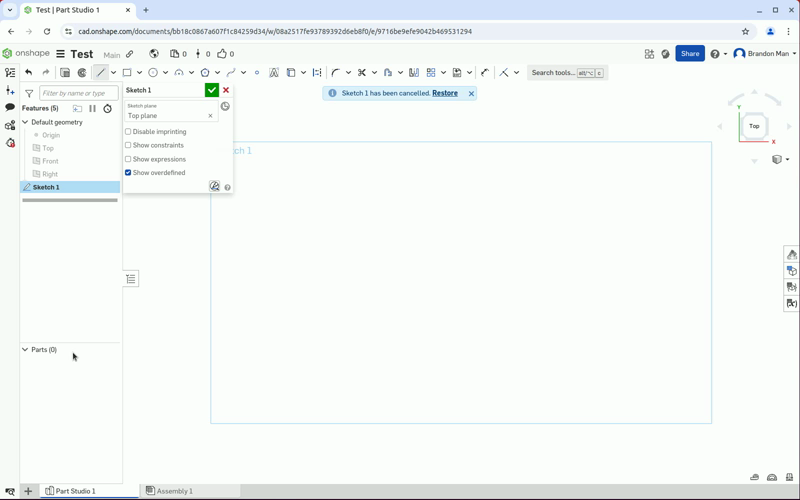
key_down(shift)
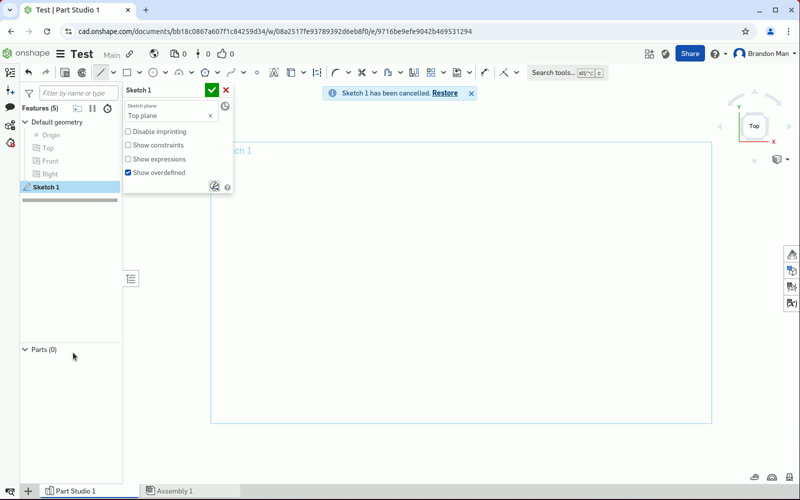
mouse_move(460, 290)
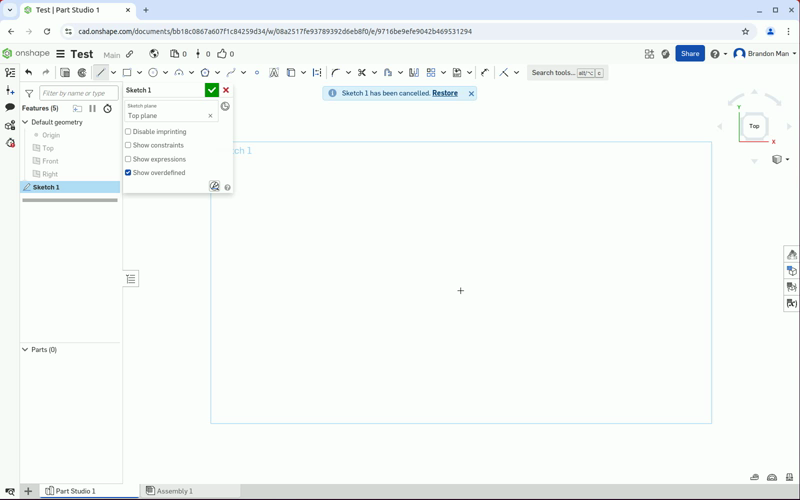
click(460, 290)
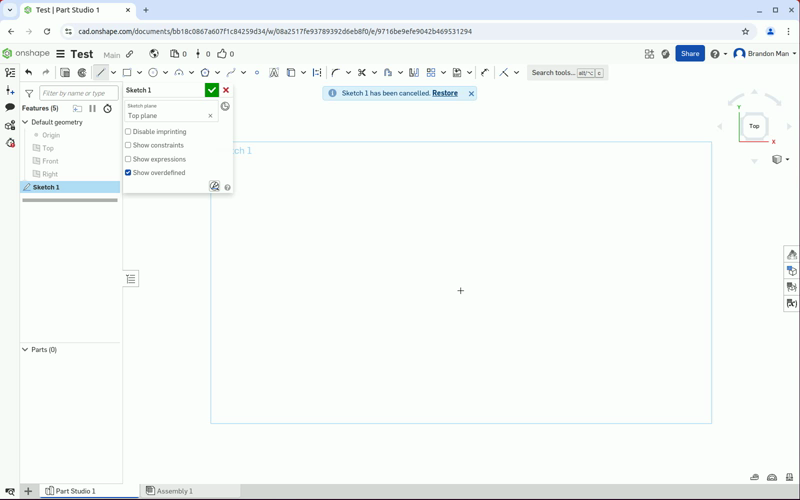
key_up(shift)
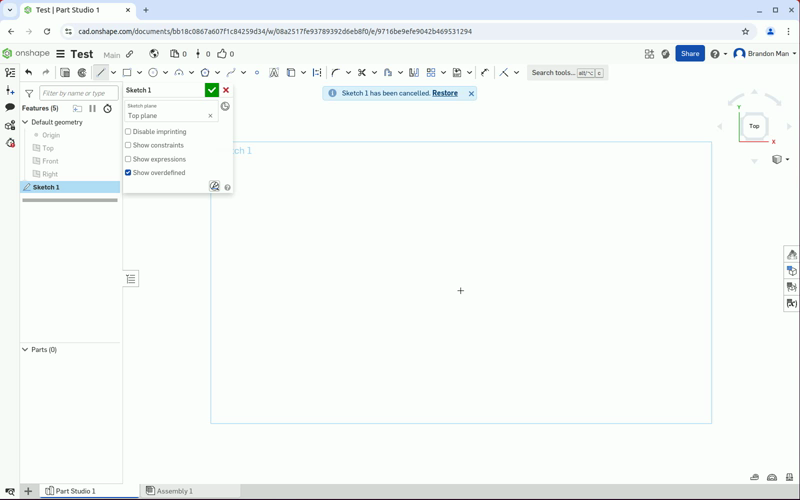
key_down(shift)
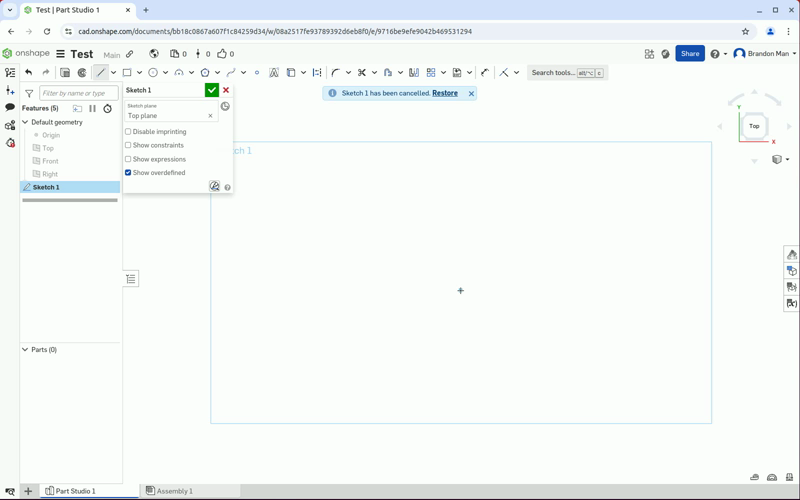
mouse_move(566, 290)
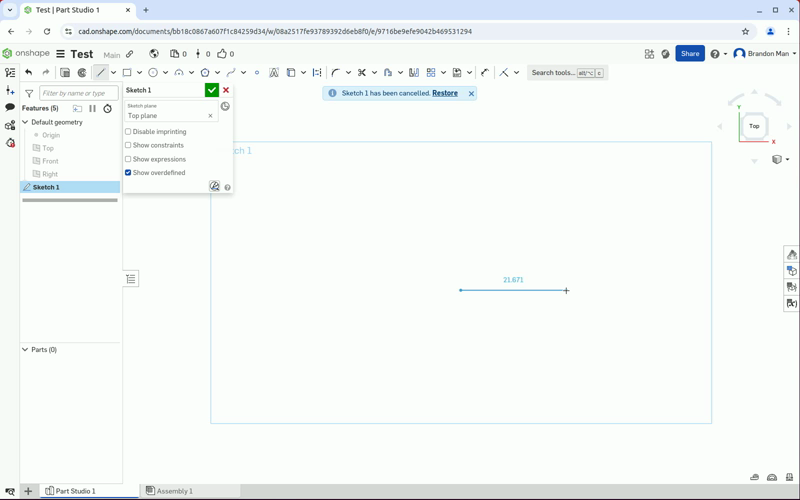
click(566, 290)
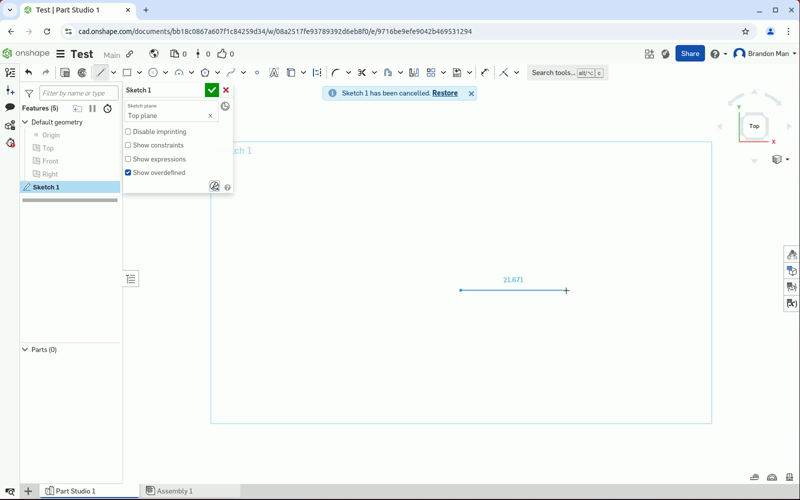
key_up(shift)
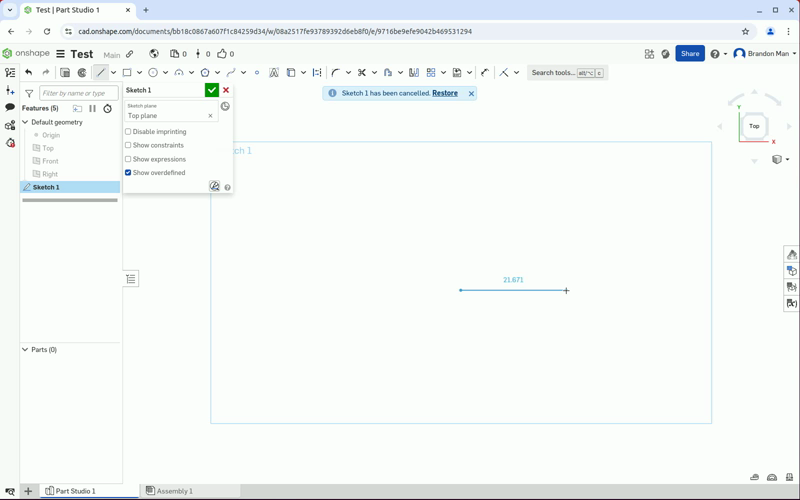
key(esc)
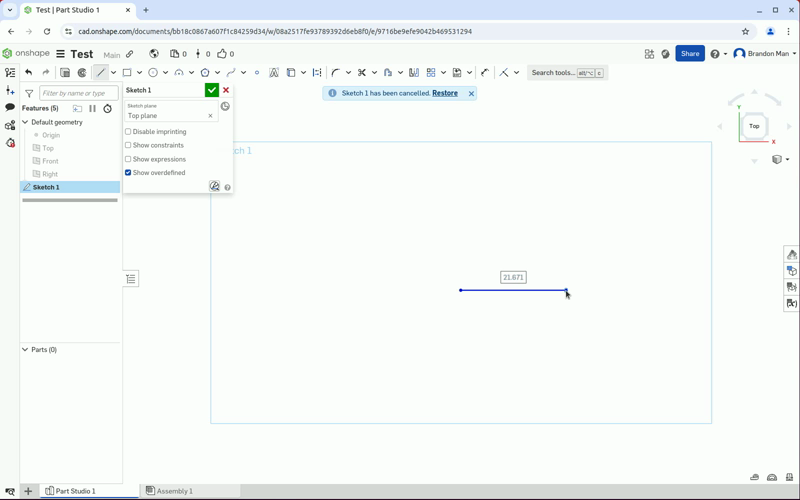
key(a)
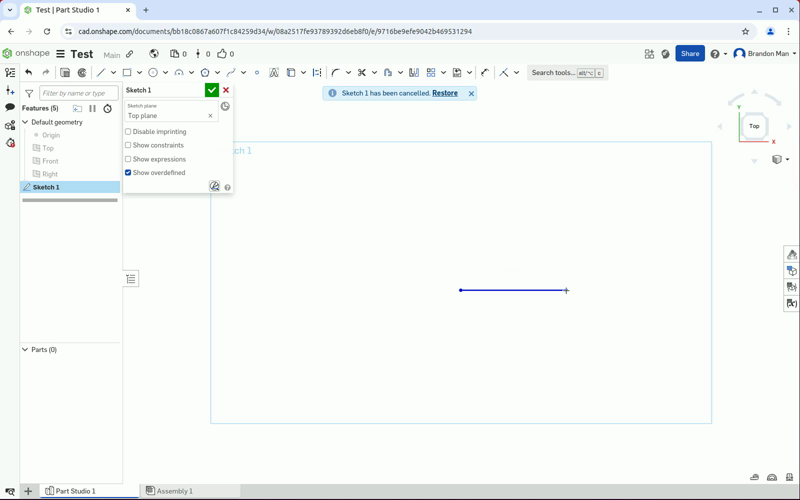
mouse_move(566, 290)
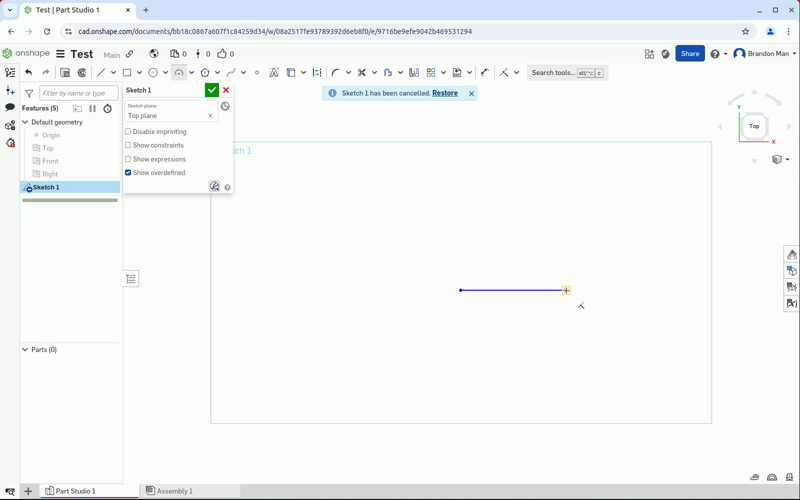
click(566, 290)
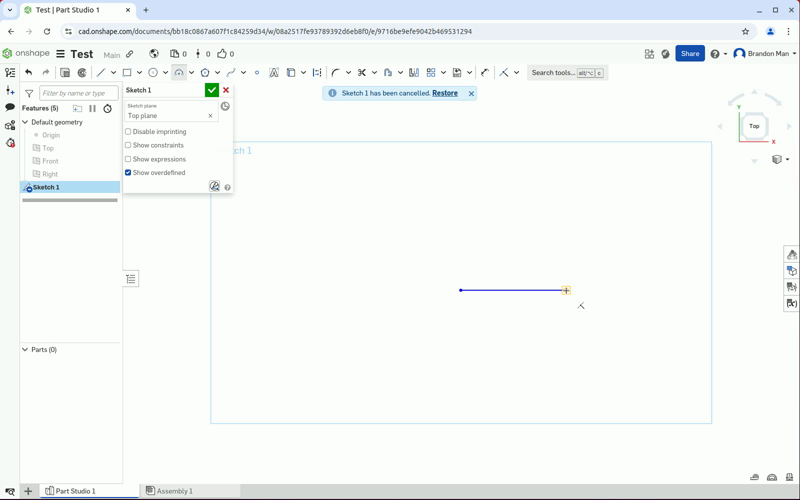
key_down(shift)
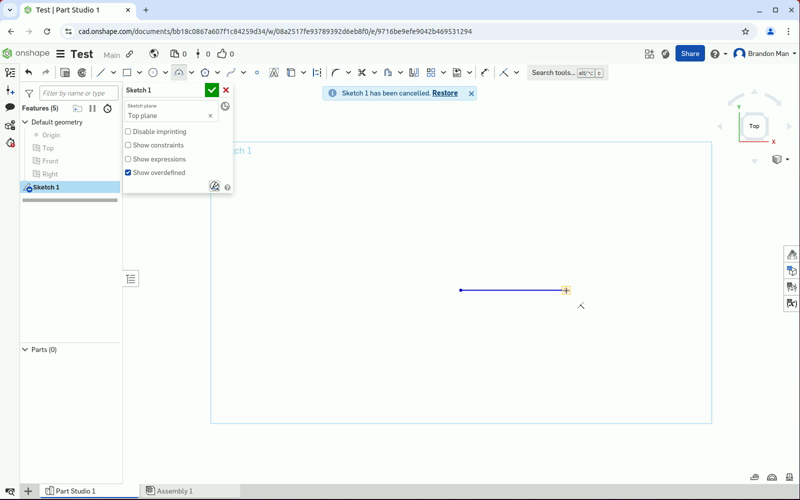
mouse_move(566, 275)
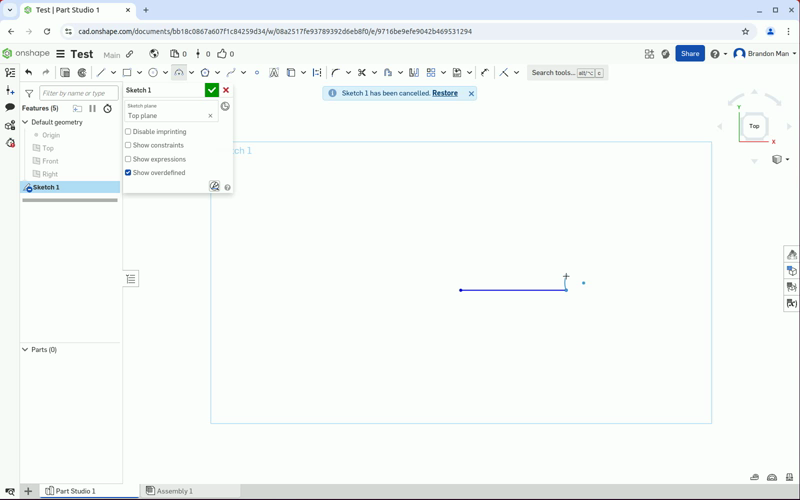
click(566, 275)
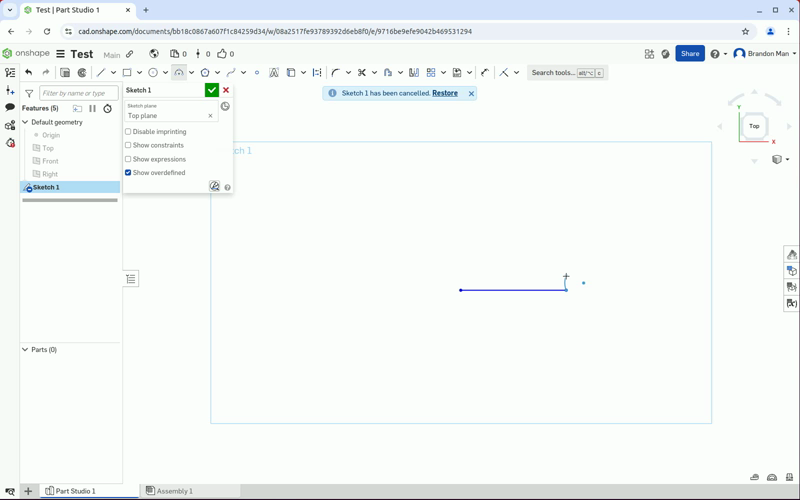
mouse_move(573, 282)
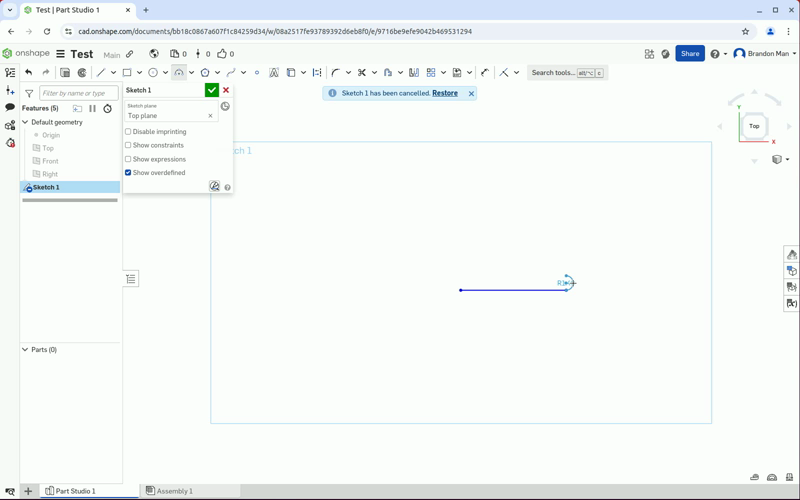
click(573, 282)
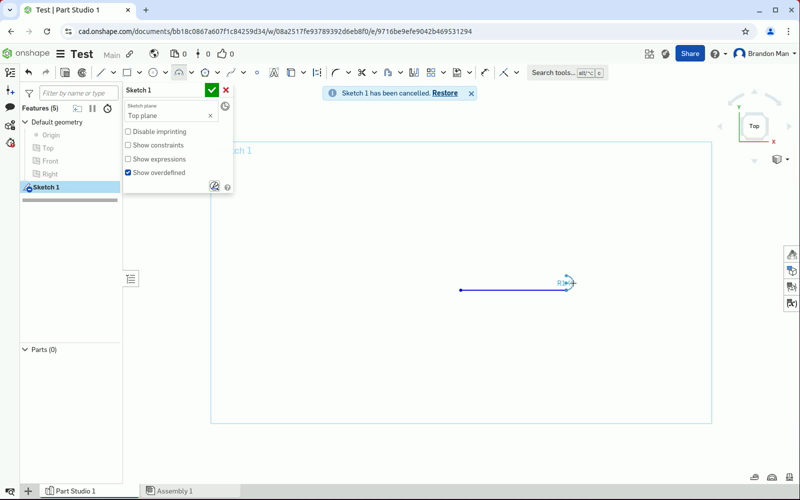
key_up(shift)
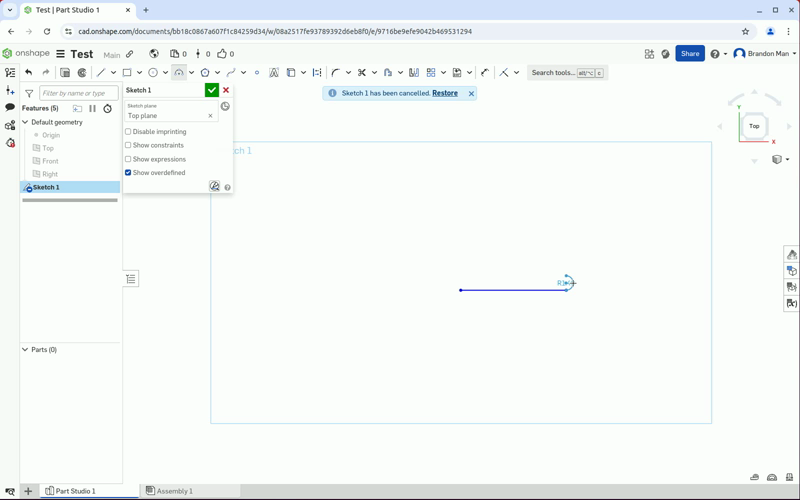
key(esc)
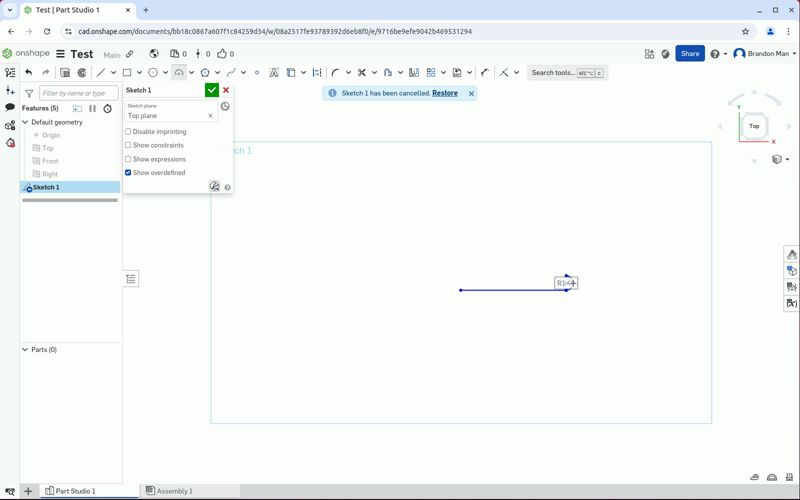
key(l)
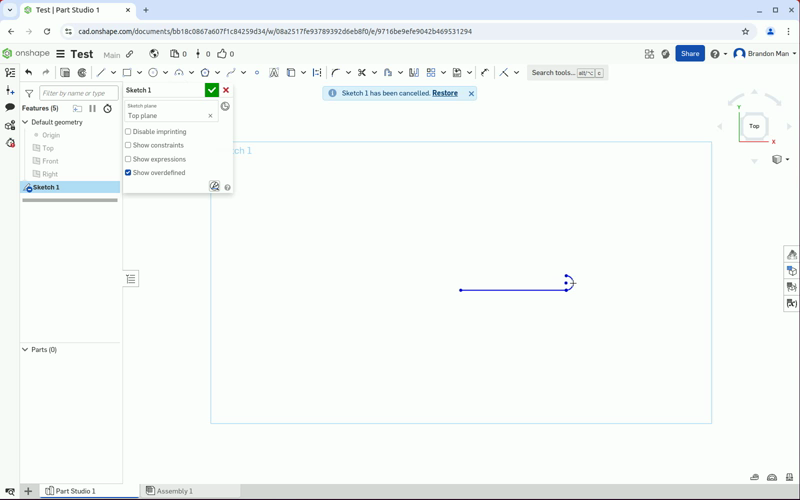
mouse_move(566, 275)
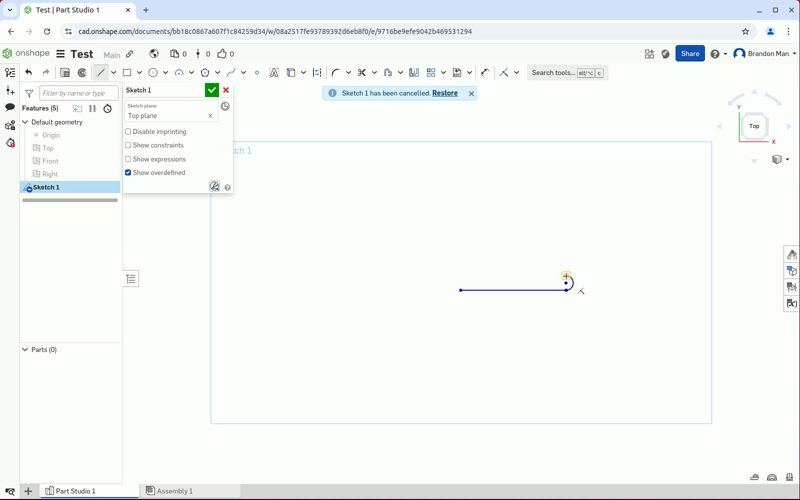
click(566, 275)
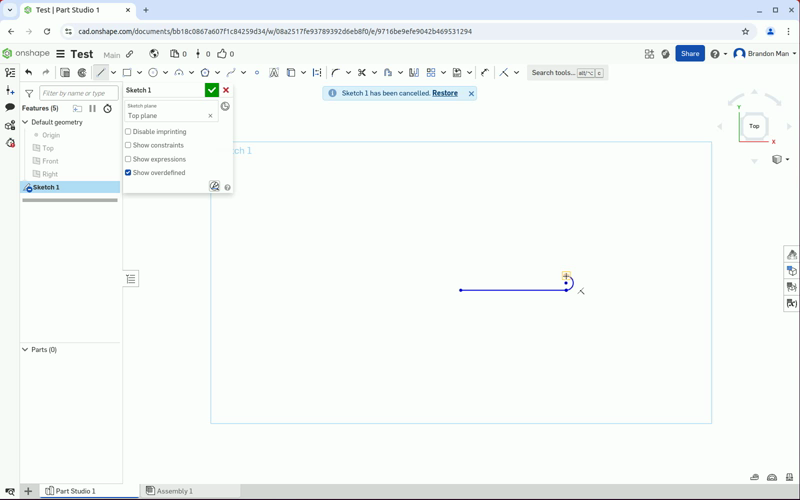
key_down(shift)
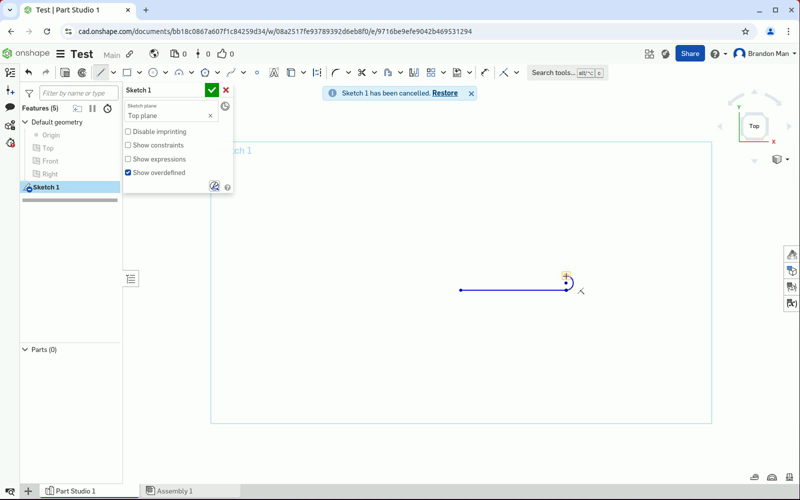
mouse_move(460, 275)
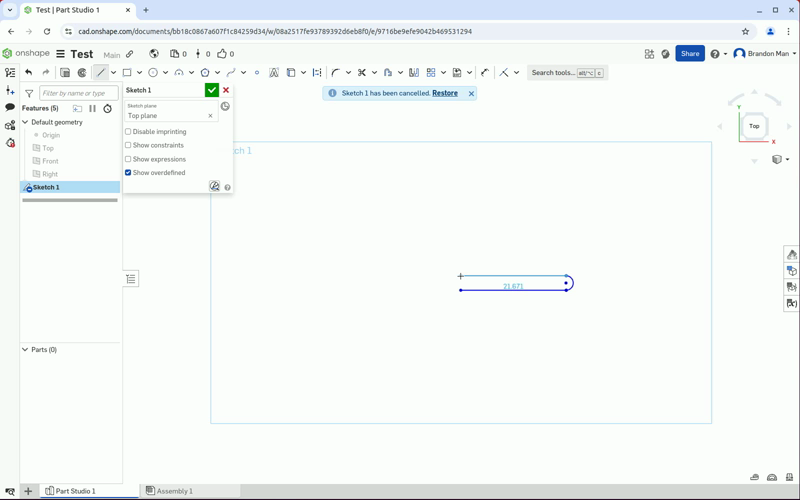
click(460, 275)
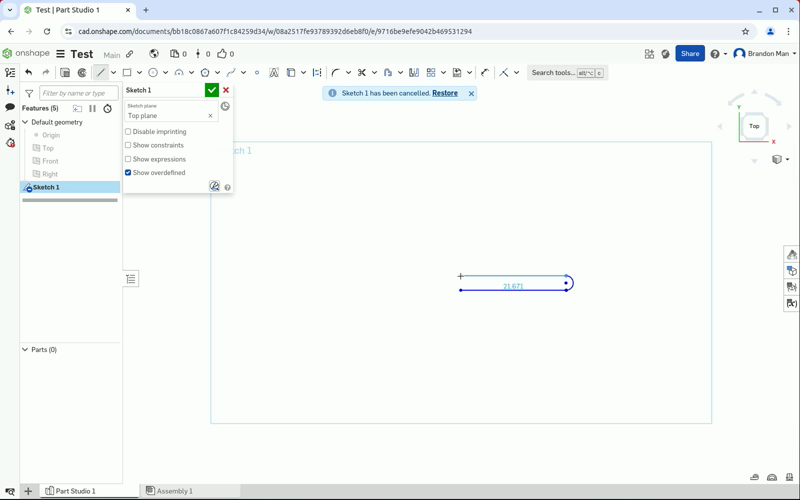
key_up(shift)
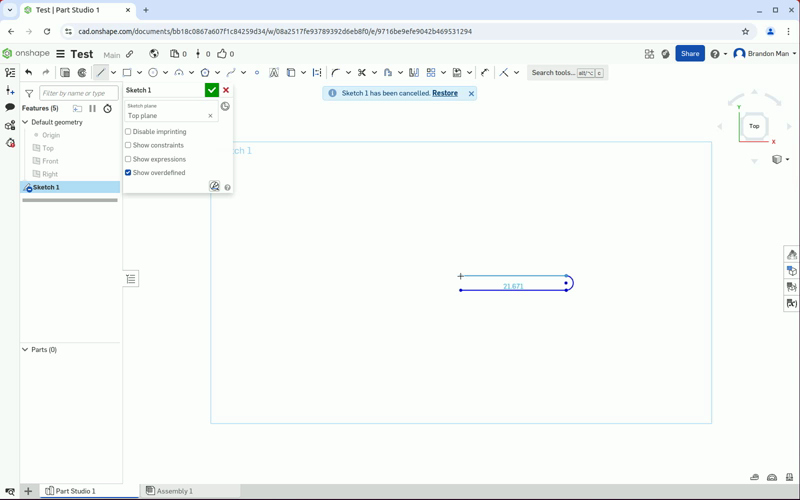
key(esc)
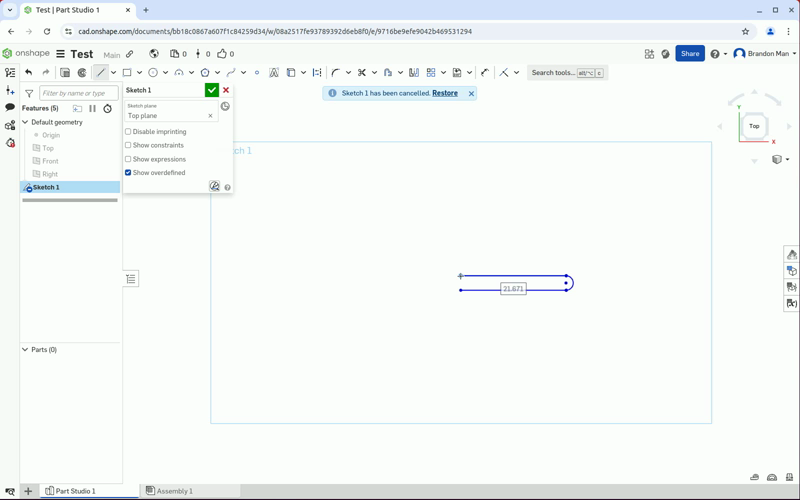
key(a)
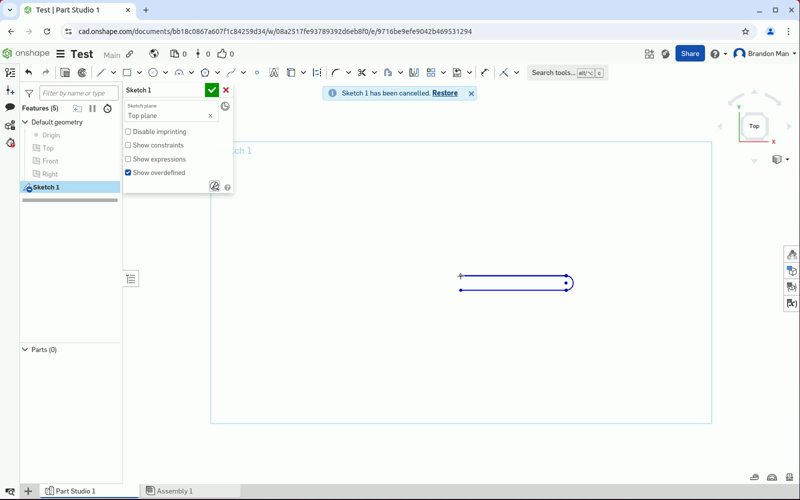
mouse_move(460, 275)
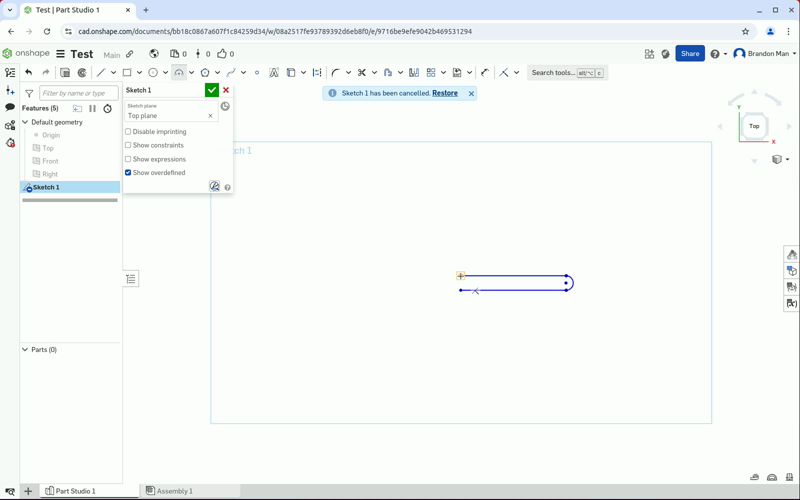
click(460, 275)
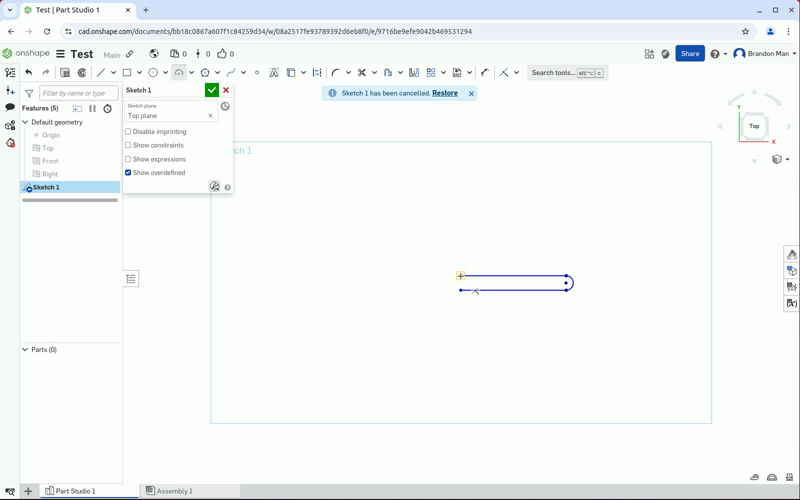
mouse_move(460, 290)
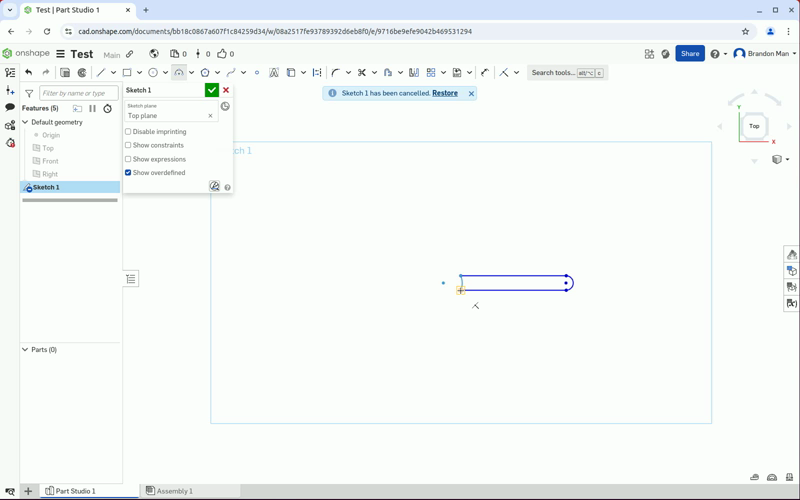
click(460, 290)
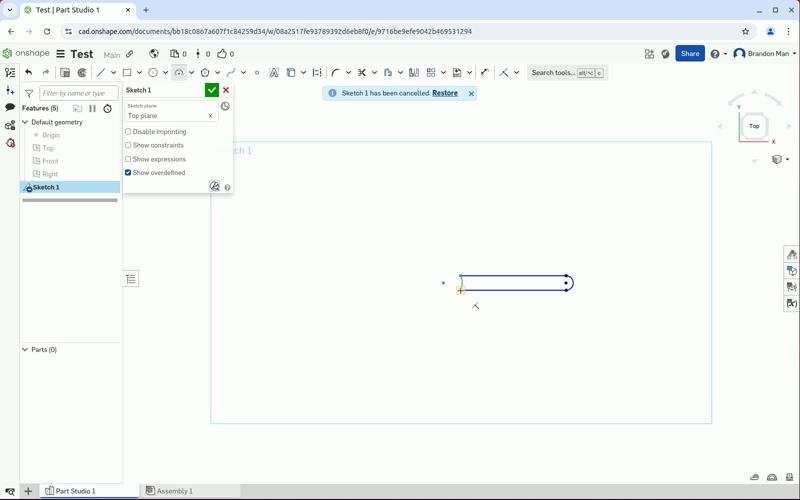
key_down(shift)
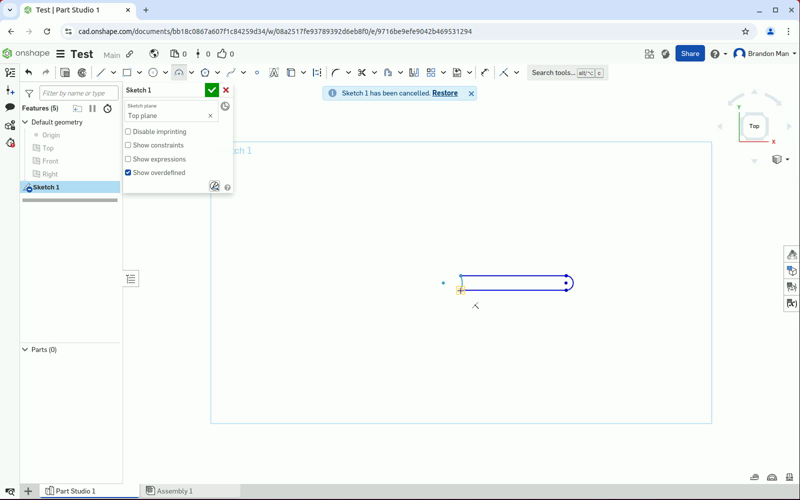
mouse_move(453, 282)
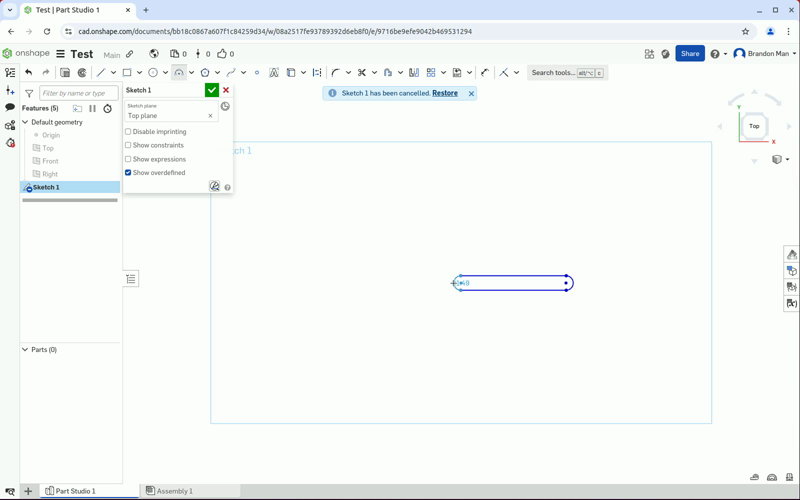
click(453, 282)
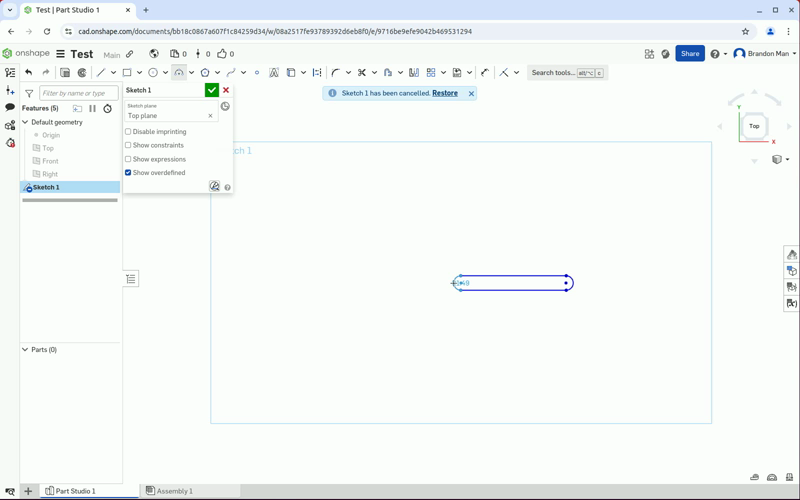
key_up(shift)
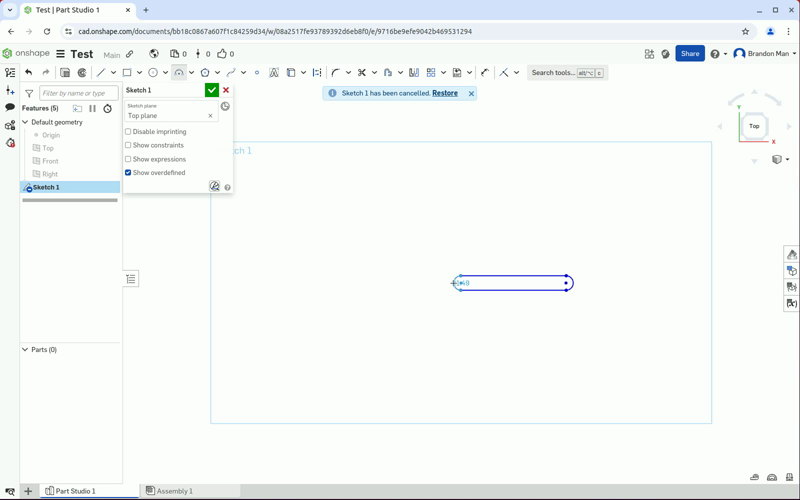
key(esc)
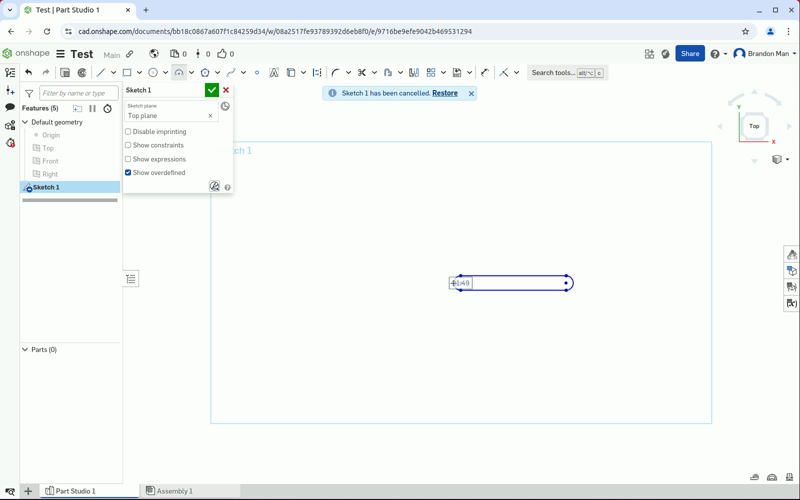
key(c)
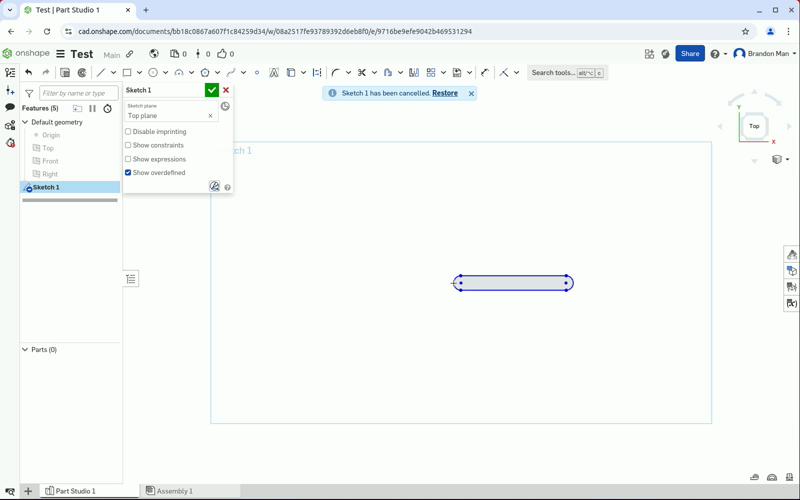
key_down(shift)
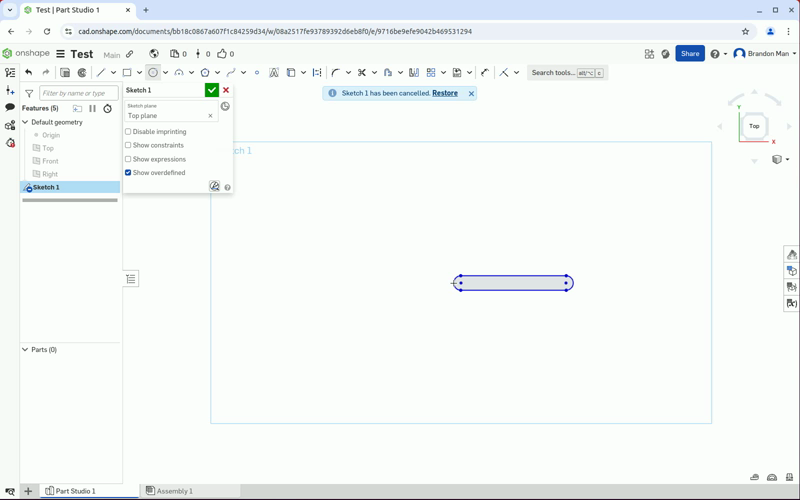
mouse_move(460, 282)
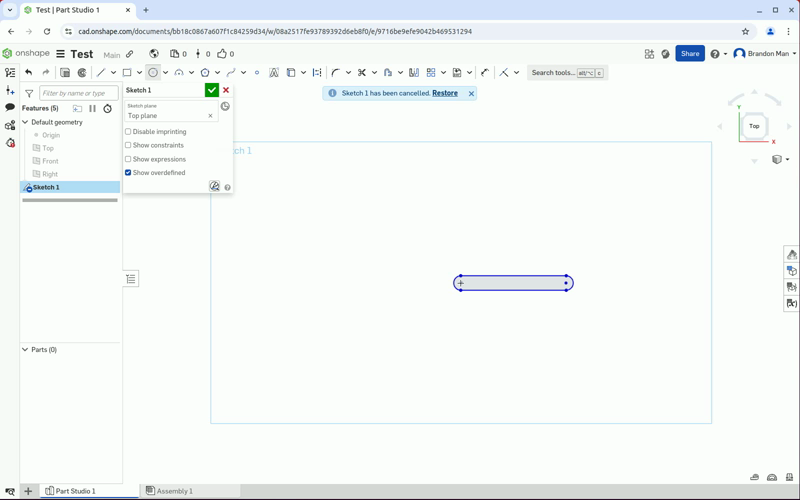
click(460, 282)
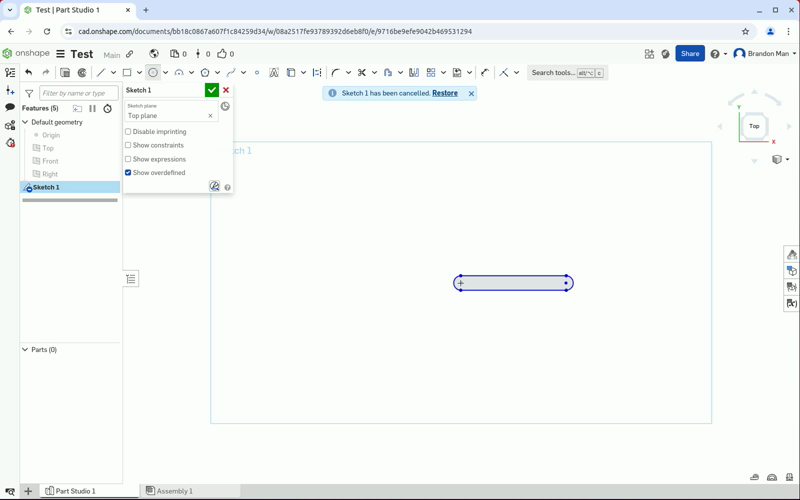
key_up(shift)
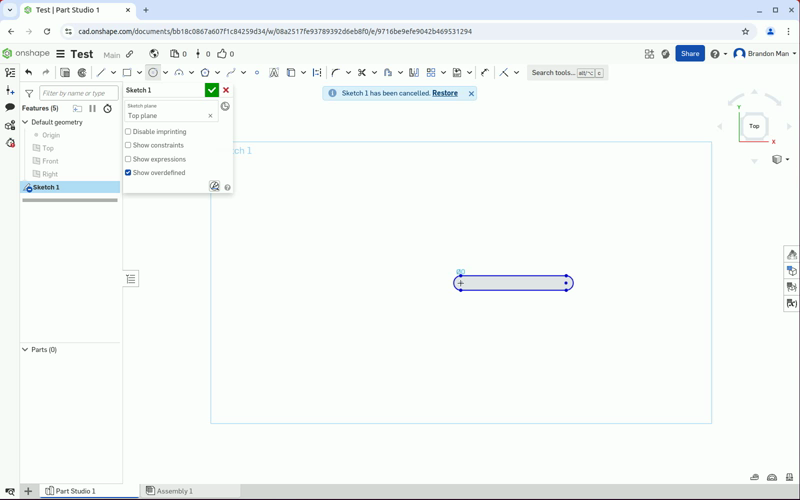
mouse_move(465, 282)
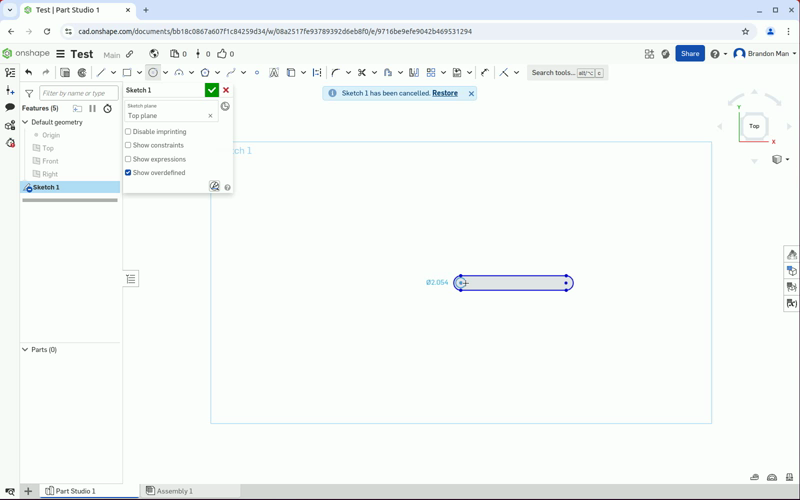
click(465, 282)
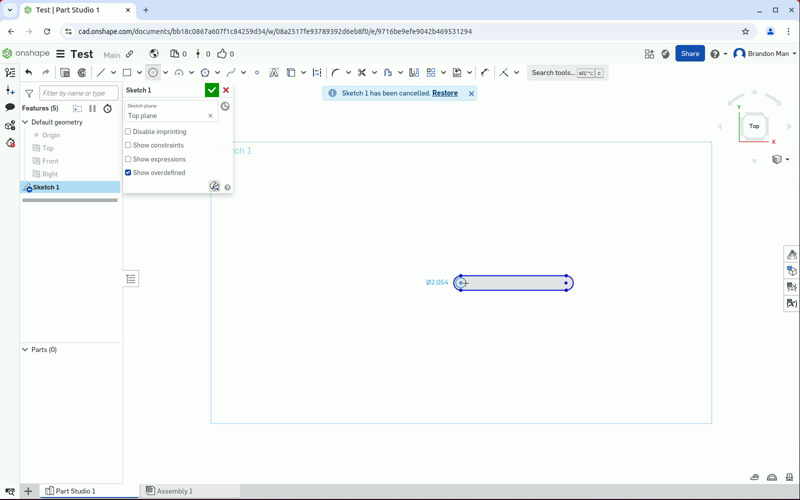
key(esc)
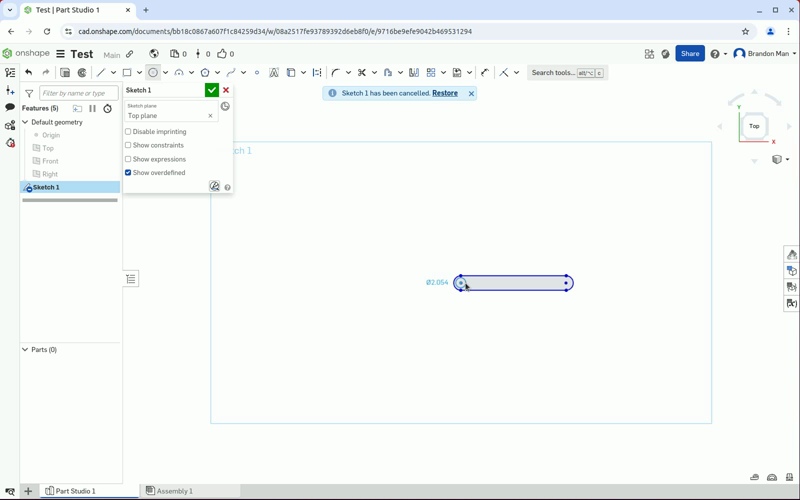
key(c)
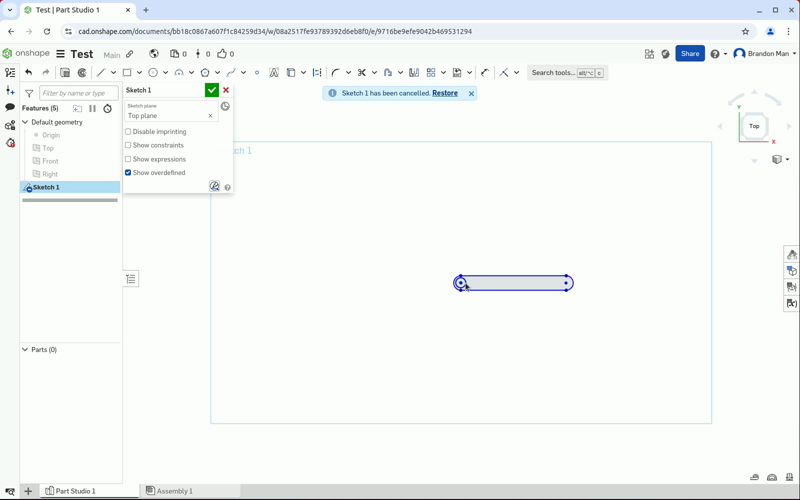
key_down(shift)
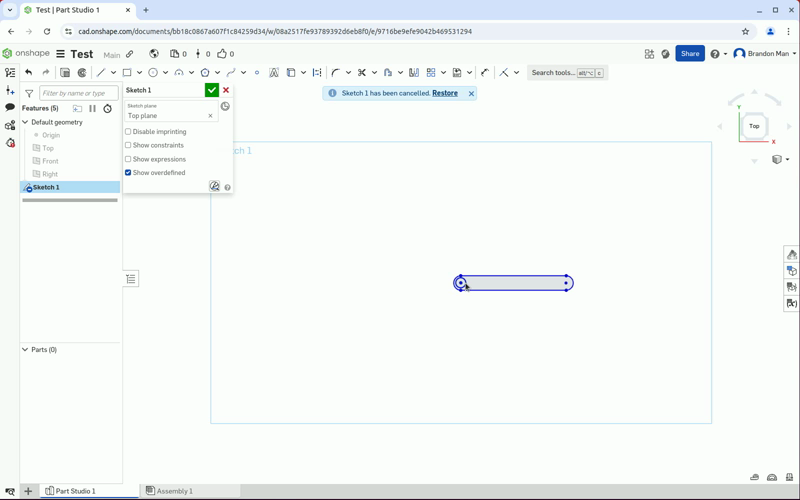
mouse_move(566, 282)
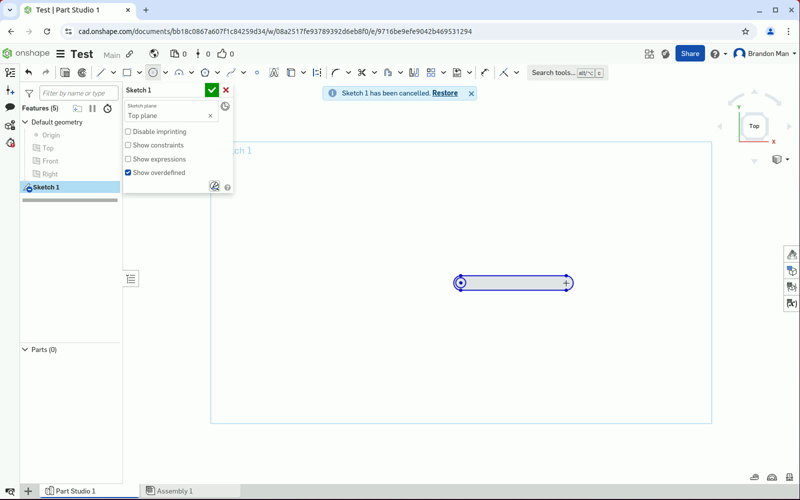
click(566, 282)
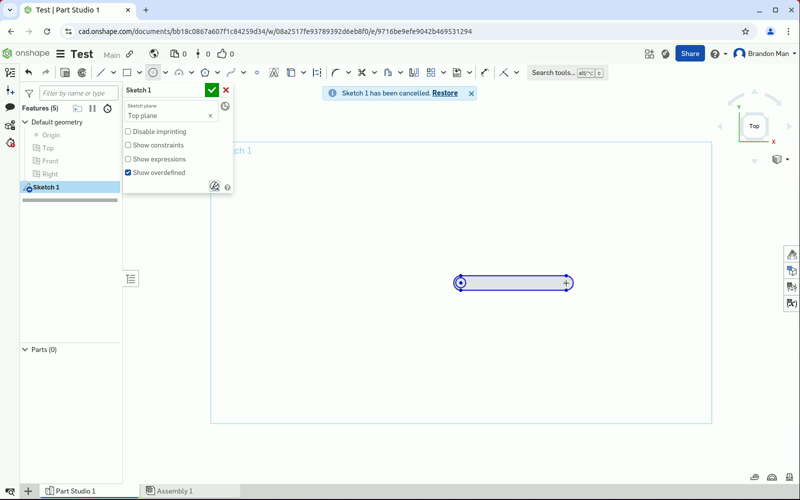
key_up(shift)
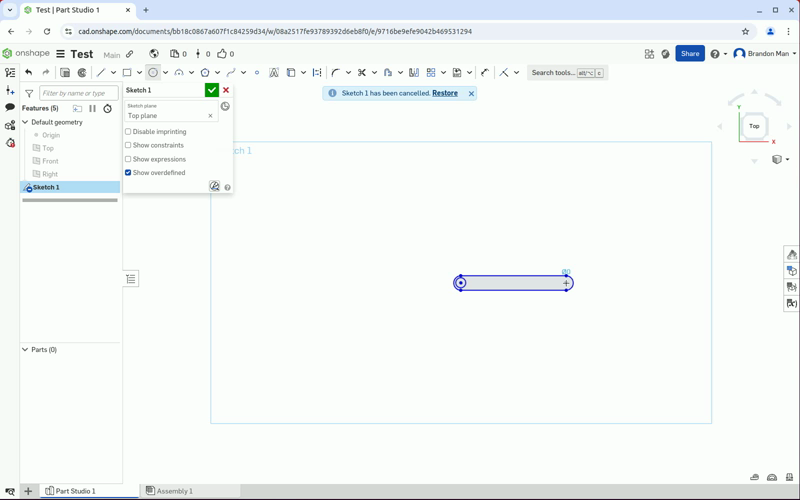
mouse_move(570, 282)
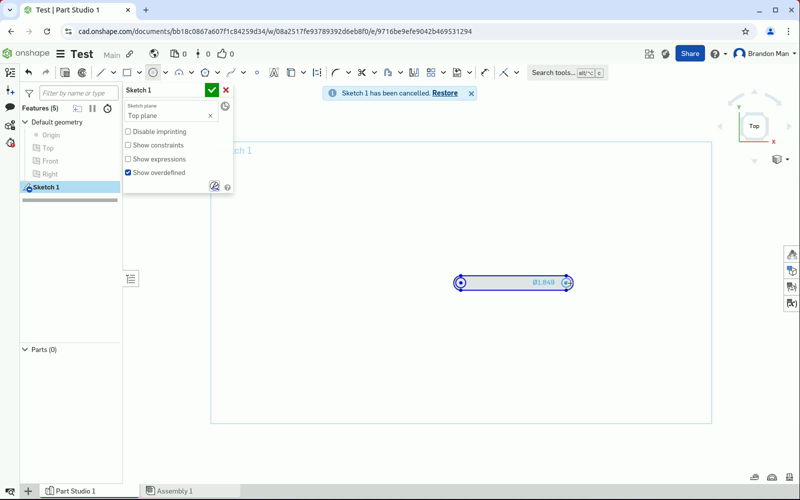
scroll(6)
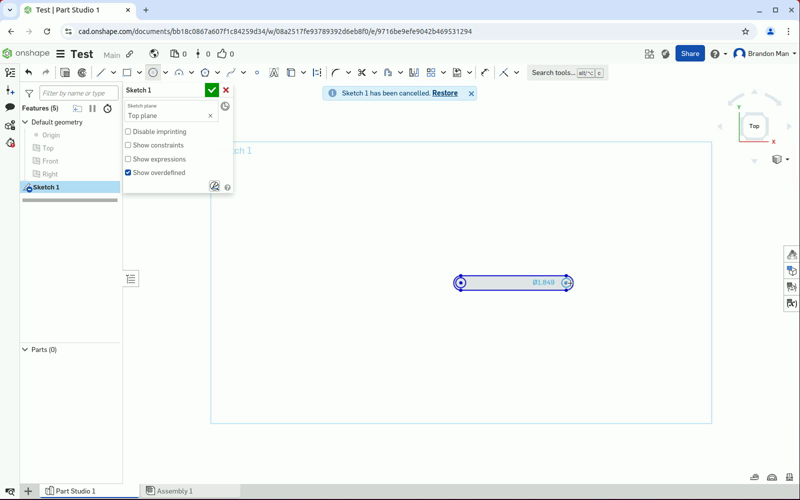
scroll(6)
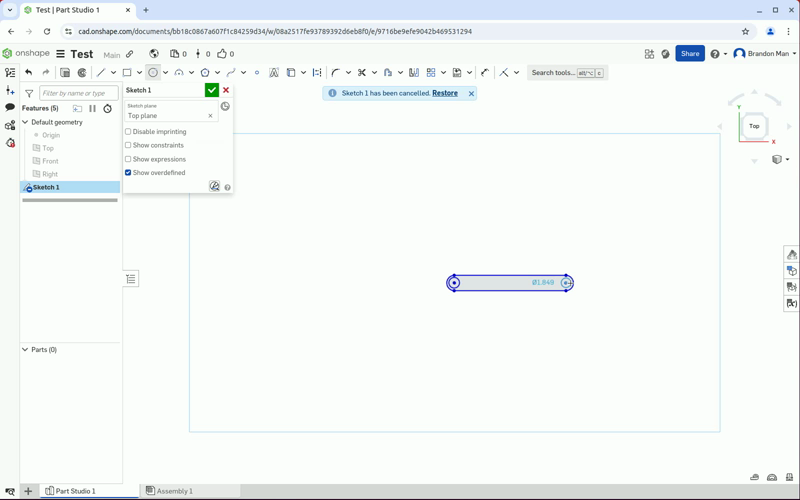
scroll(6)
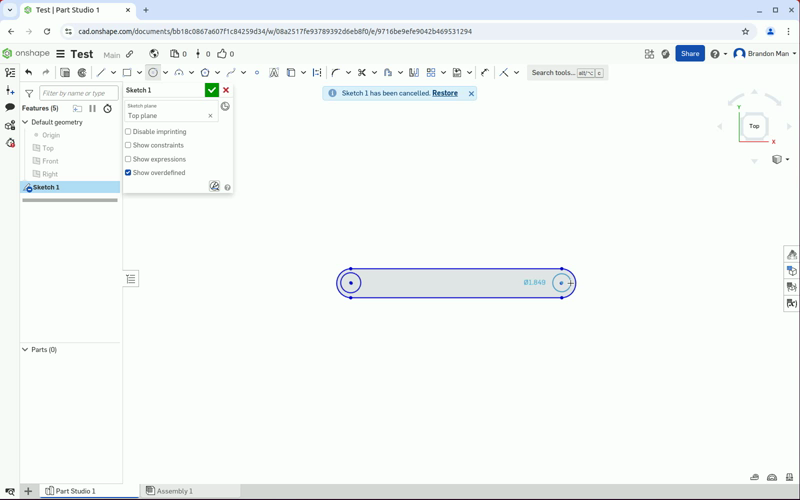
scroll(6)
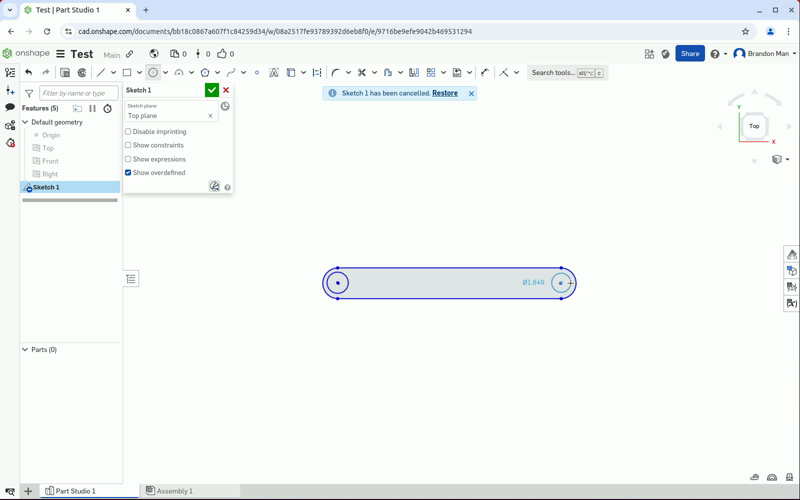
scroll(6)
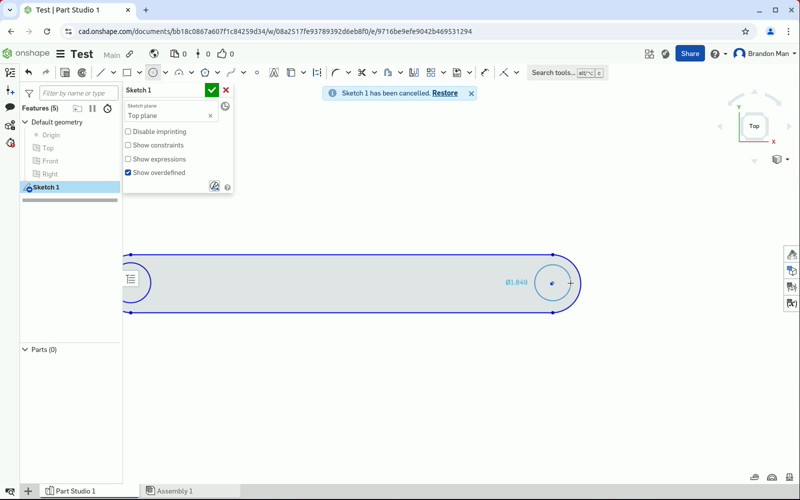
scroll(6)
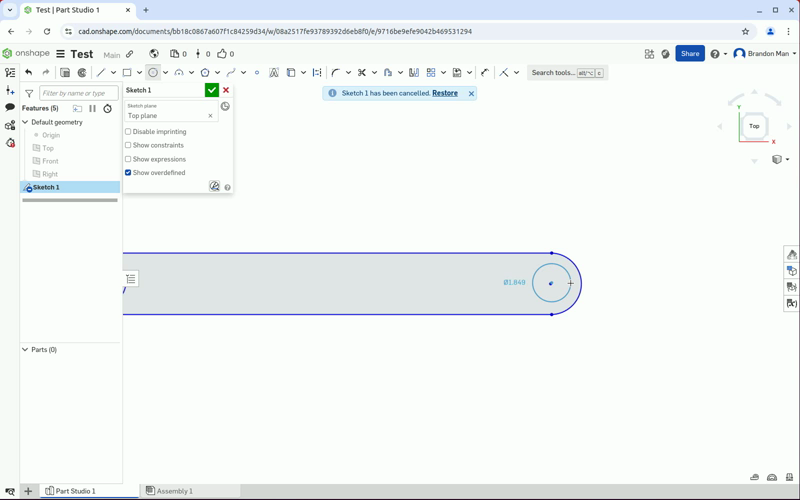
scroll(6)
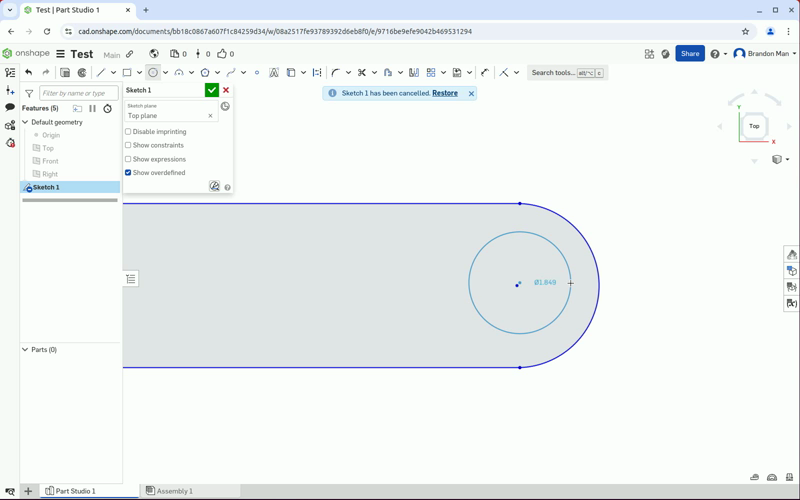
click(570, 282)
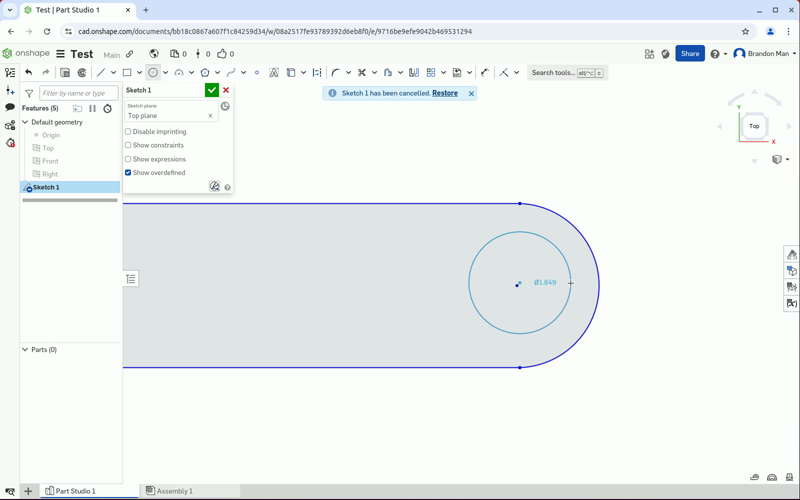
scroll(-6)
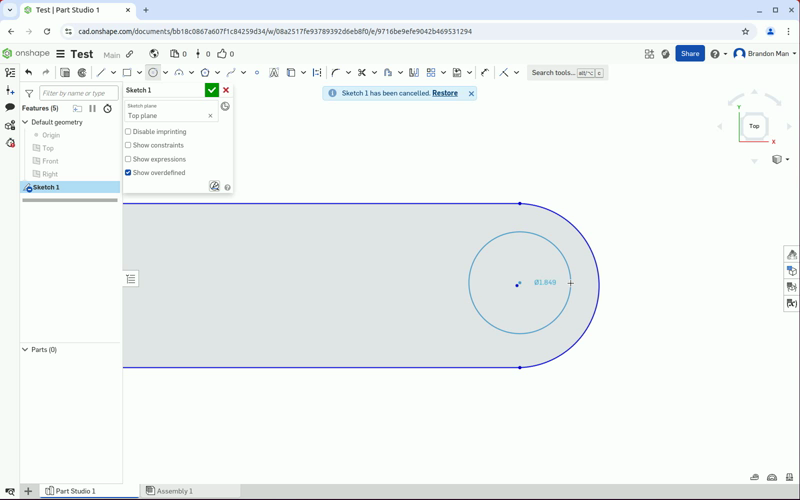
scroll(-6)
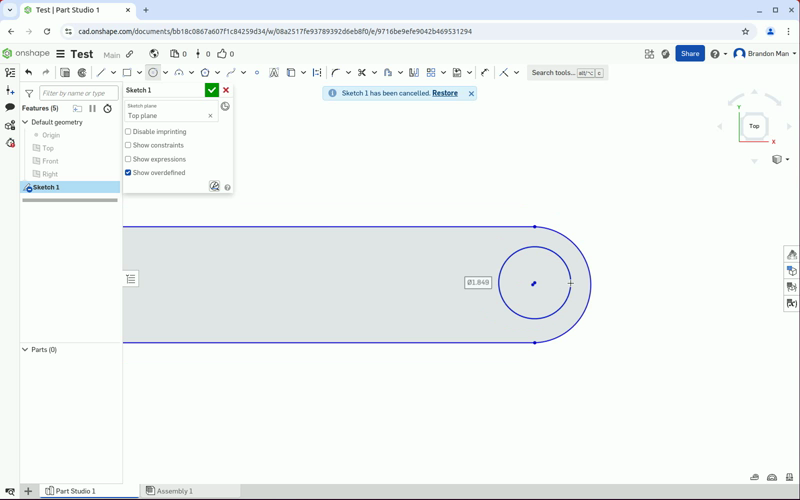
scroll(-6)
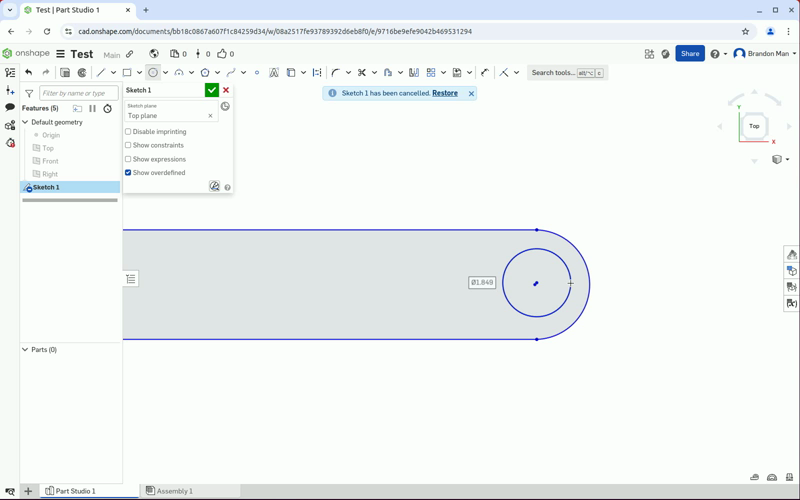
scroll(-6)
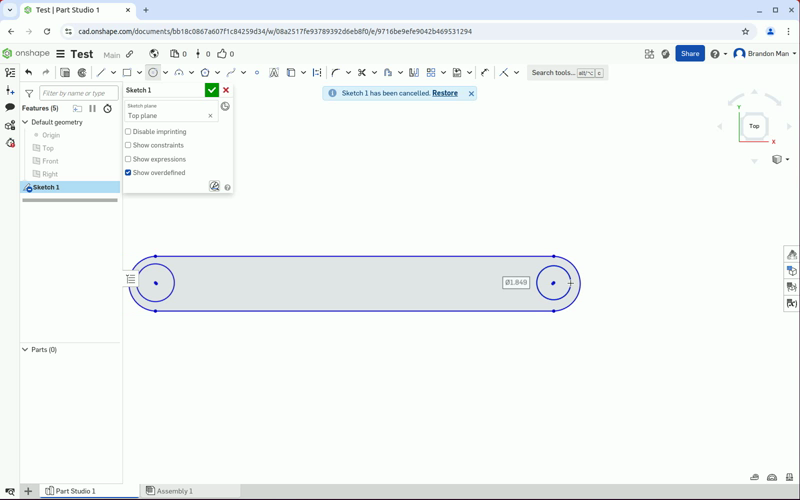
scroll(-6)
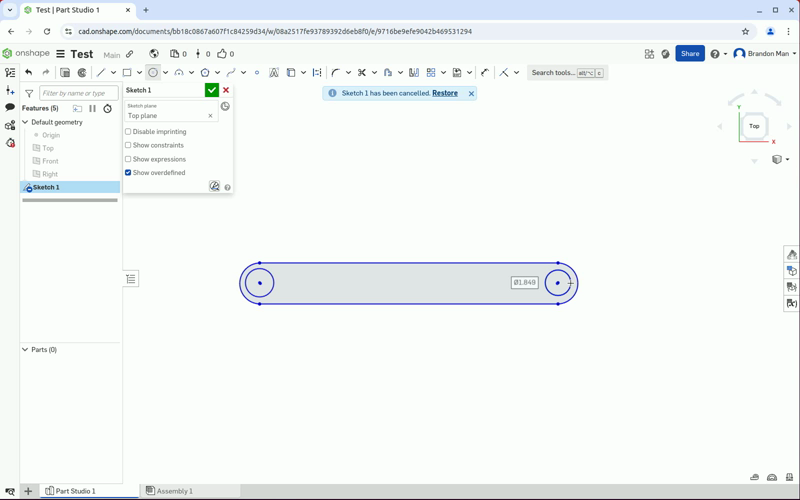
scroll(-6)
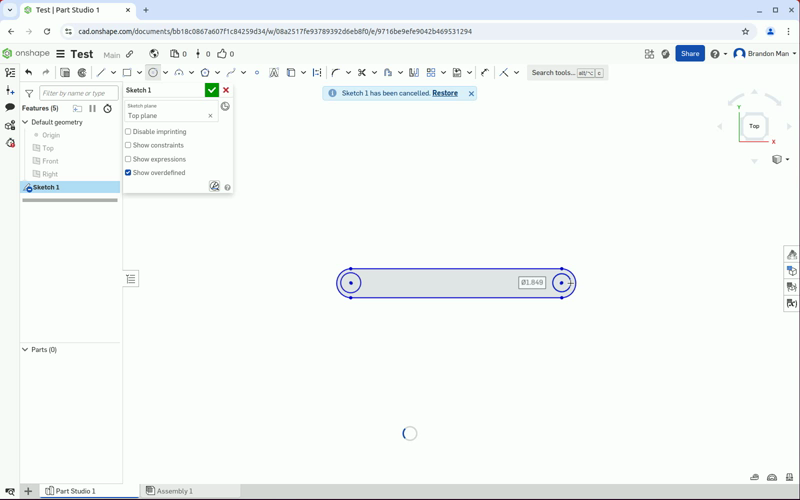
scroll(-6)
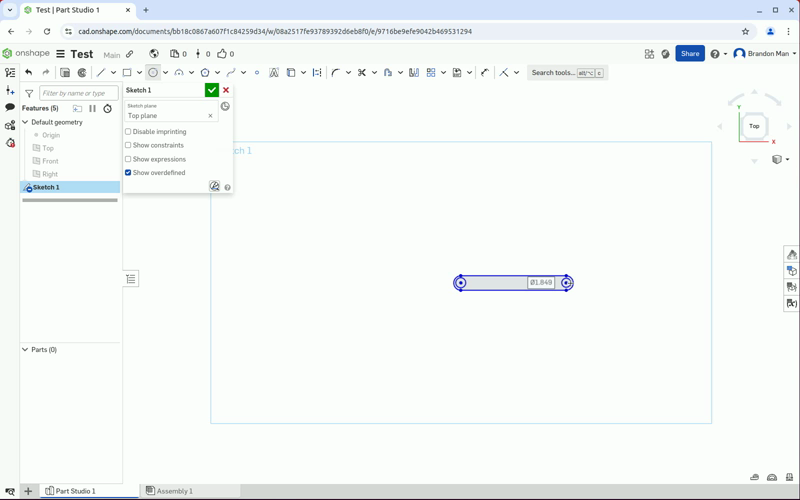
key(esc)
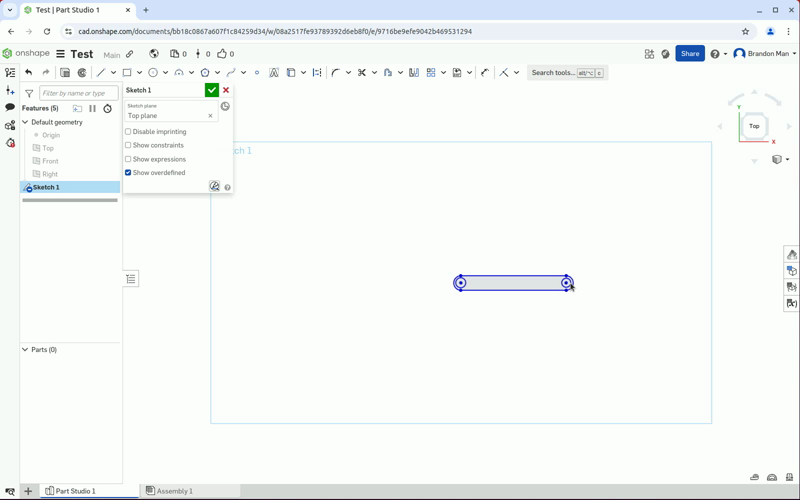
mouse_move(556, 286)
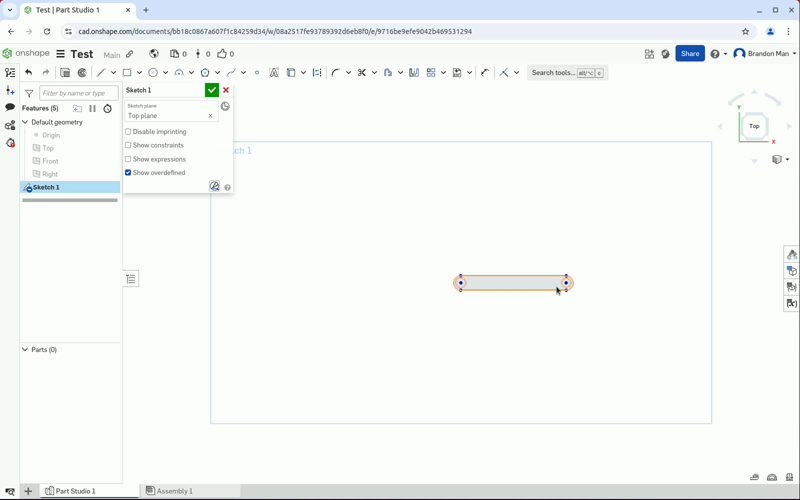
scroll(6)
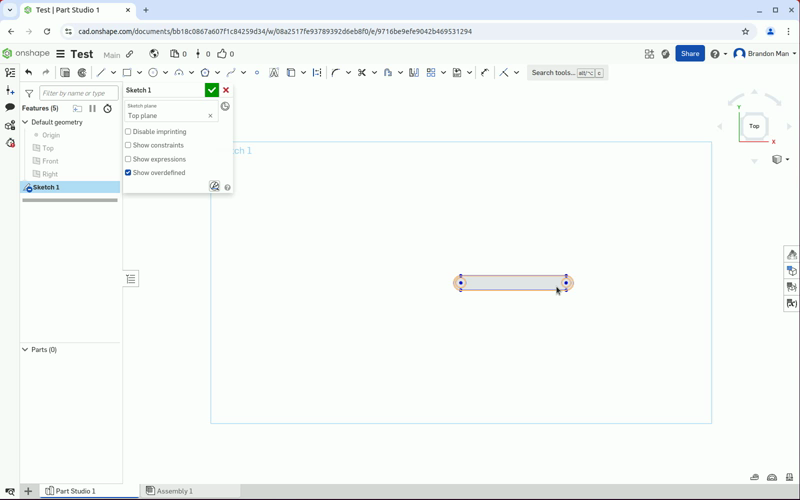
scroll(6)
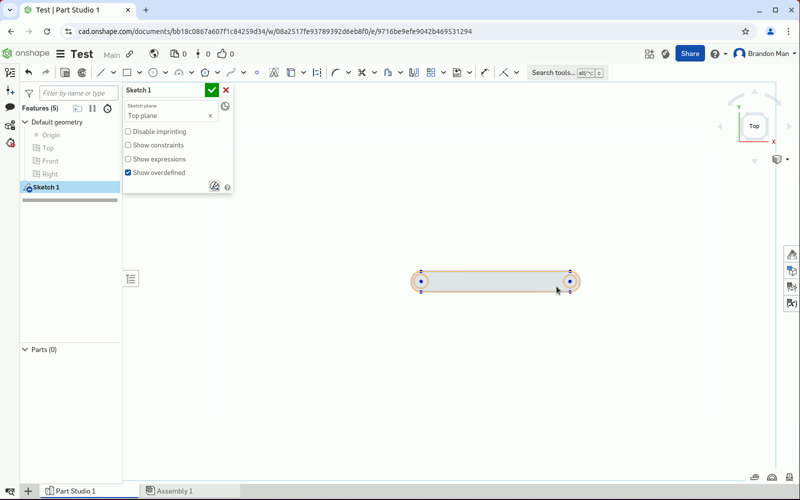
scroll(6)
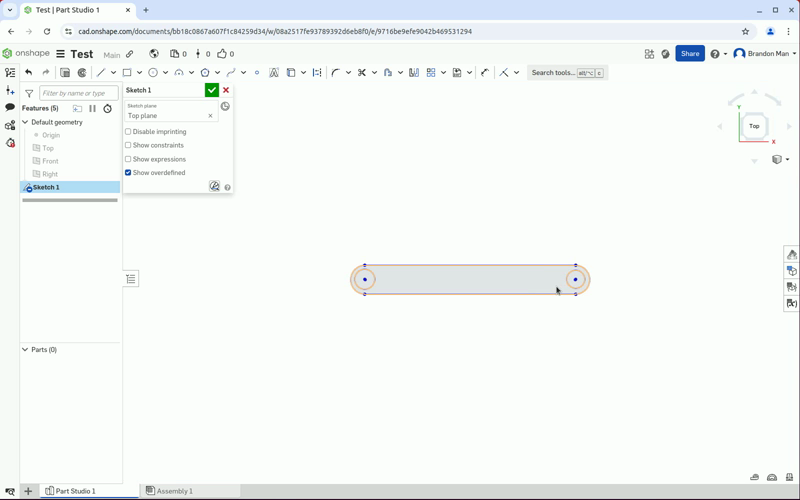
scroll(6)
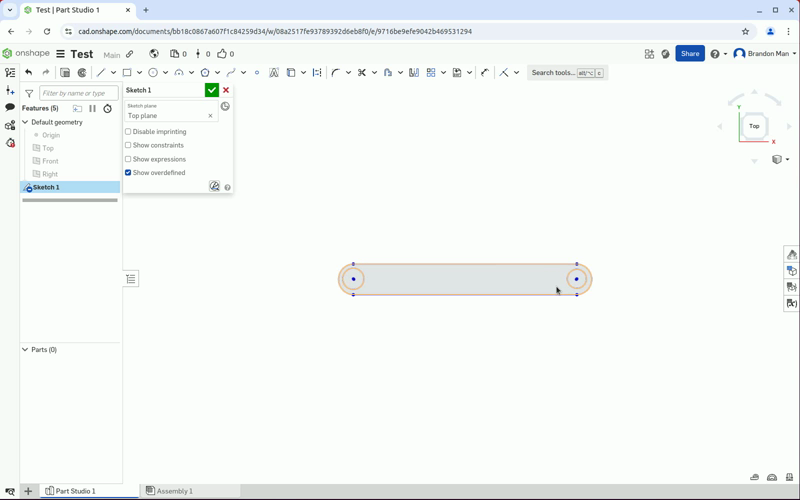
scroll(6)
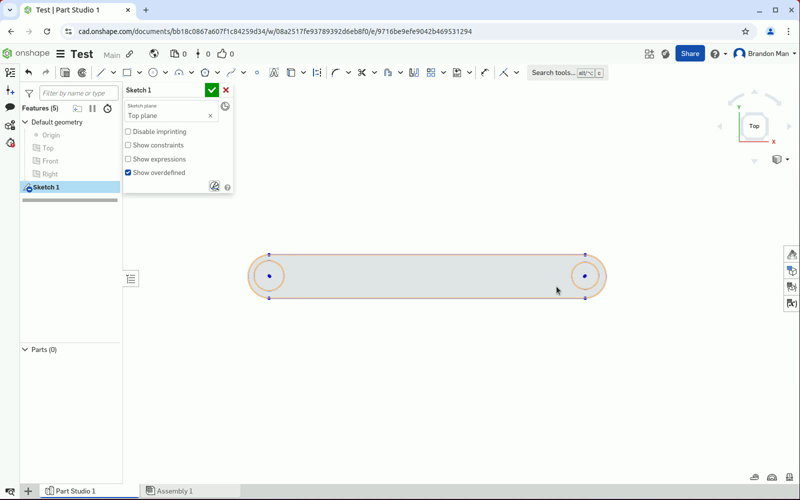
scroll(6)
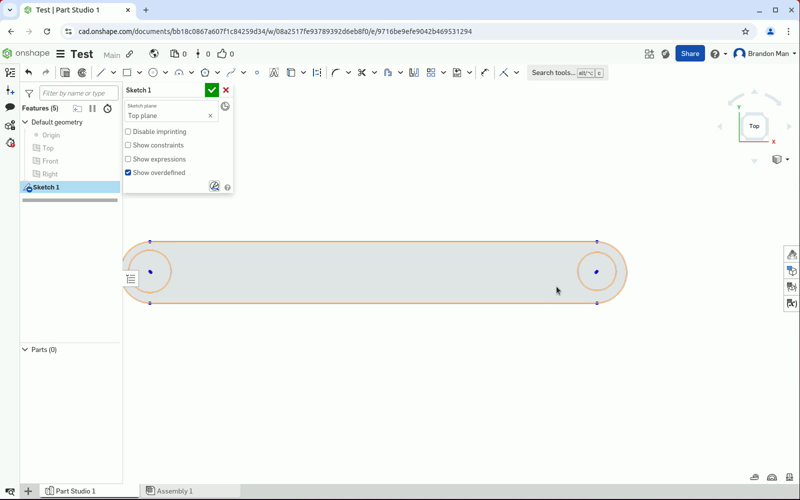
scroll(6)
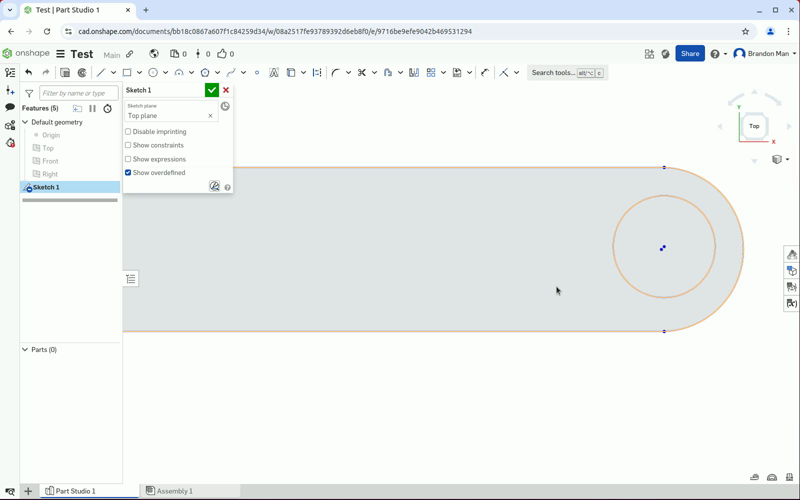
click(556, 286)
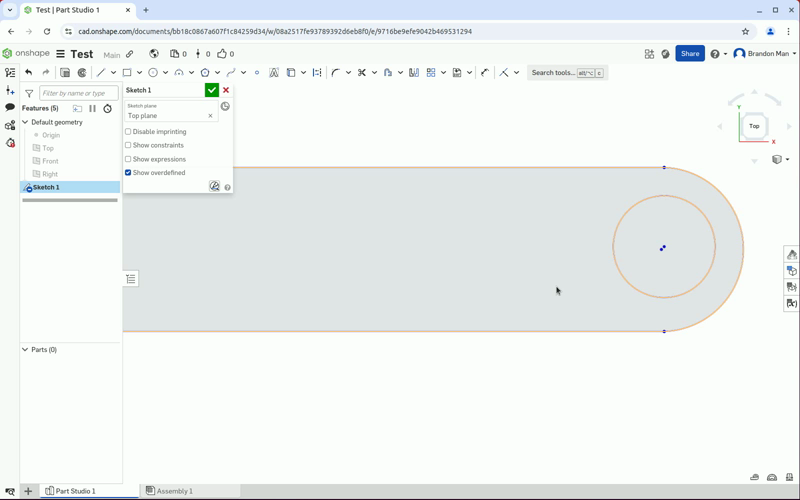
scroll(-6)
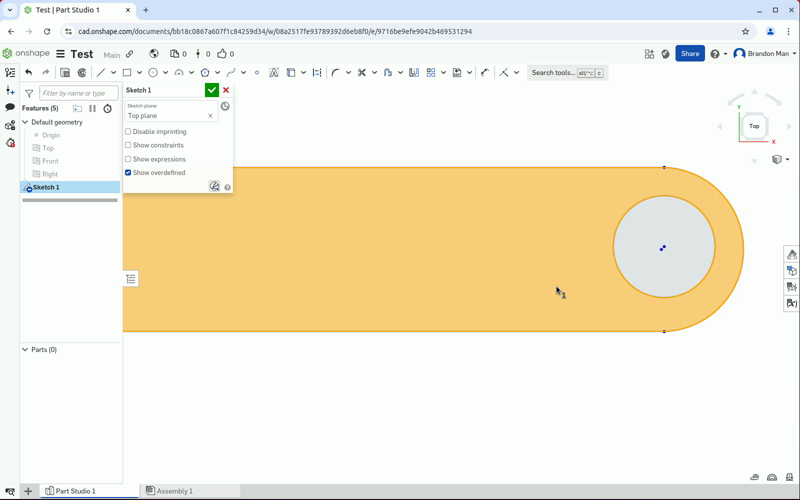
scroll(-6)
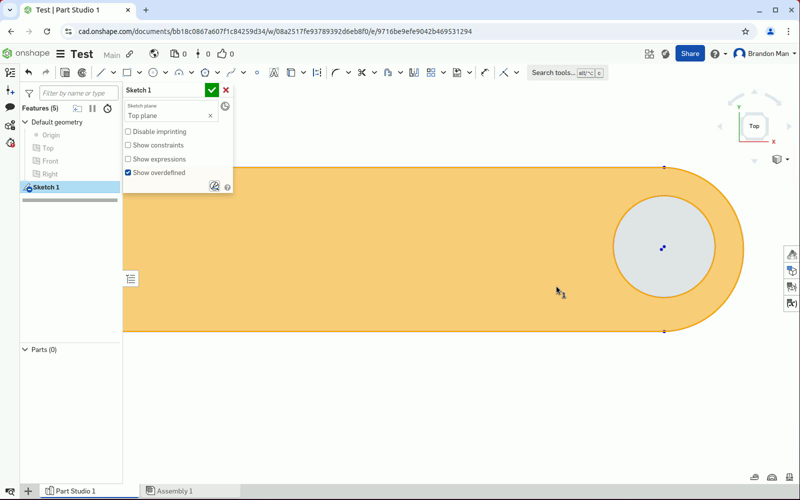
scroll(-6)
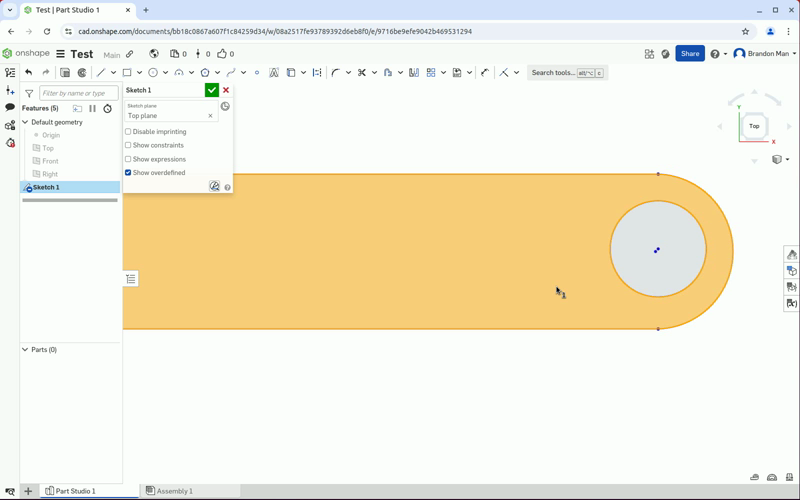
scroll(-6)
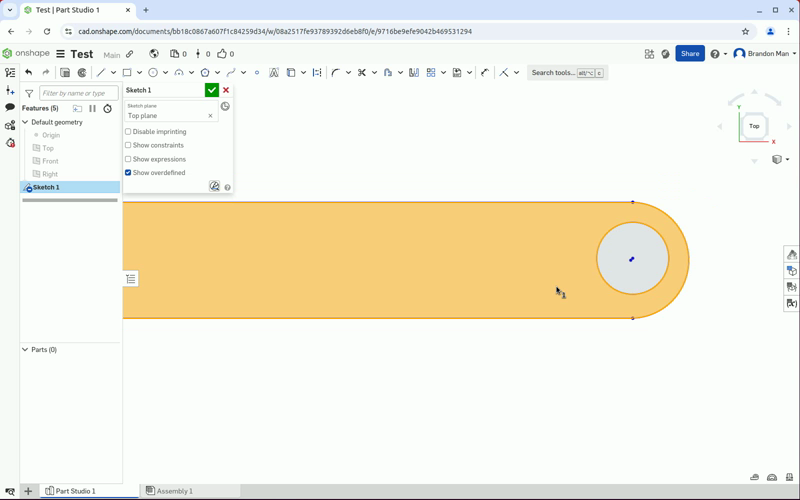
scroll(-6)
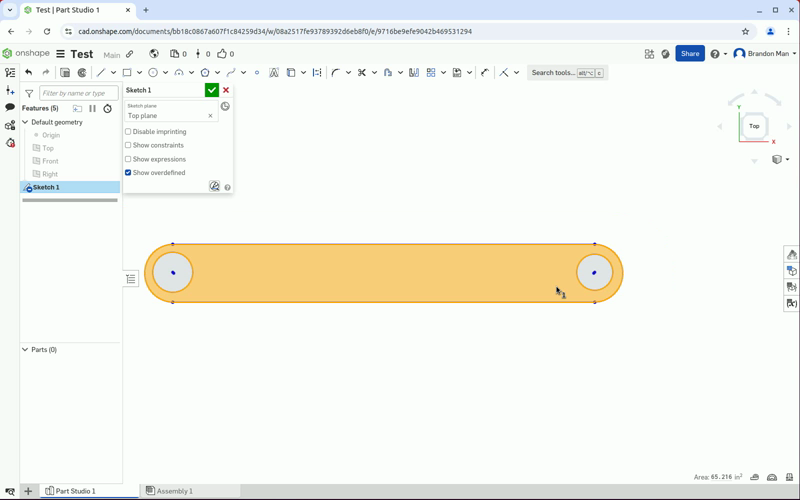
scroll(-6)
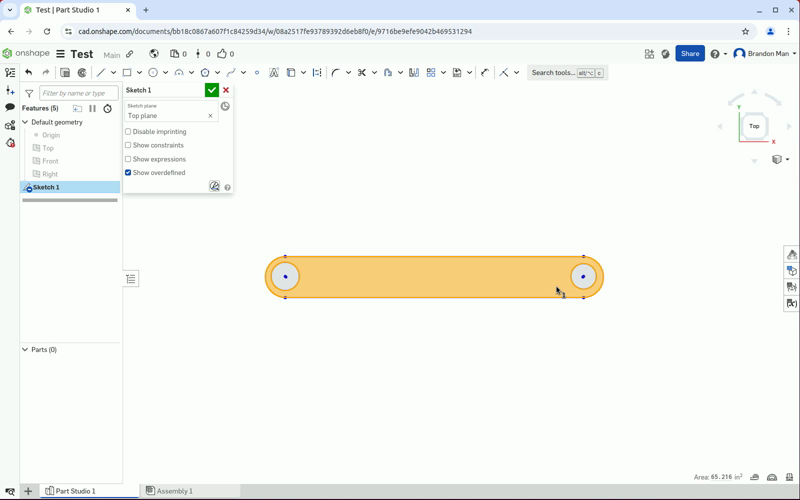
scroll(-6)
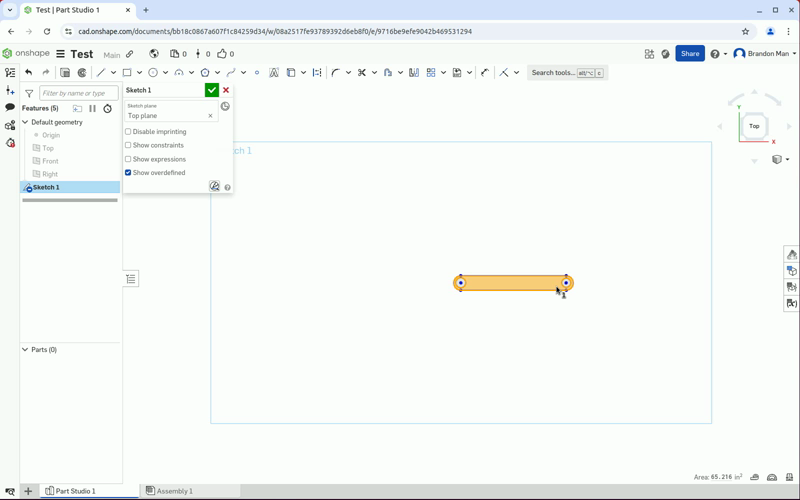
mouse_move(73, 352)
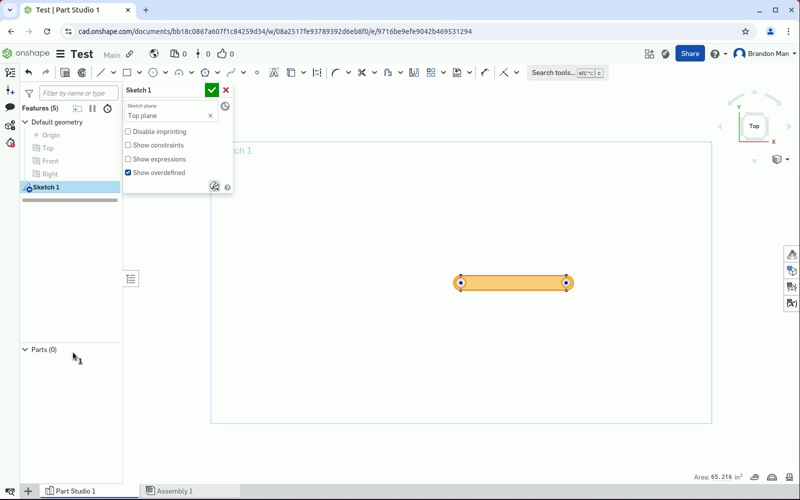
key(shift+y)
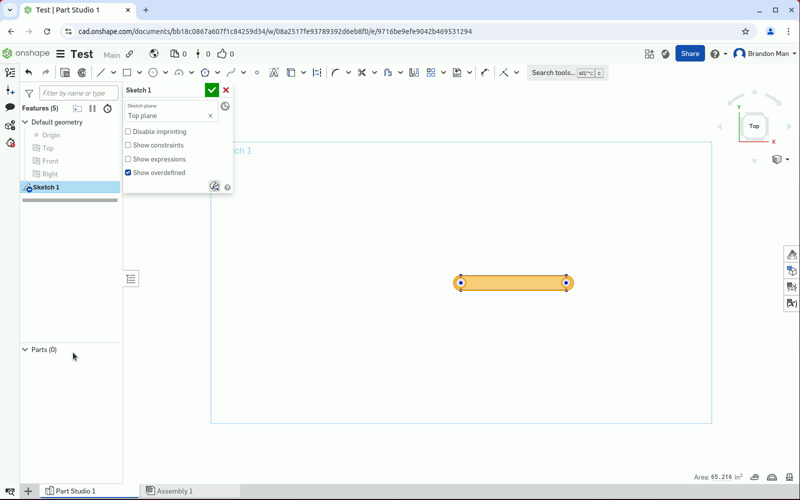
key(shift+e)
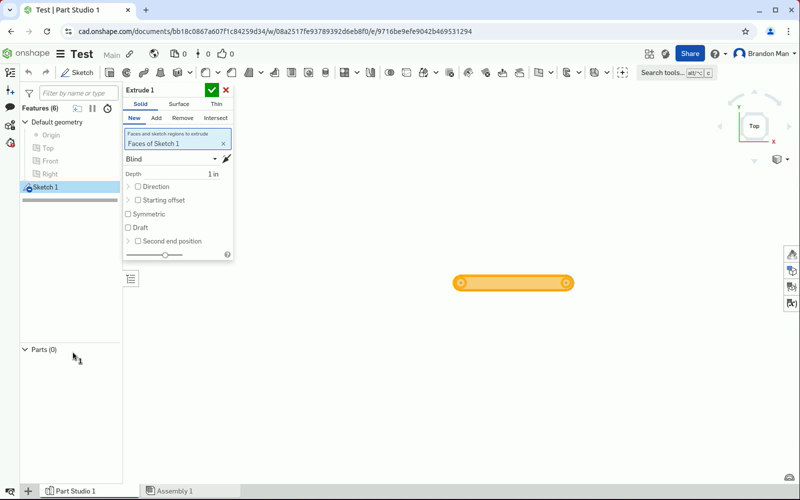
mouse_move(143, 106)
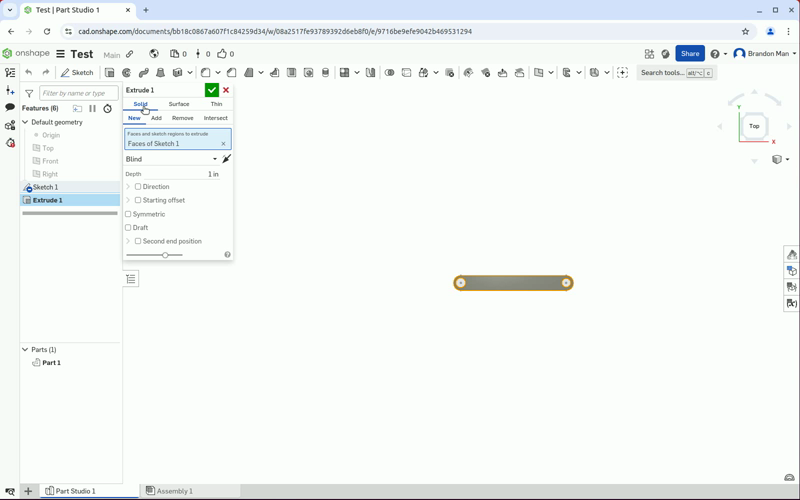
click(143, 106)
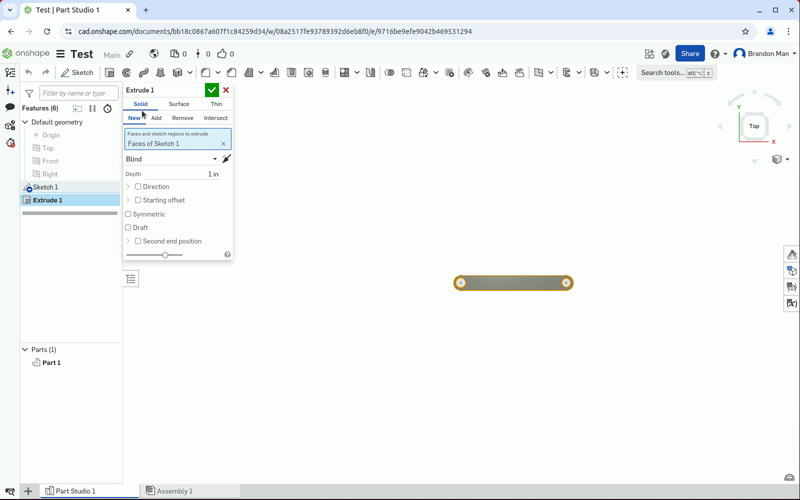
mouse_move(137, 120)
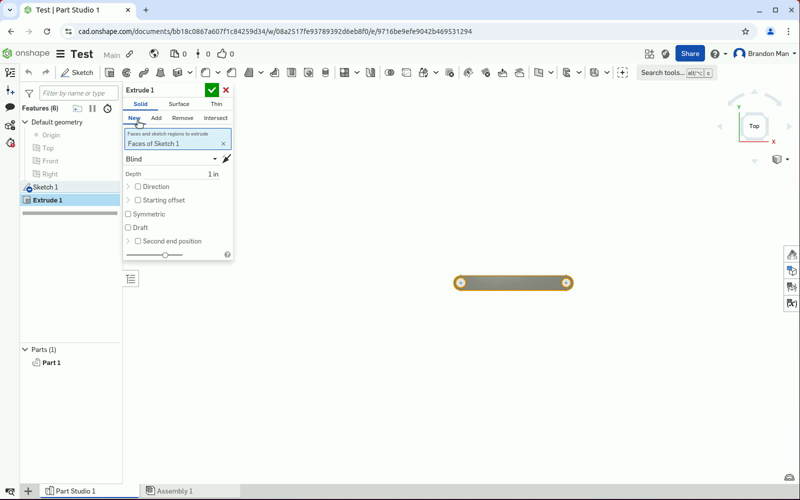
click(137, 120)
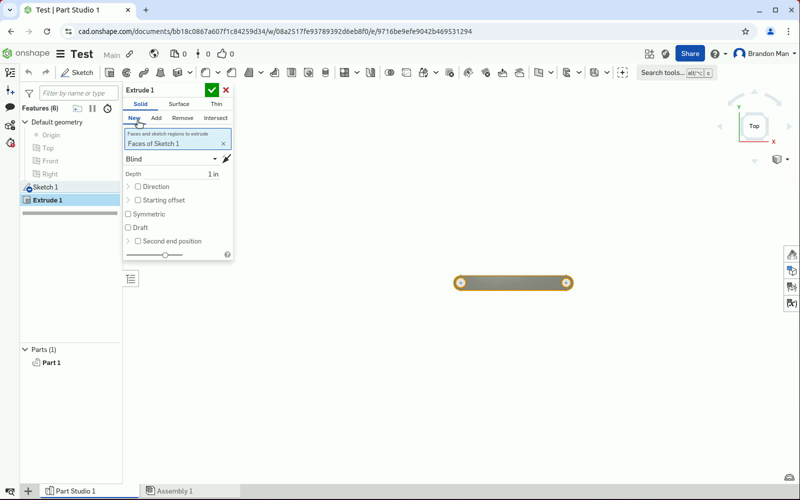
key(tab, 4)
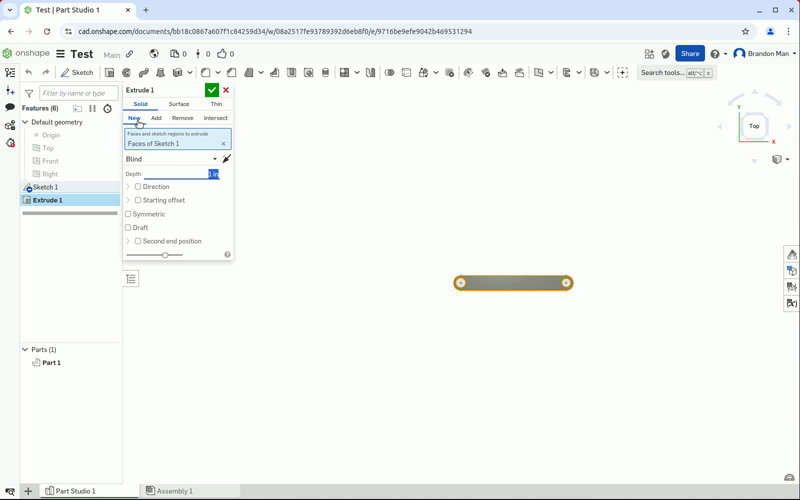
text(1.926)
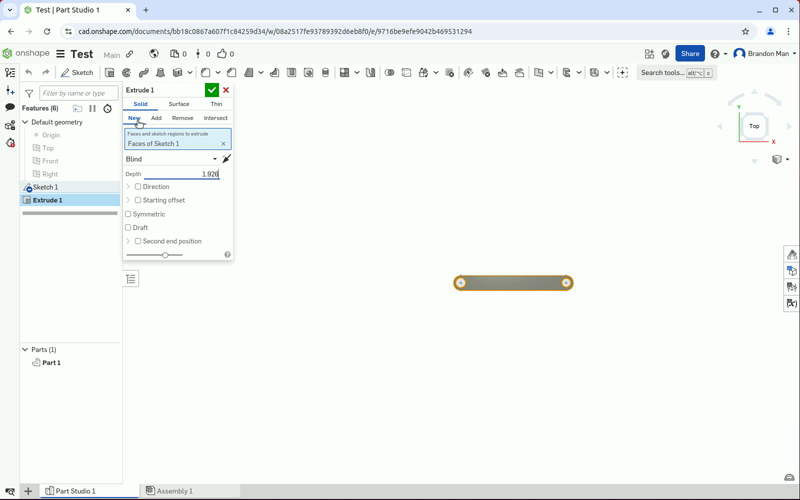
key(tab, 3)
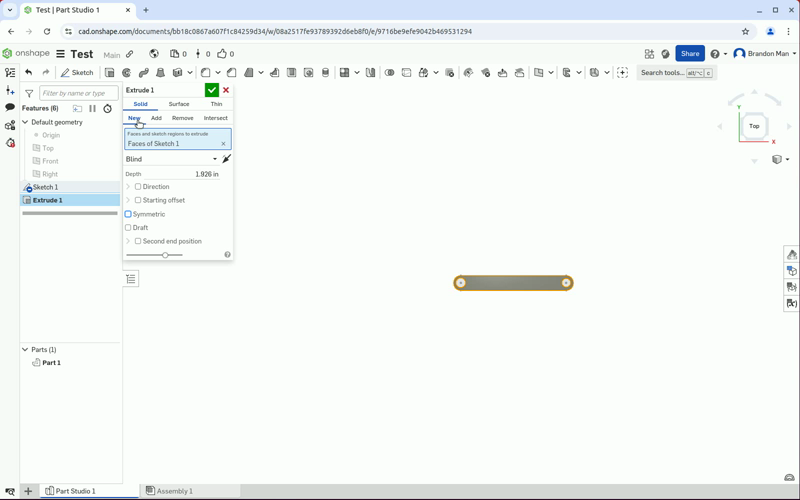
key(space)
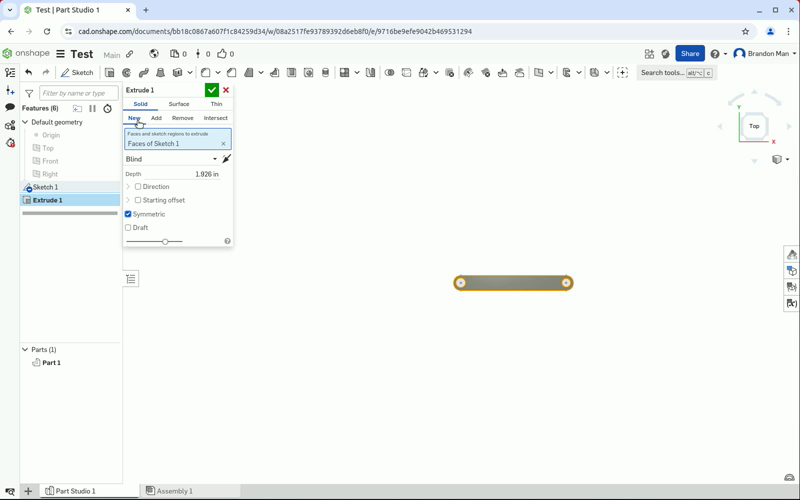
key(enter)
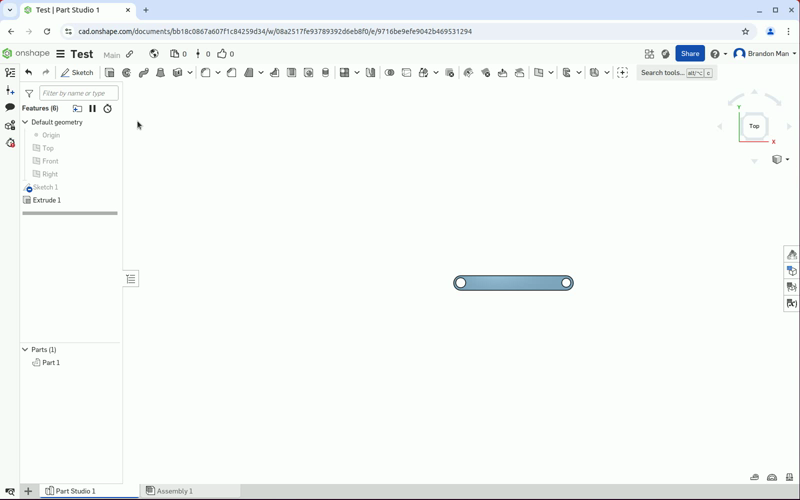
key(shift+h)
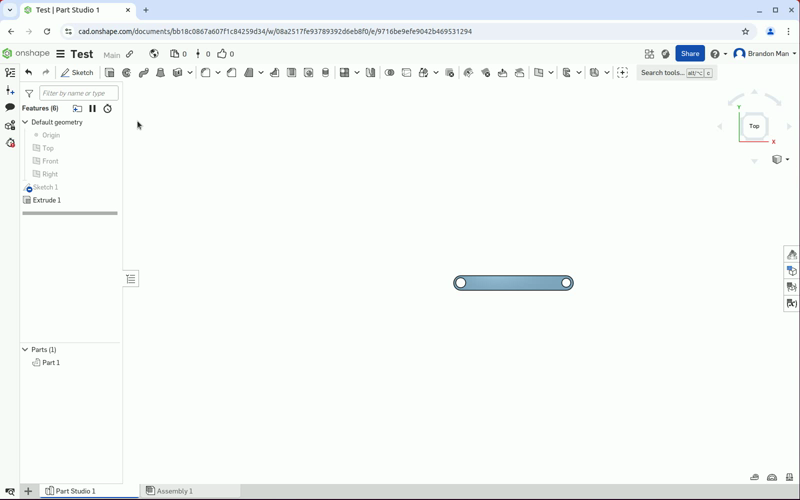
key(shift+h)
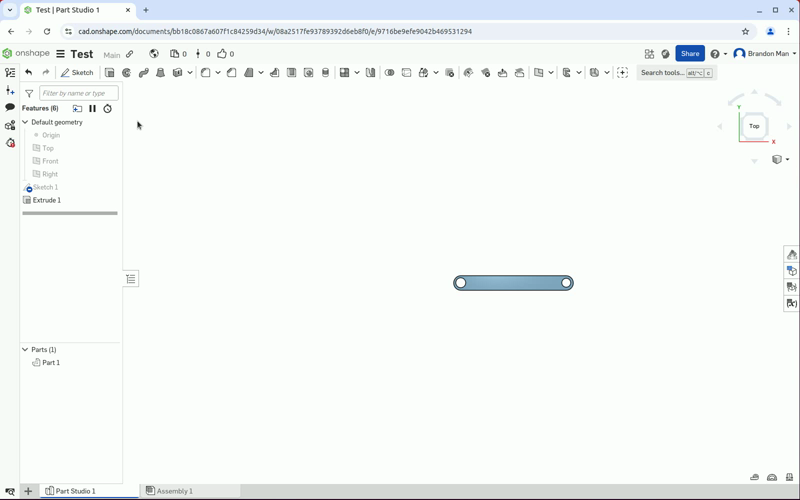
mouse_move(73, 189)
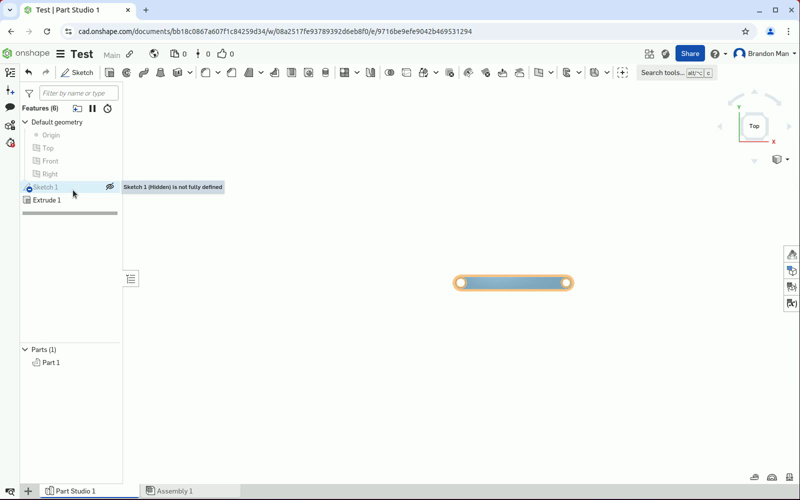
click(73, 189)
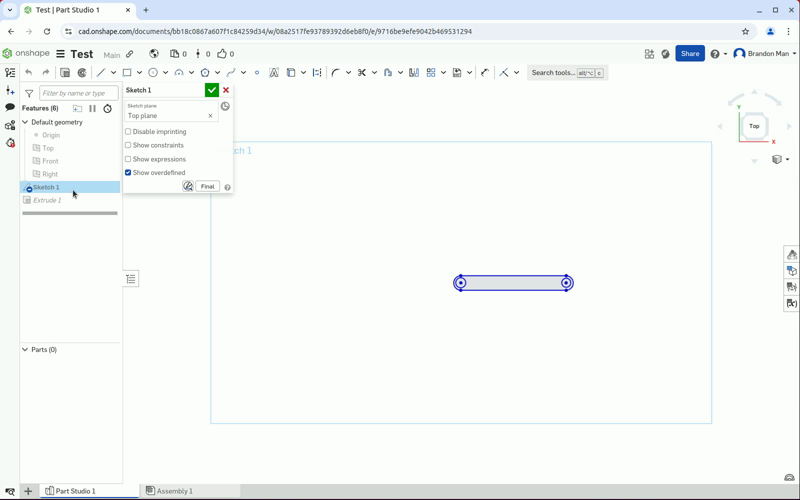
mouse_move(229, 92)
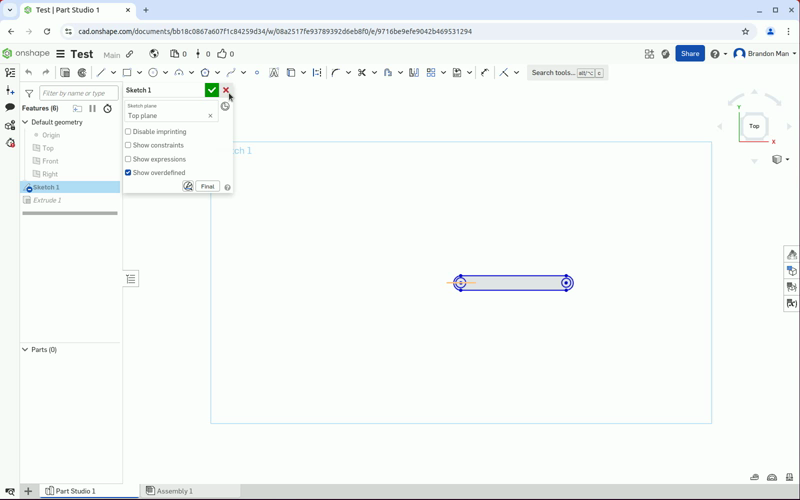
click(229, 92)
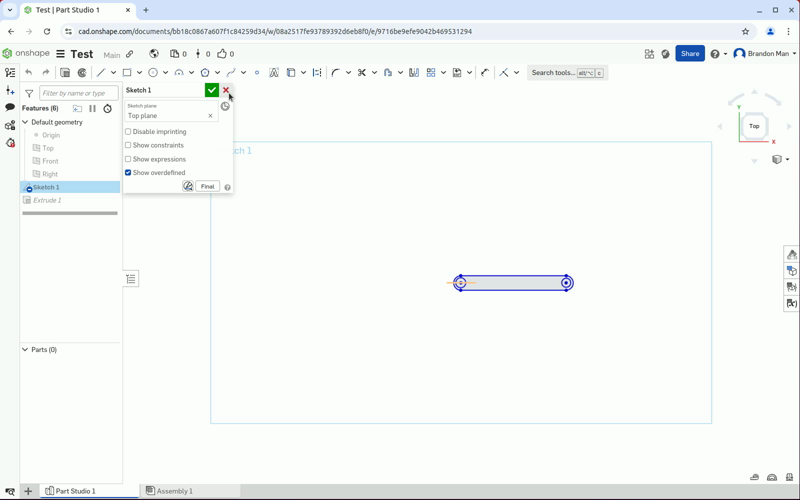
key(shift+s)
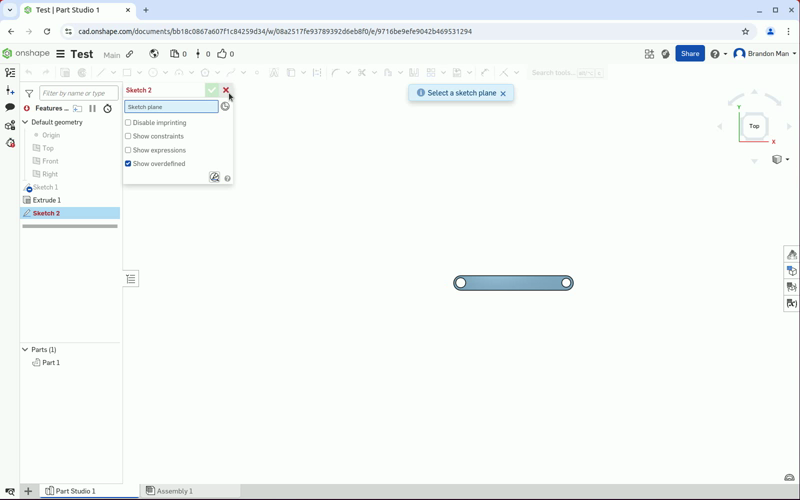
mouse_move(73, 150)
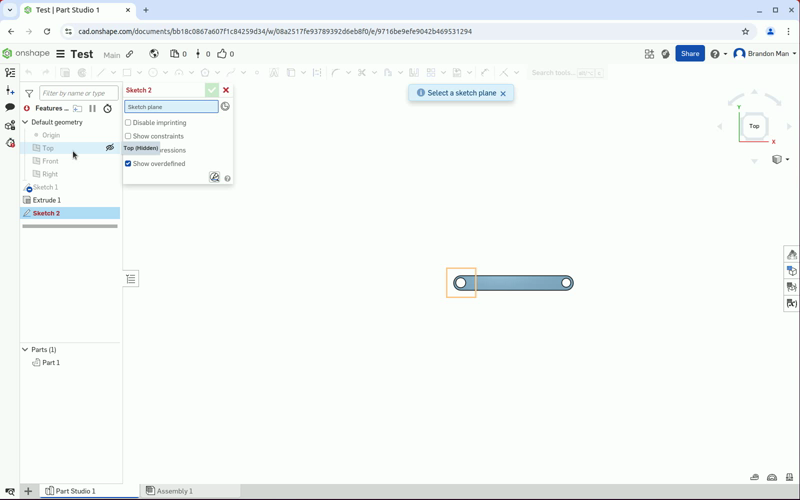
click(73, 150)
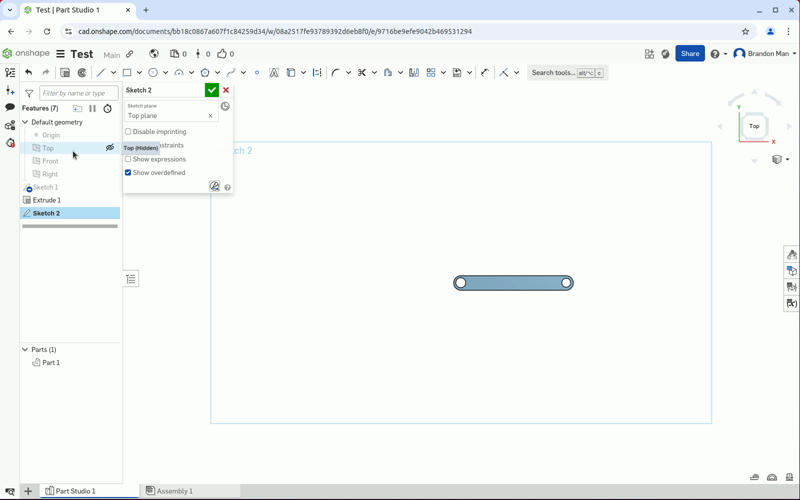
mouse_move(73, 352)
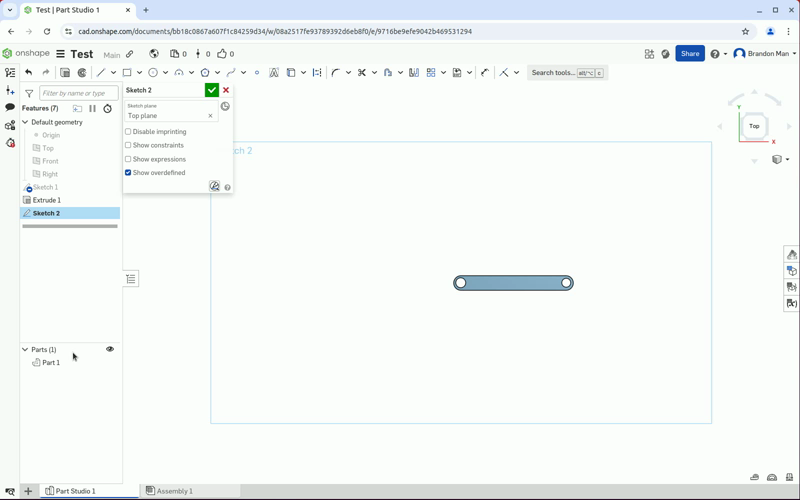
key(y)
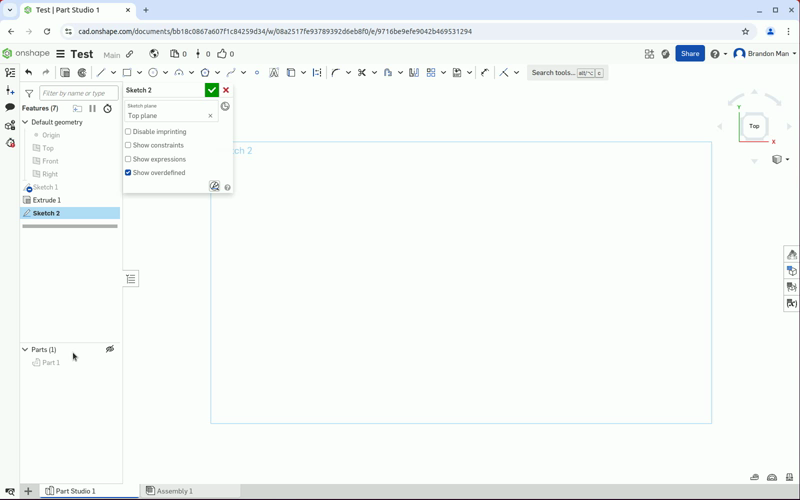
key(c)
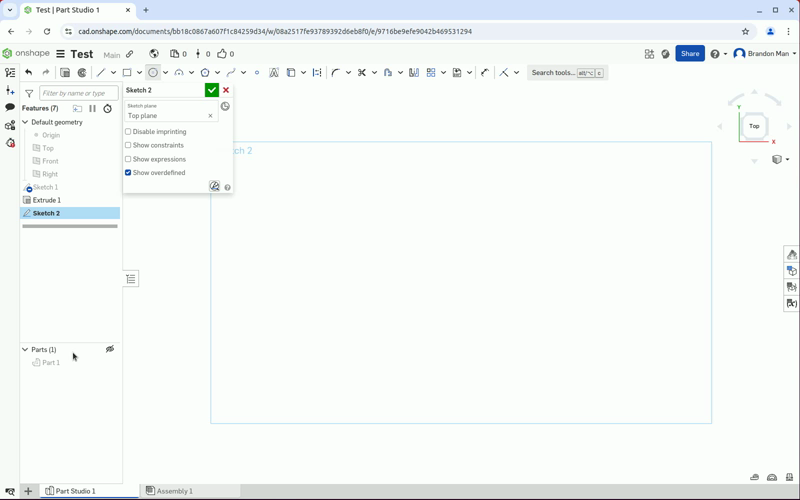
key_down(shift)
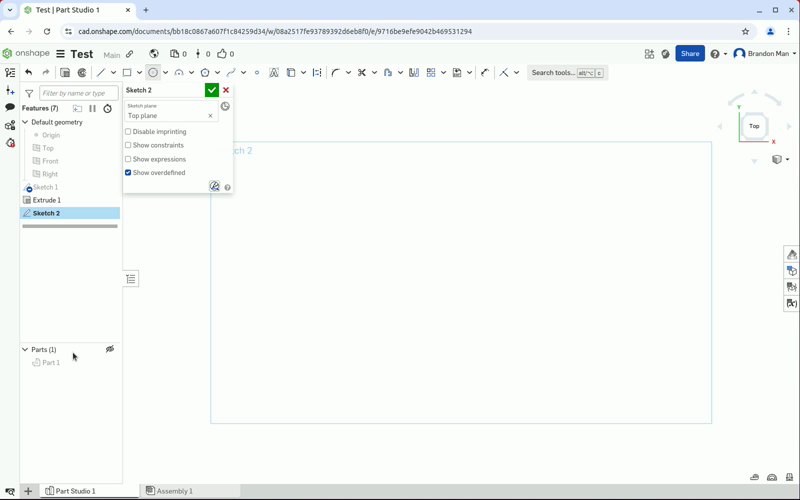
mouse_move(461, 282)
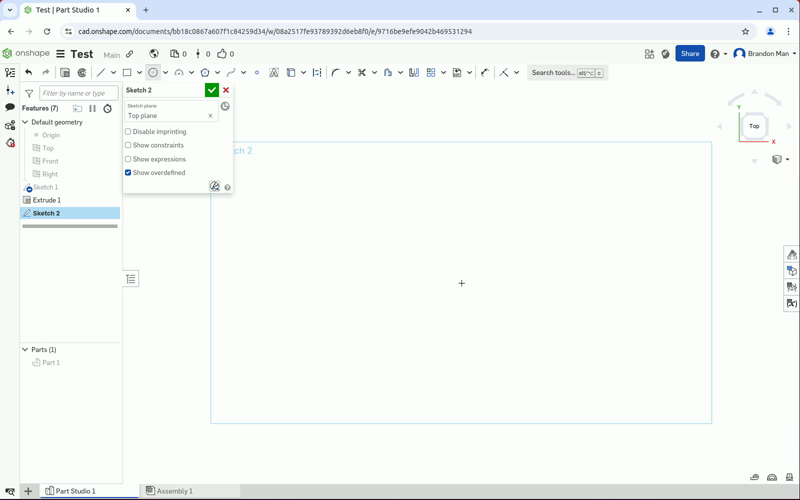
click(461, 282)
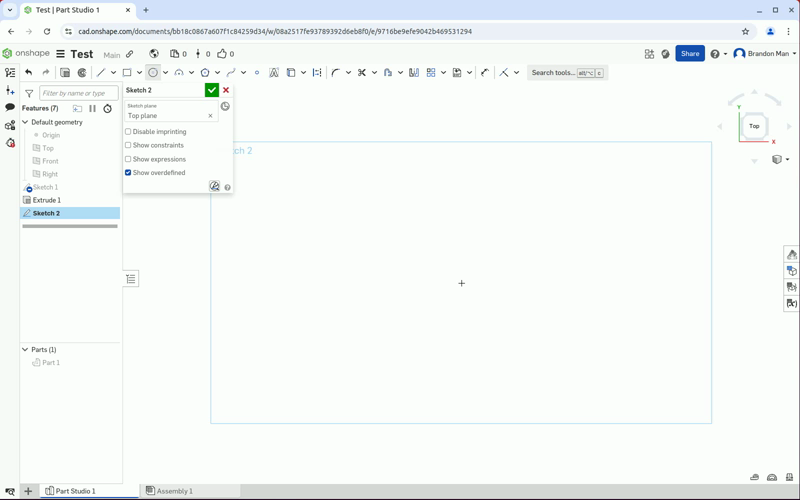
key_up(shift)
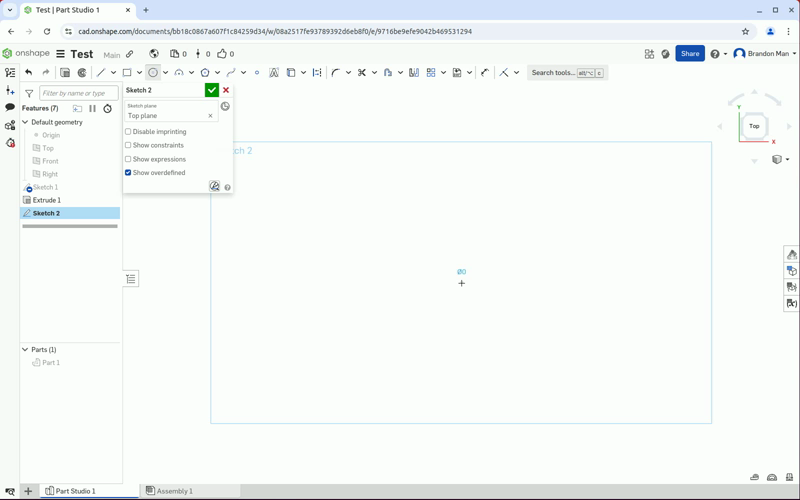
mouse_move(464, 282)
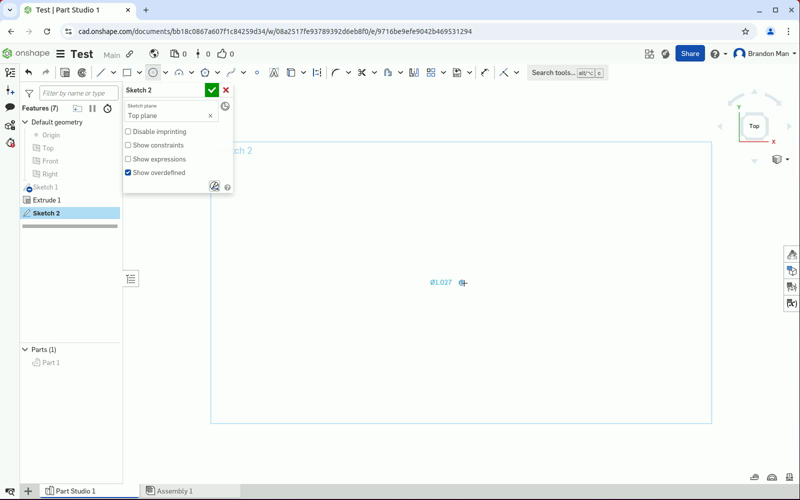
scroll(6)
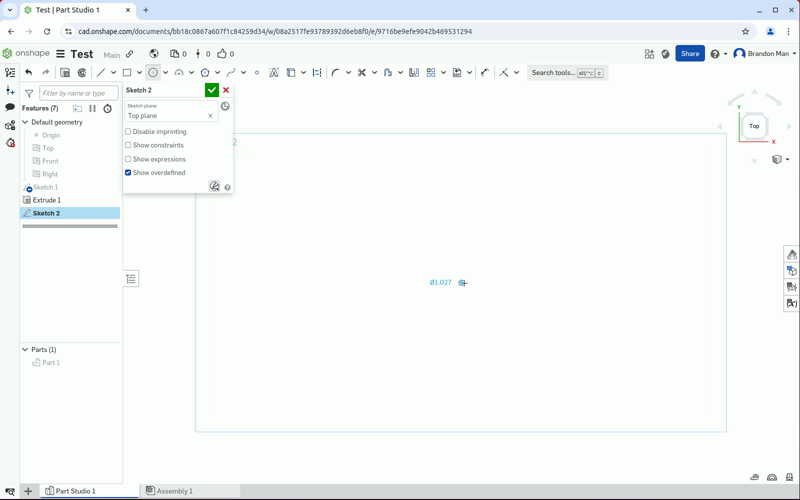
scroll(6)
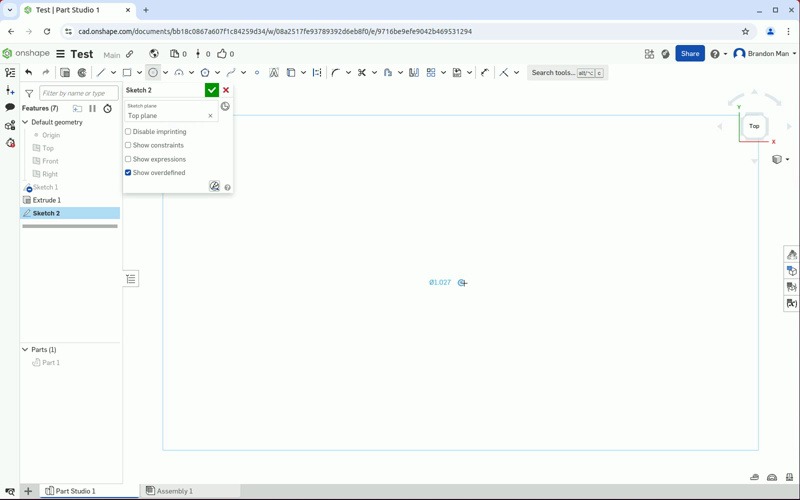
scroll(6)
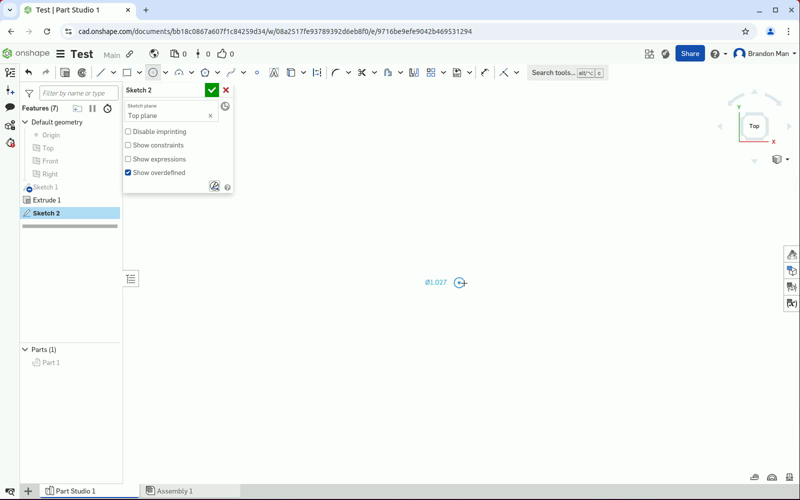
scroll(6)
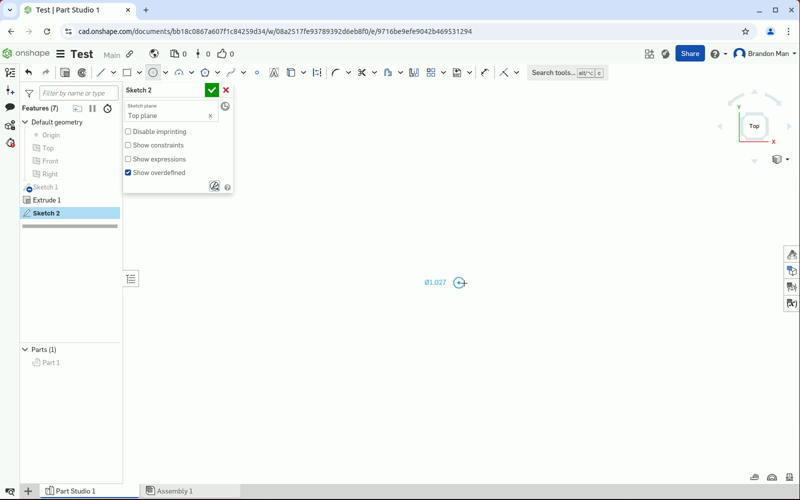
scroll(6)
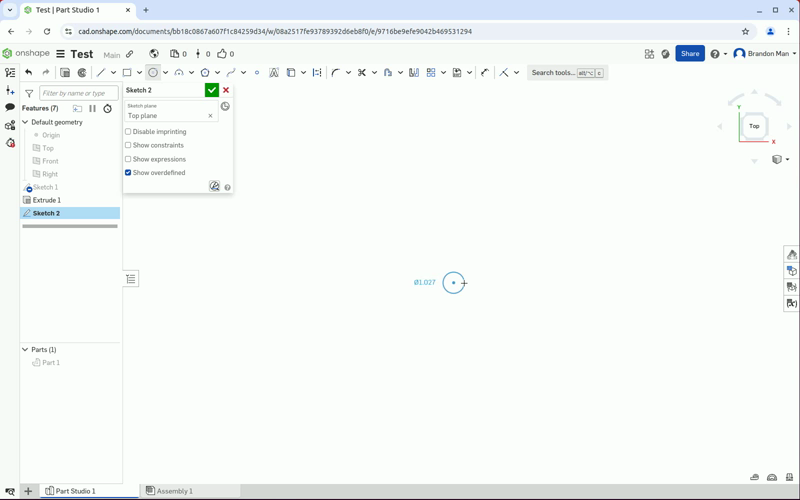
scroll(6)
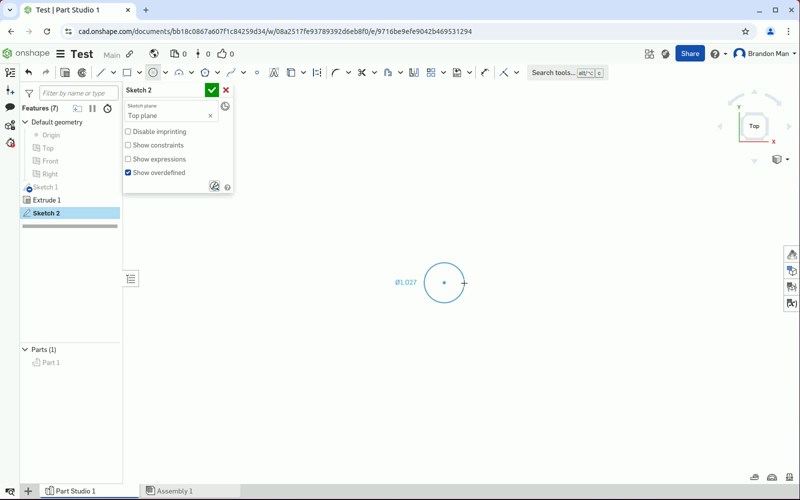
scroll(6)
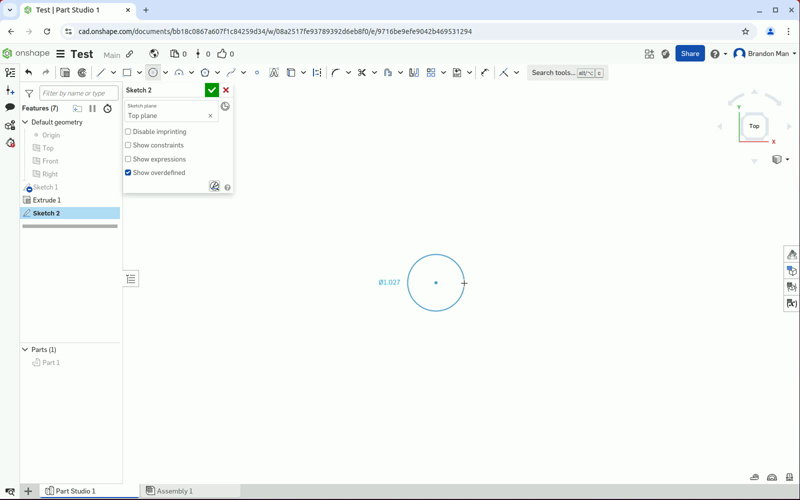
click(464, 282)
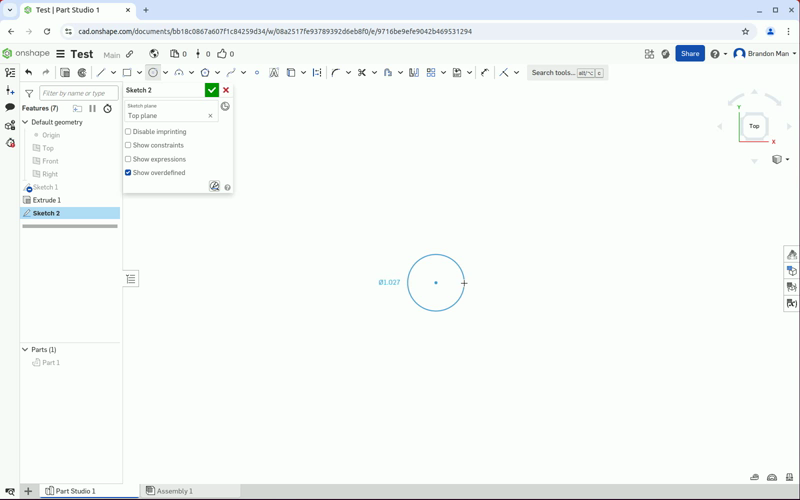
scroll(-6)
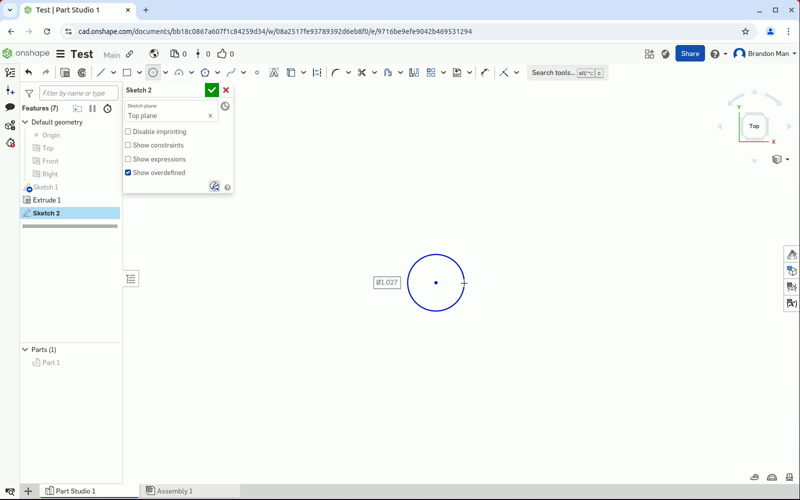
scroll(-6)
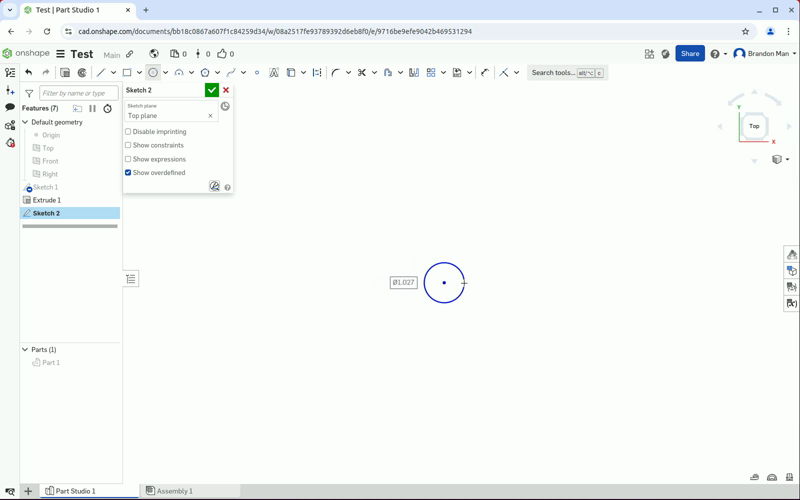
scroll(-6)
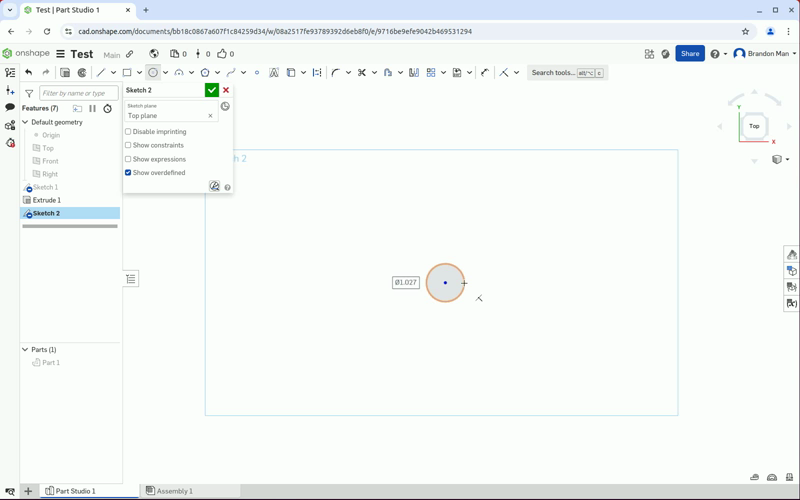
scroll(-6)
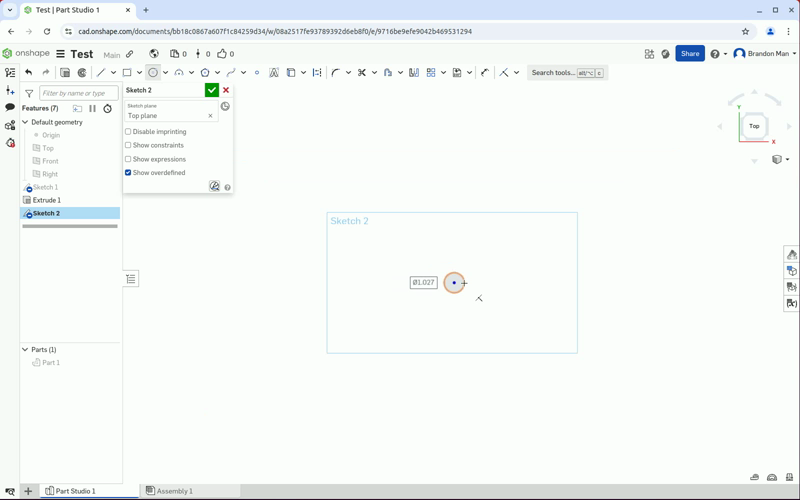
scroll(-6)
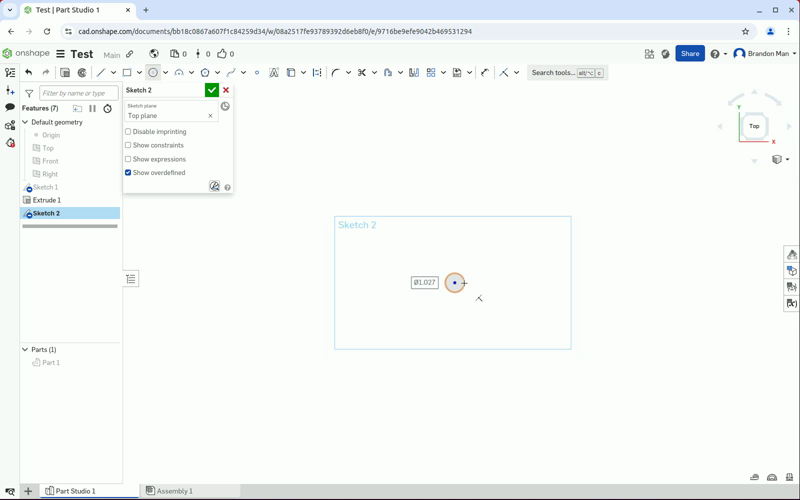
scroll(-6)
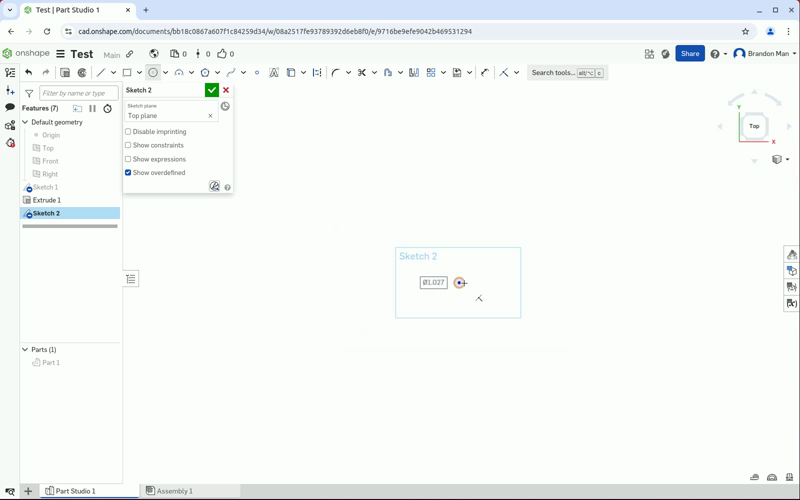
scroll(-6)
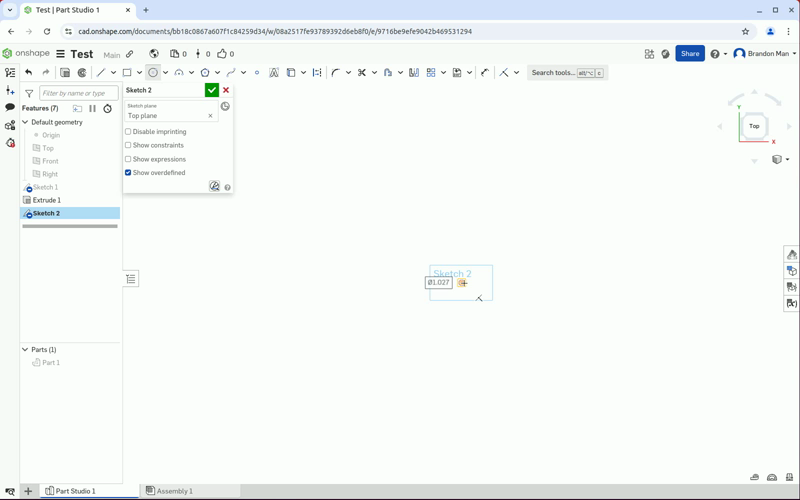
key(esc)
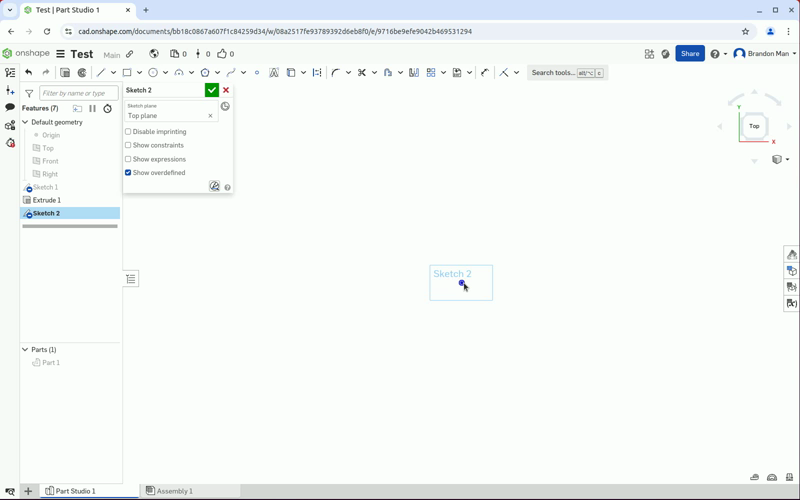
mouse_move(463, 283)
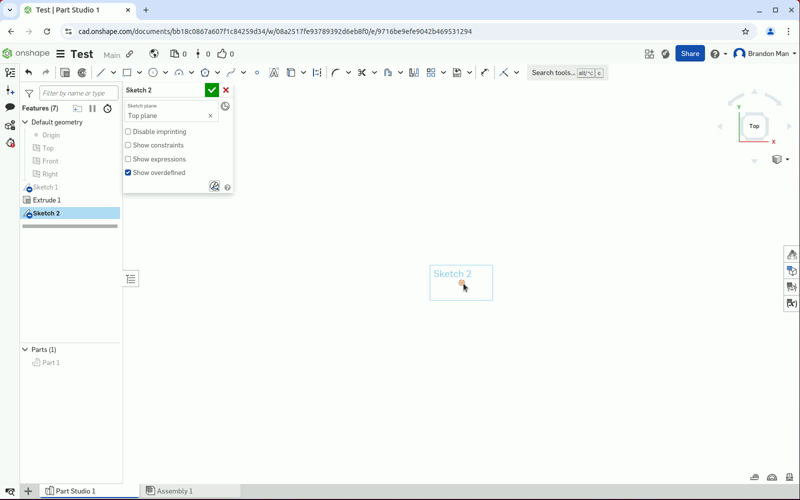
scroll(6)
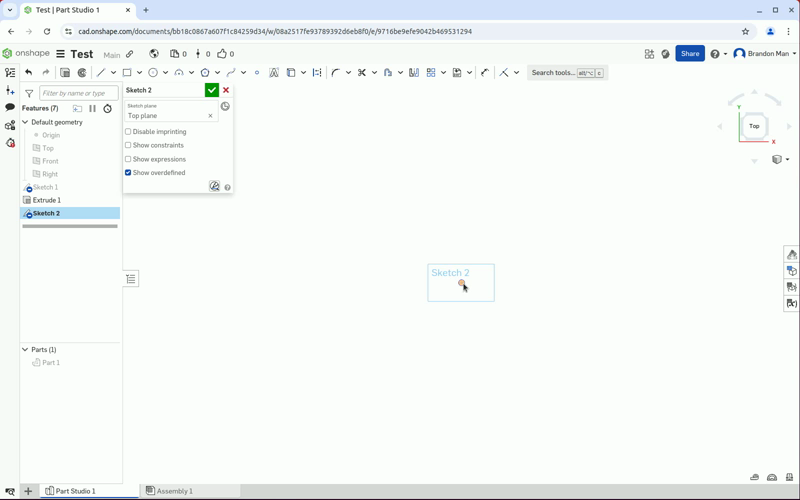
scroll(6)
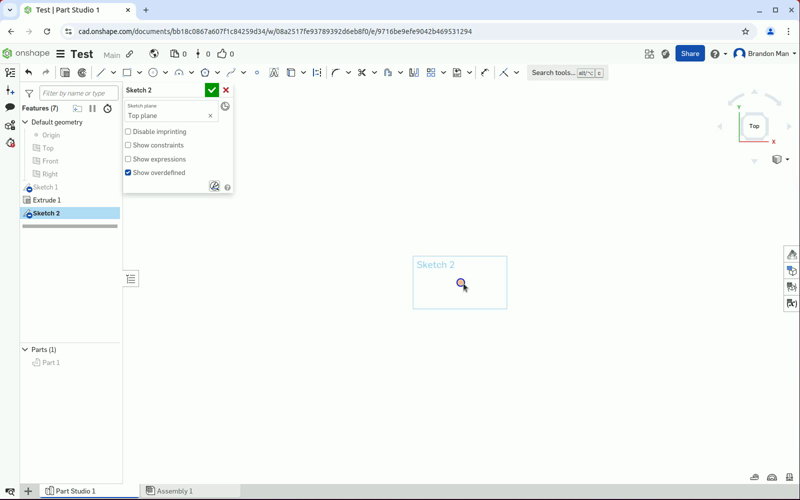
scroll(6)
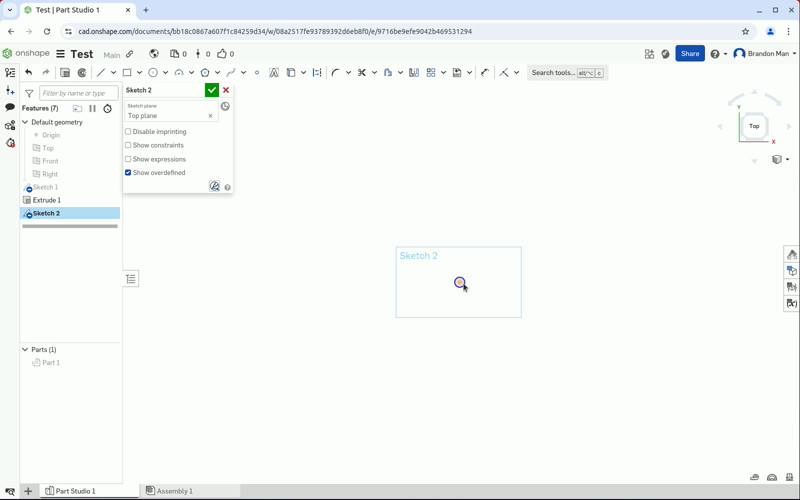
scroll(6)
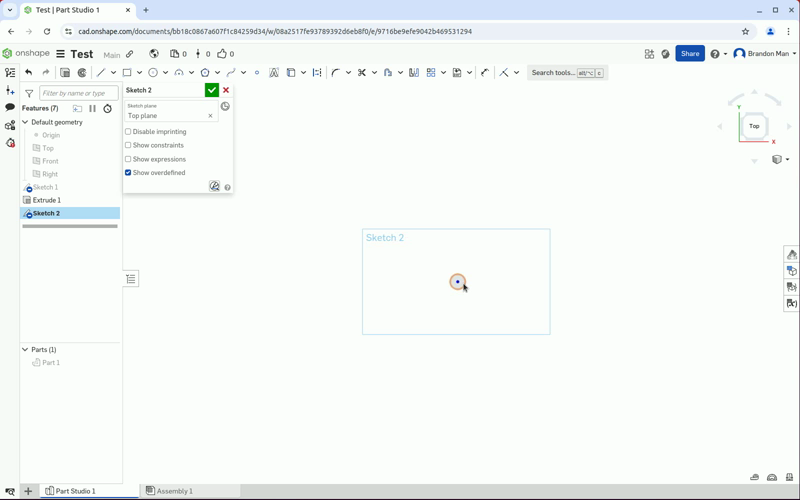
scroll(6)
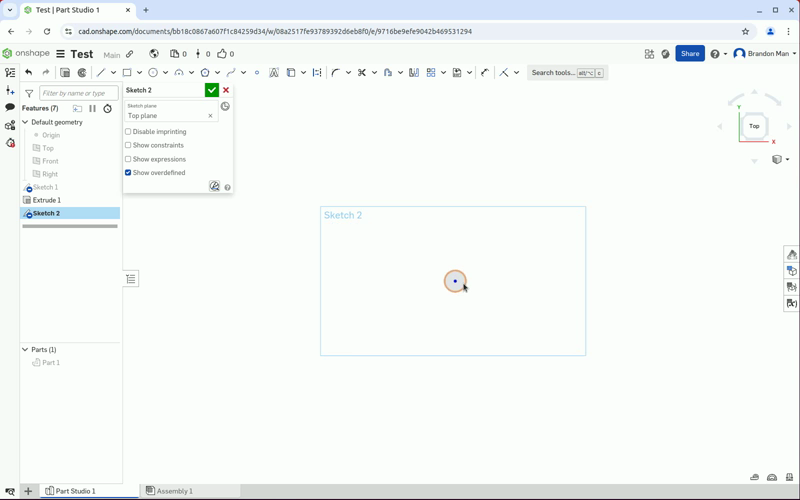
scroll(6)
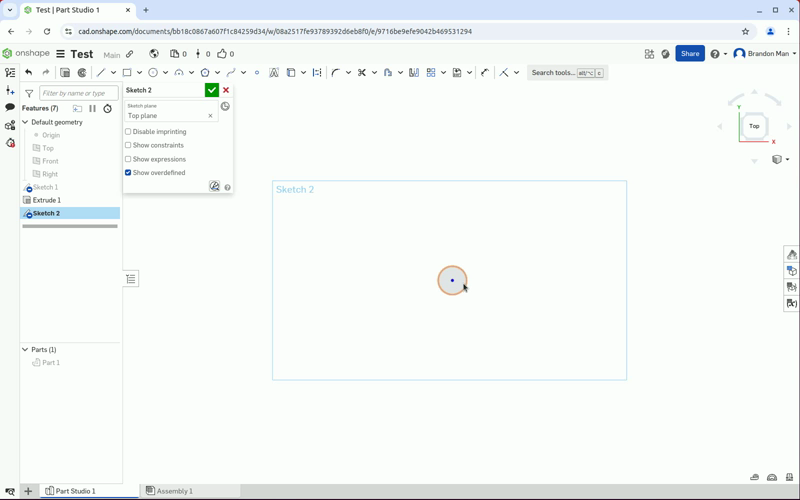
scroll(6)
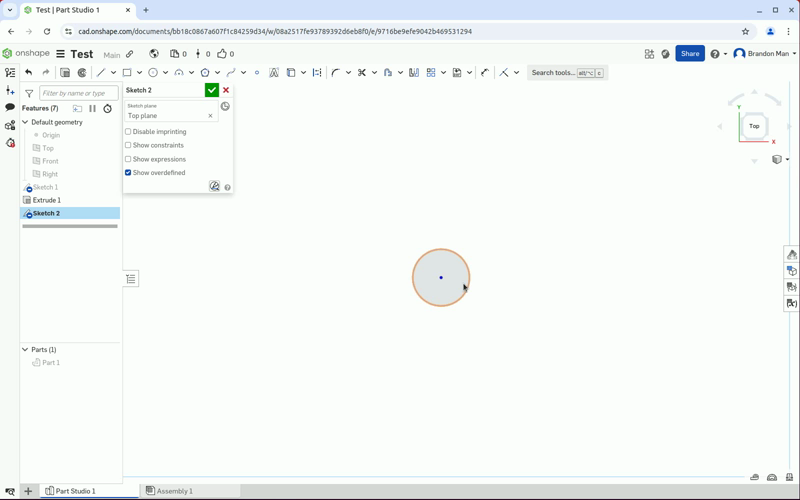
click(463, 283)
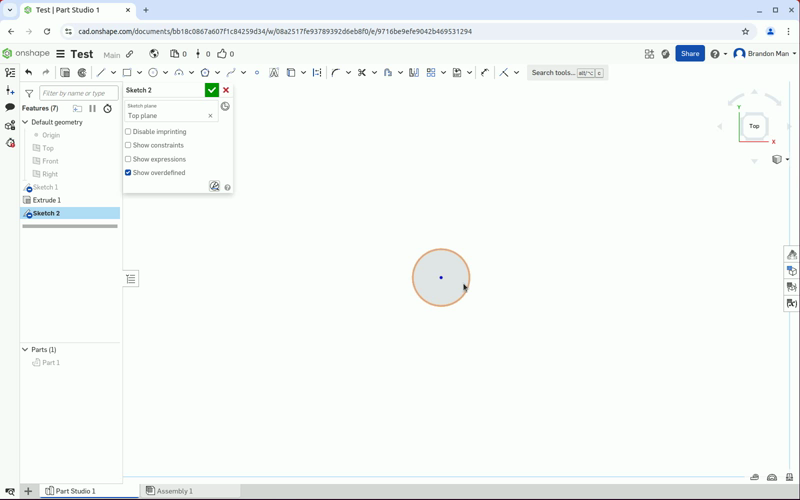
scroll(-6)
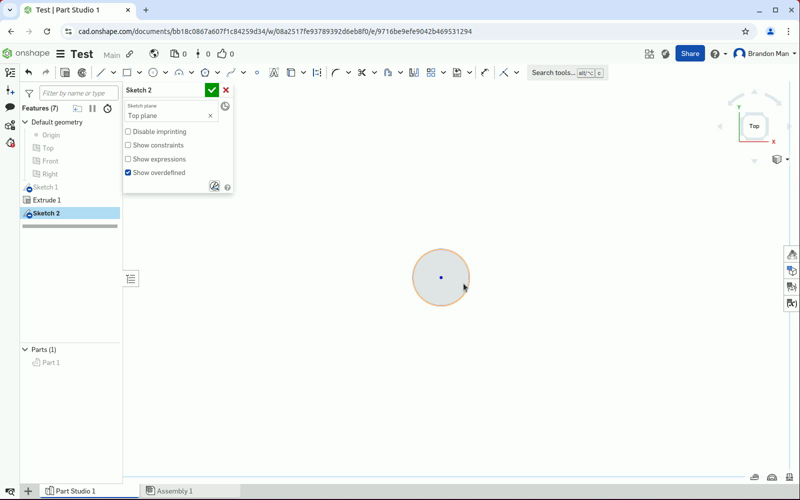
scroll(-6)
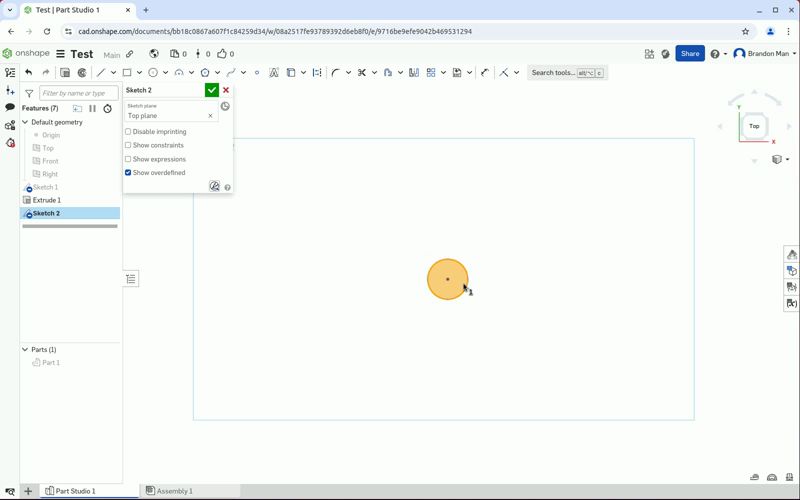
scroll(-6)
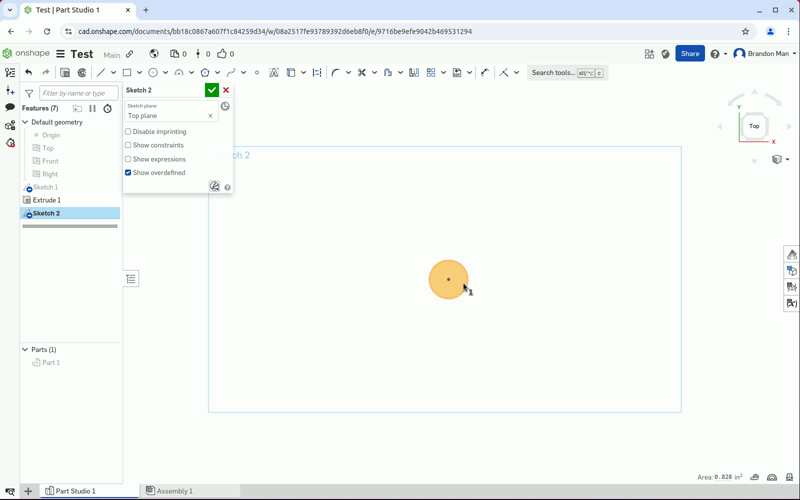
scroll(-6)
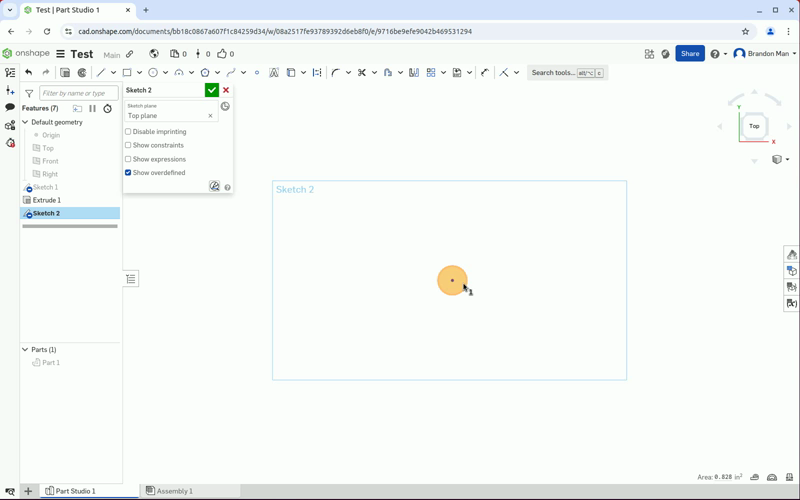
scroll(-6)
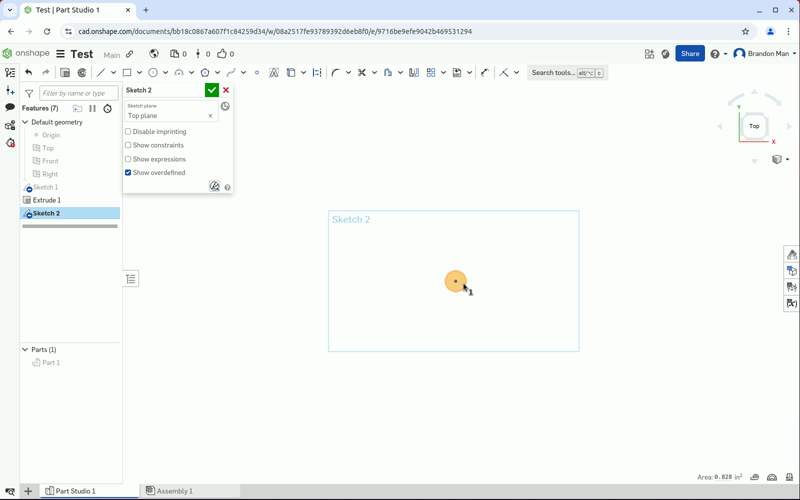
scroll(-6)
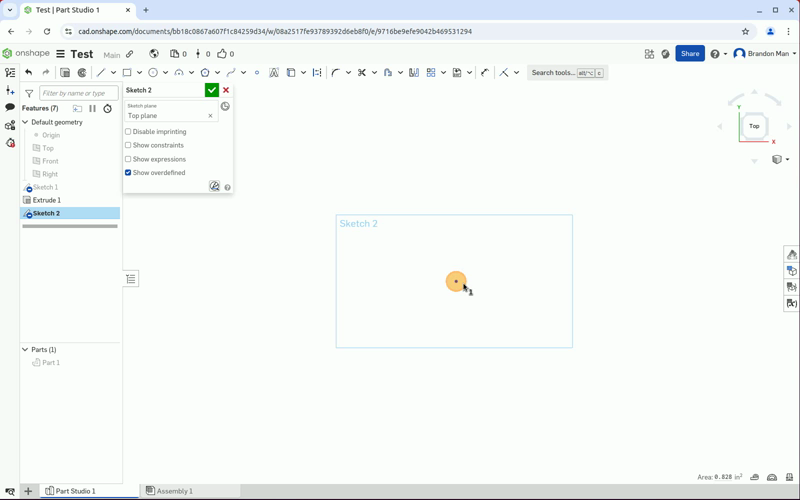
scroll(-6)
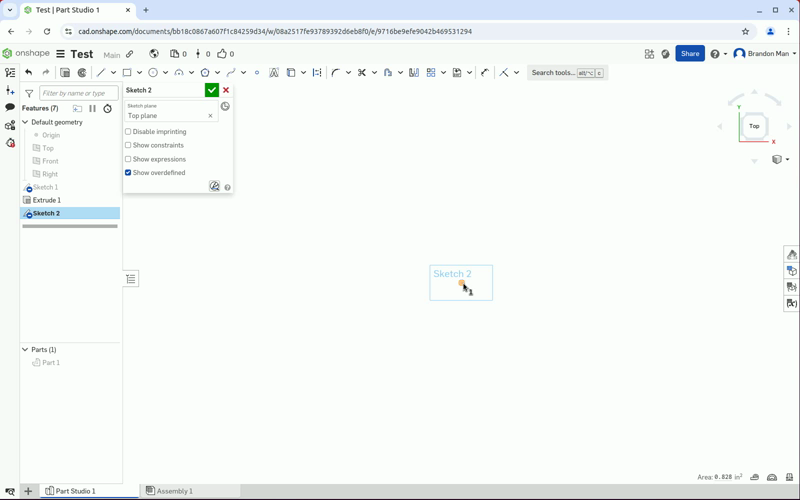
mouse_move(73, 352)
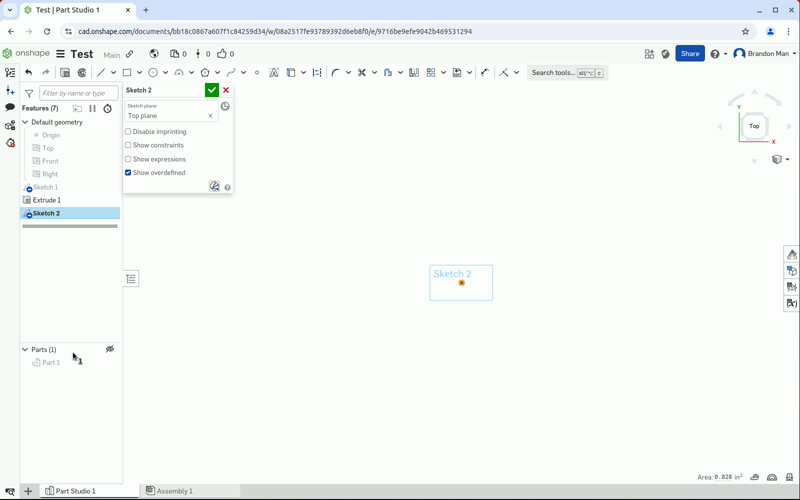
key(shift+y)
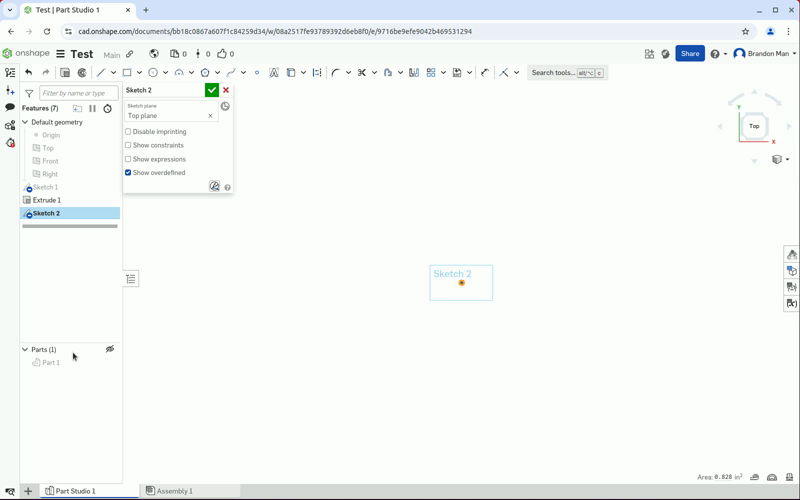
key(shift+e)
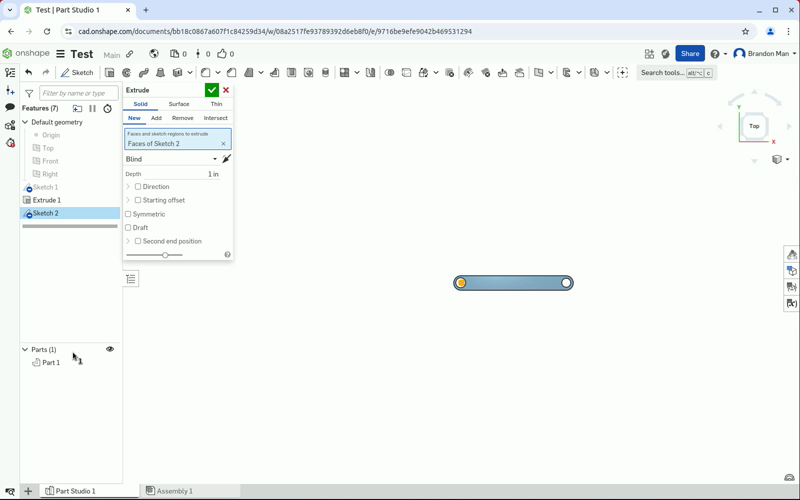
mouse_move(143, 106)
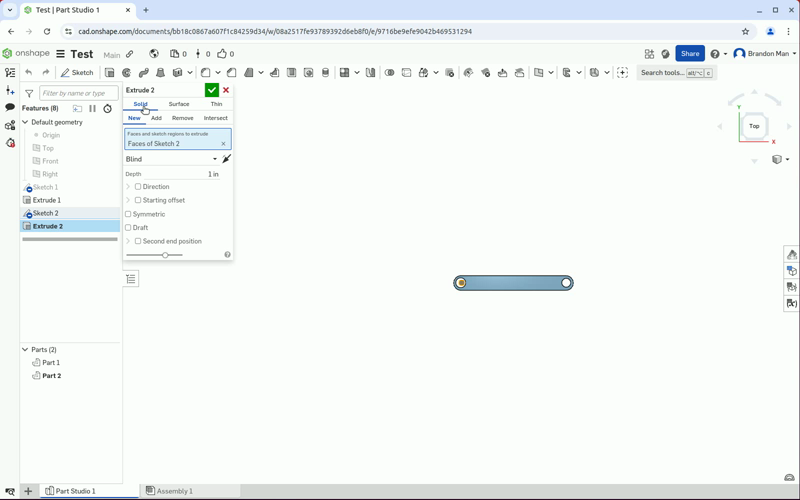
click(143, 106)
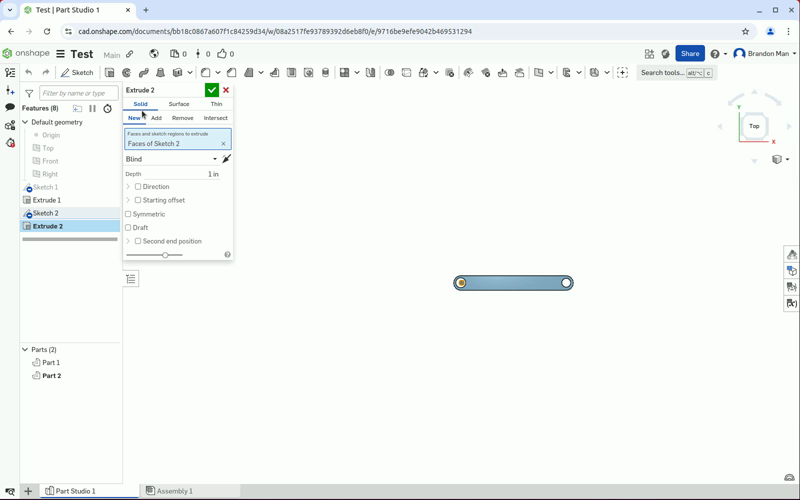
mouse_move(137, 120)
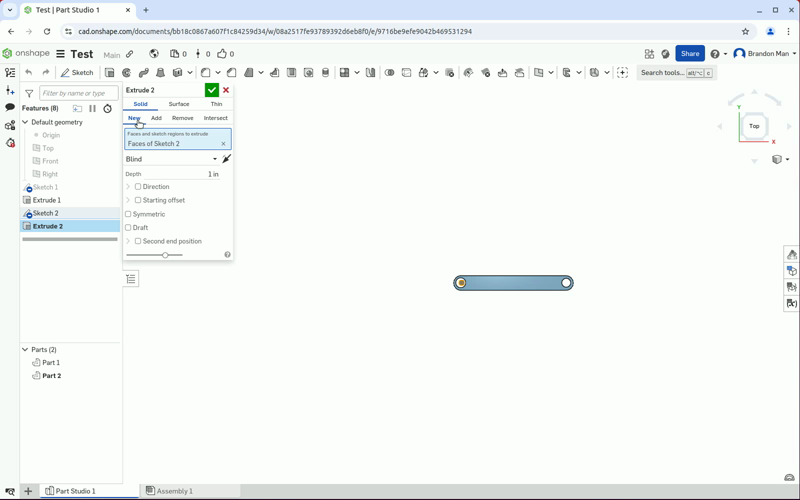
click(137, 120)
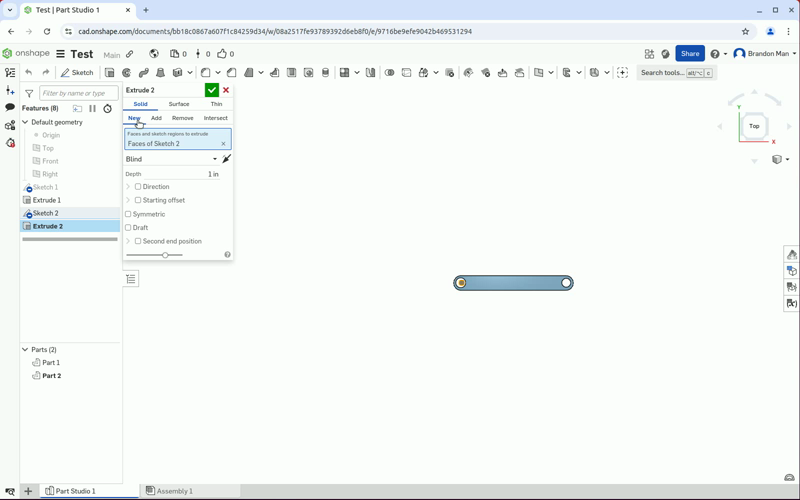
key(tab, 4)
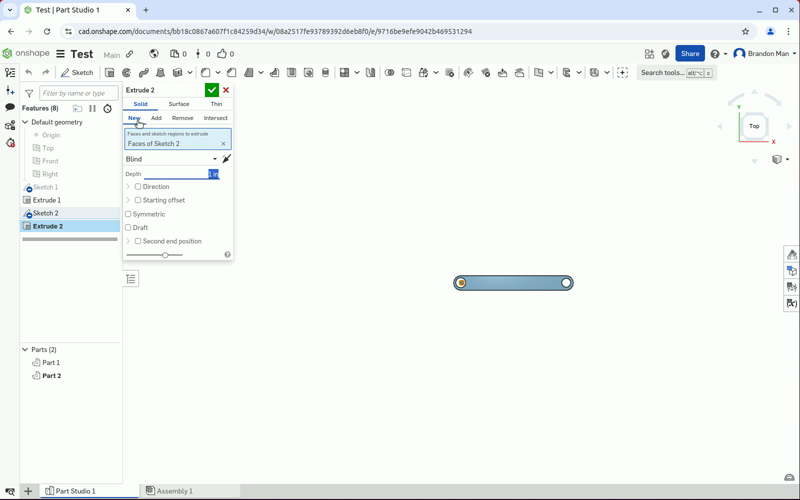
text(1.926)
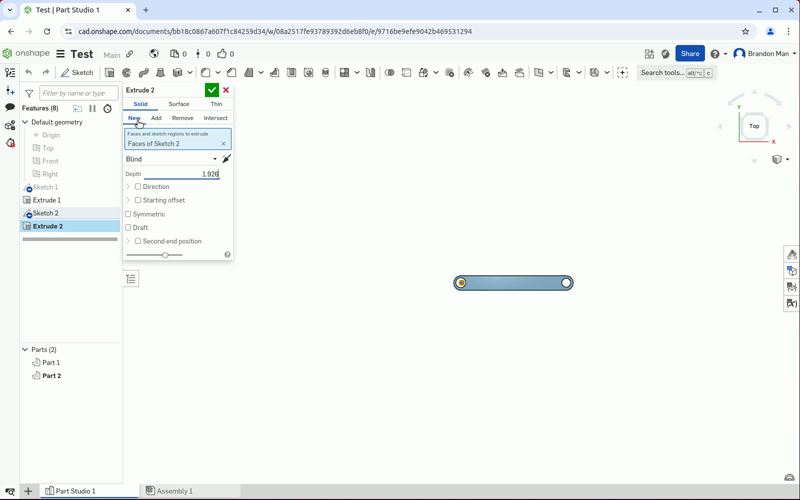
key(tab, 3)
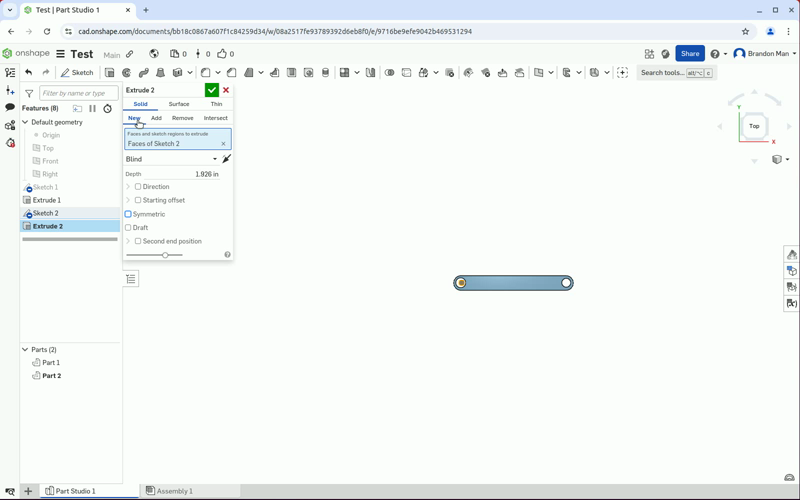
key(space)
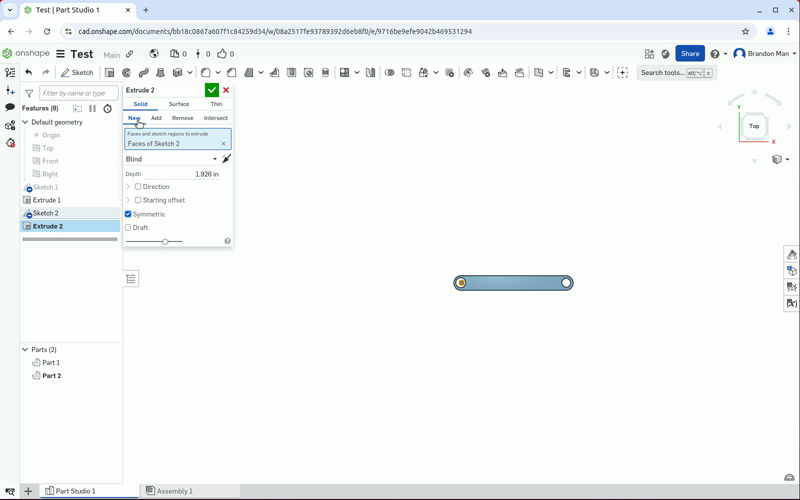
key(enter)
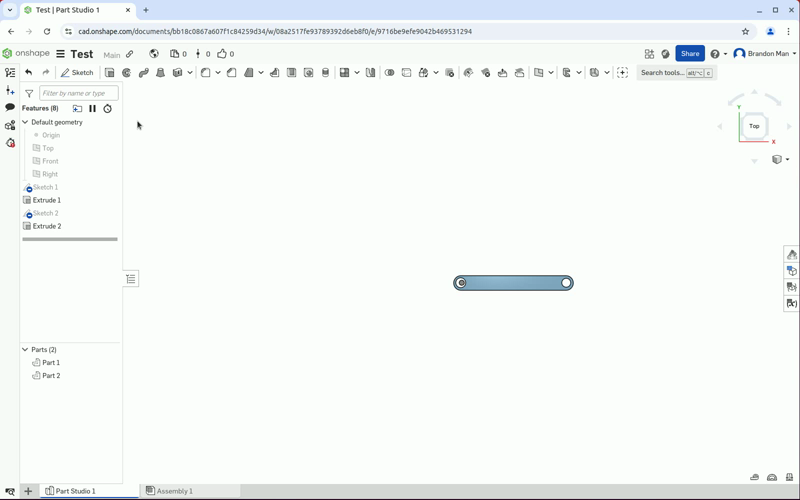
key(shift+h)
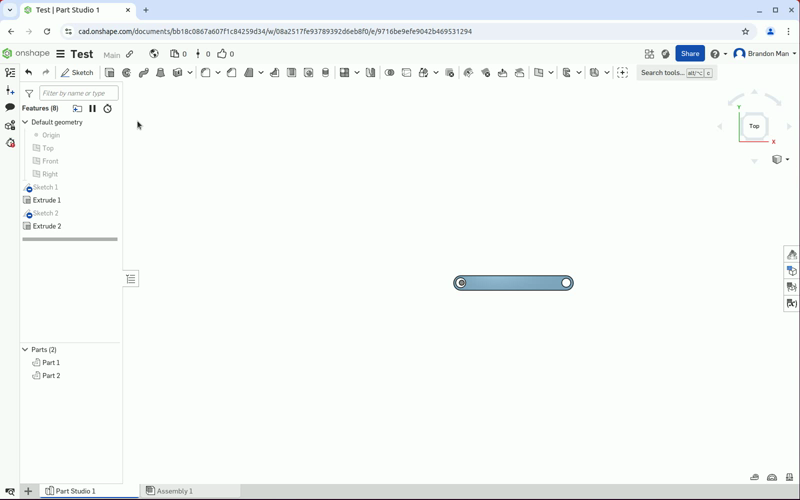
key(shift+h)
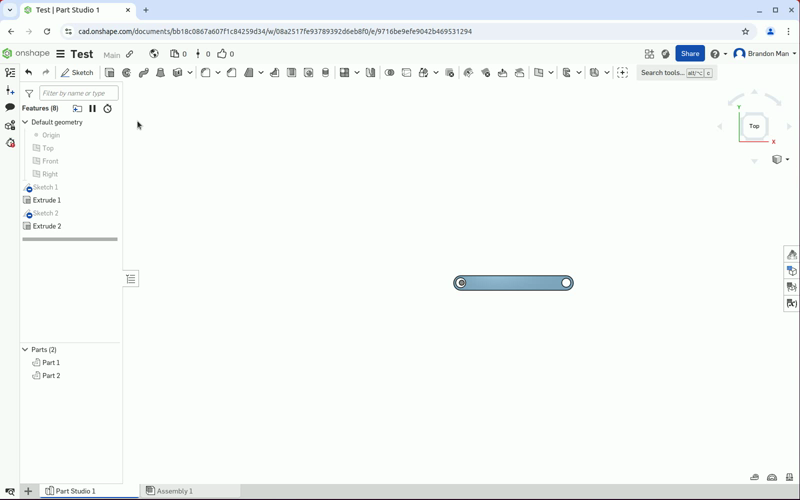
mouse_move(73, 189)
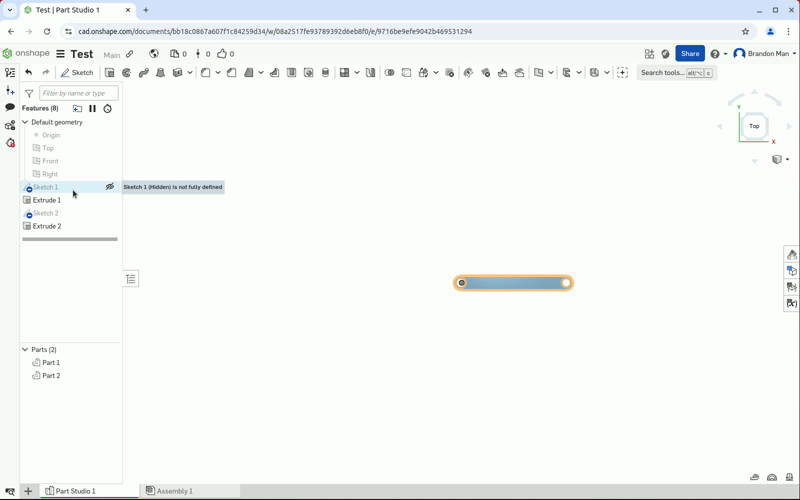
click(73, 189)
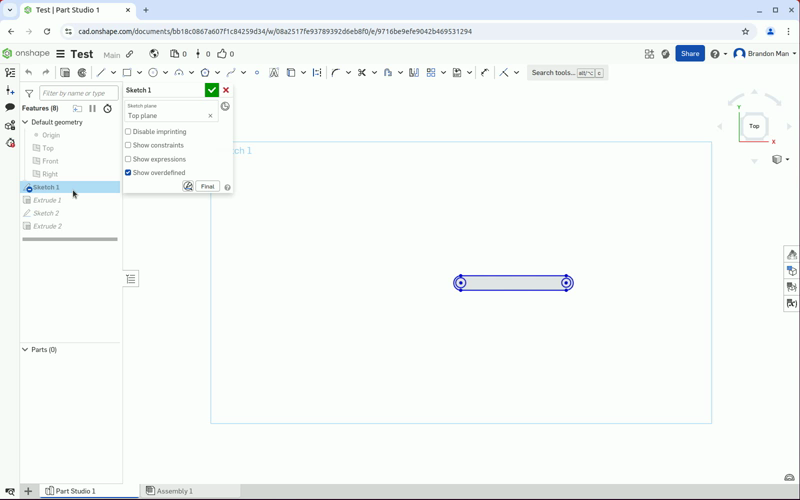
mouse_move(229, 92)
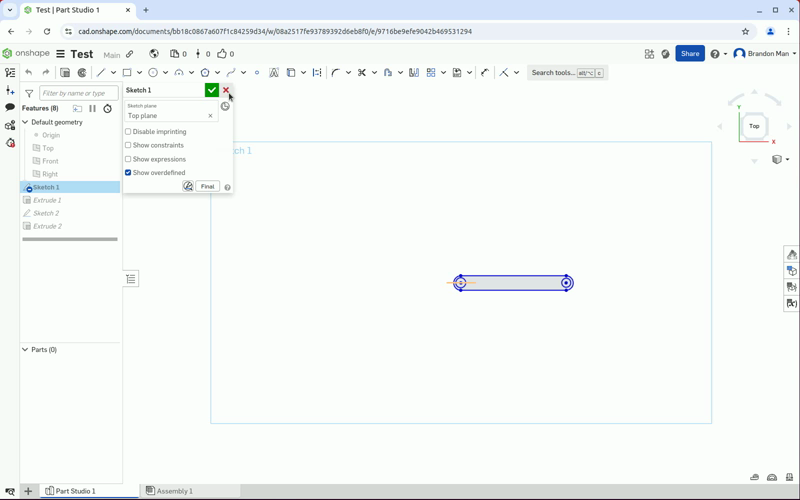
click(229, 92)
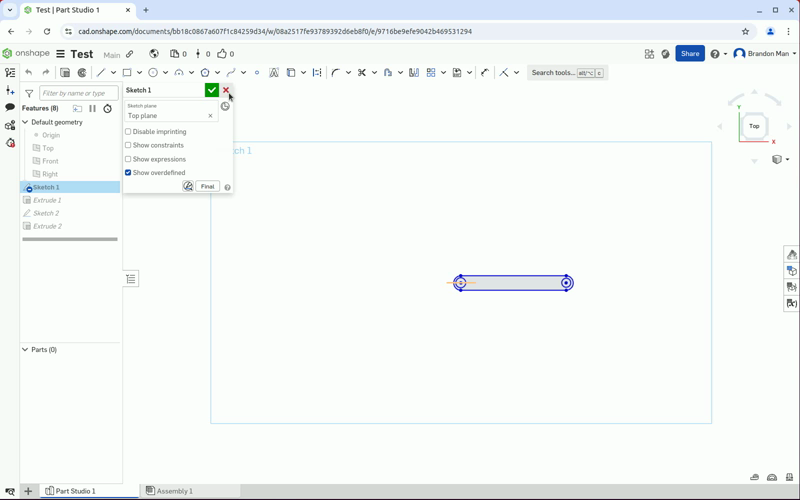
key(shift+s)
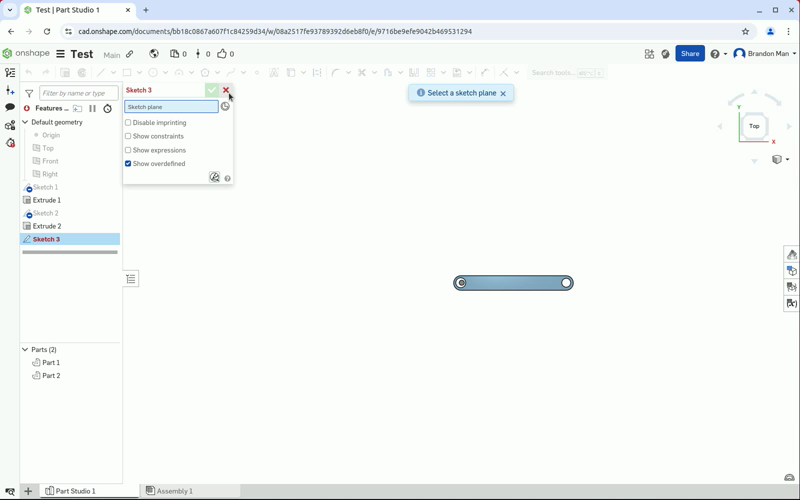
mouse_move(73, 150)
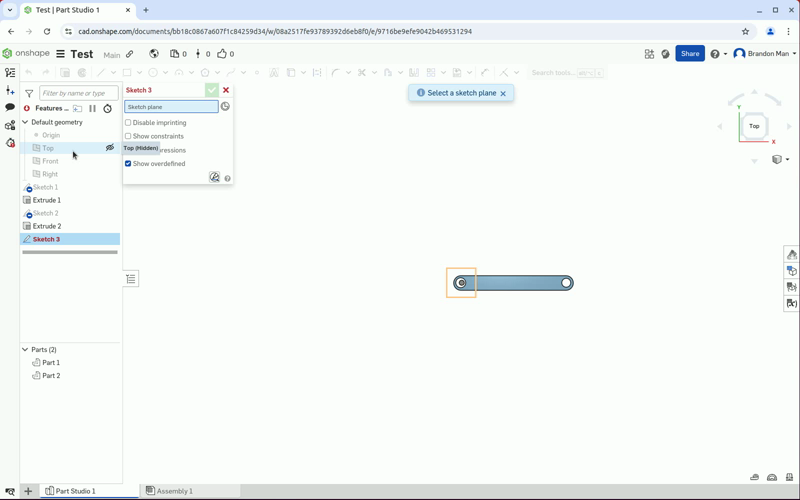
click(73, 150)
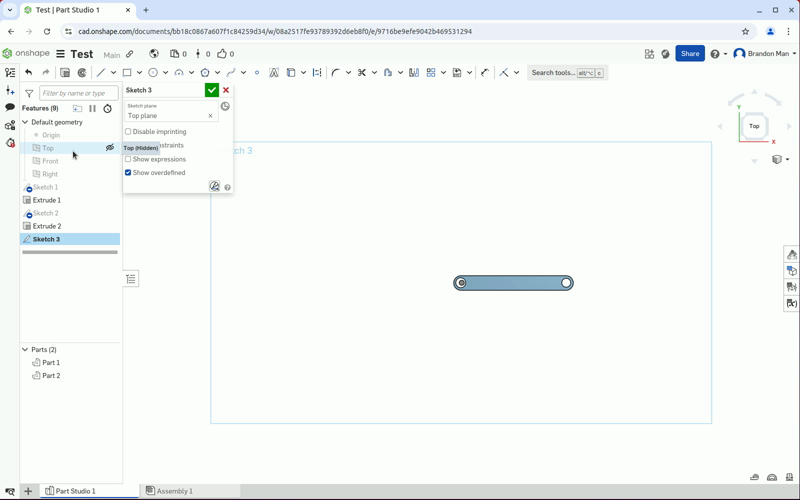
mouse_move(73, 352)
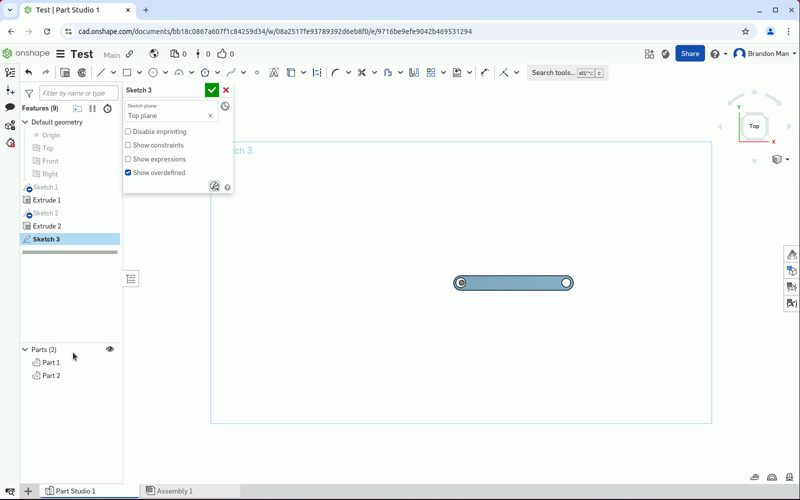
key(y)
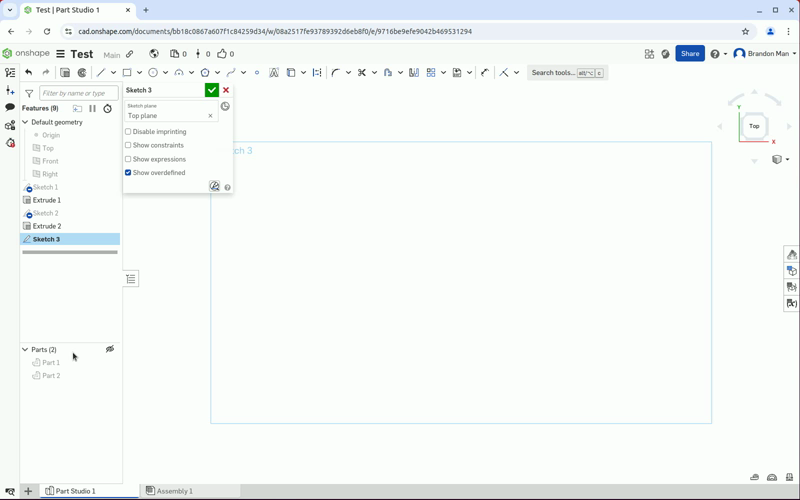
key(c)
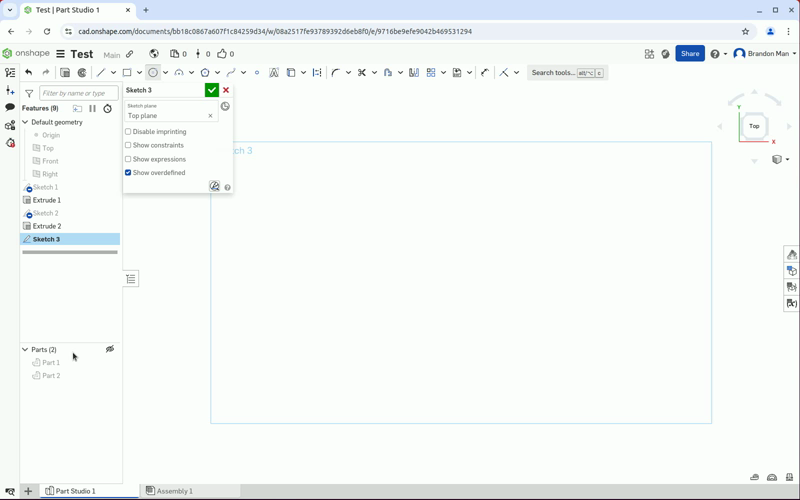
key_down(shift)
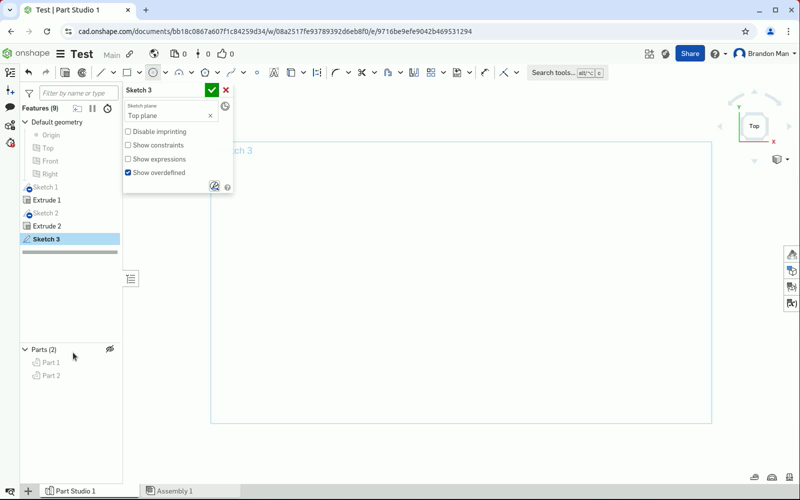
mouse_move(567, 282)
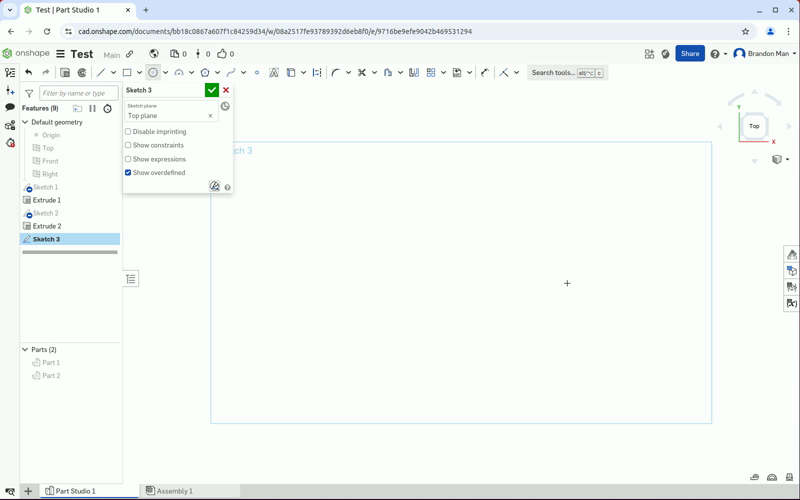
click(567, 282)
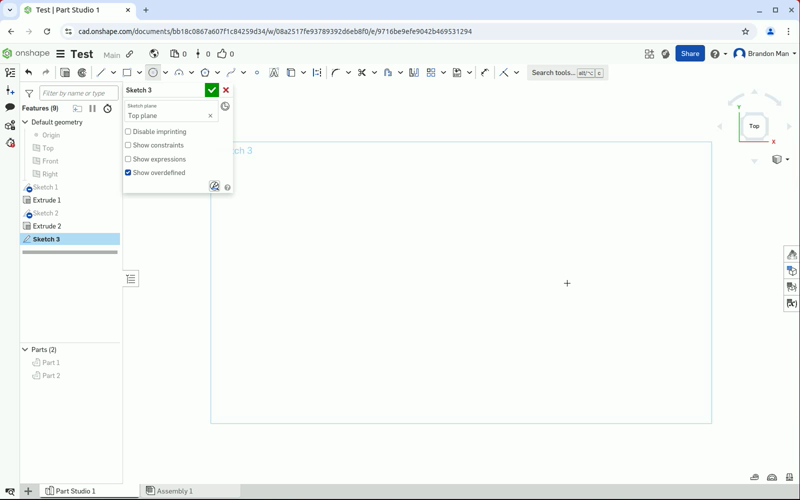
key_up(shift)
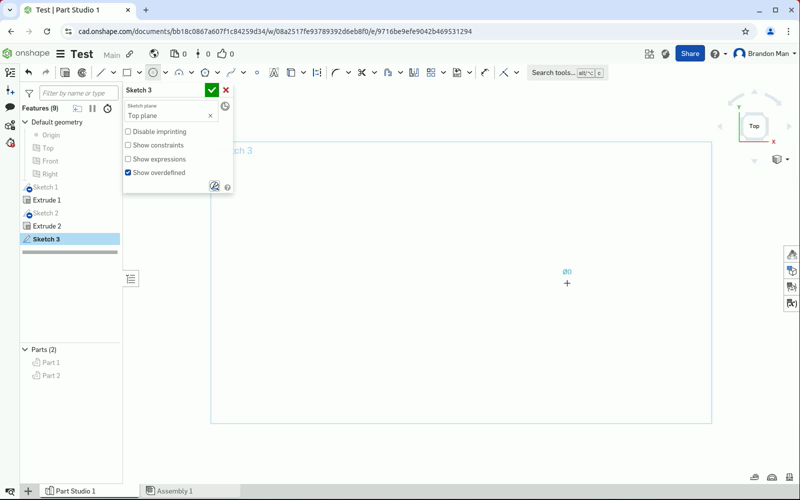
mouse_move(569, 282)
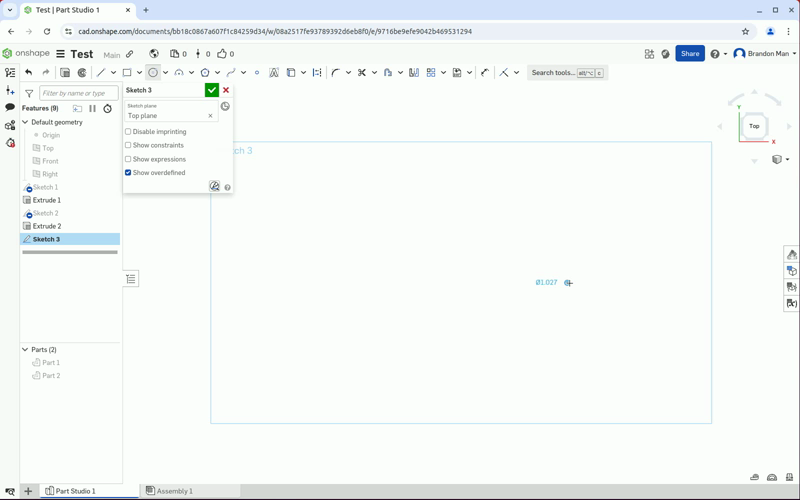
scroll(6)
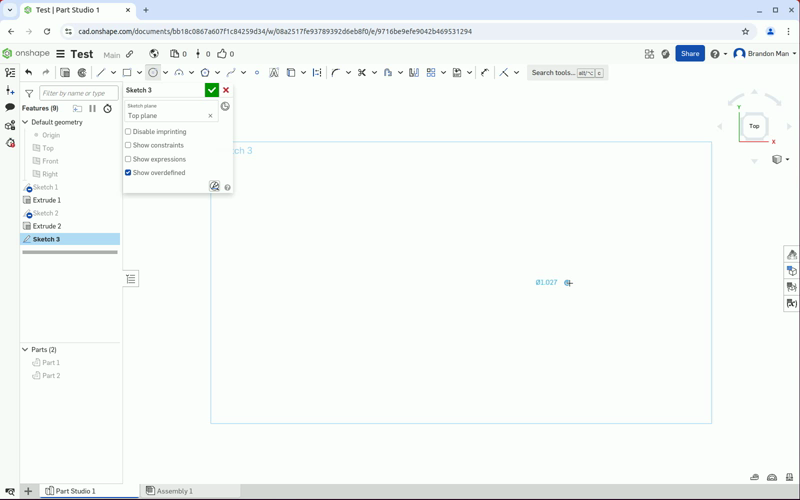
scroll(6)
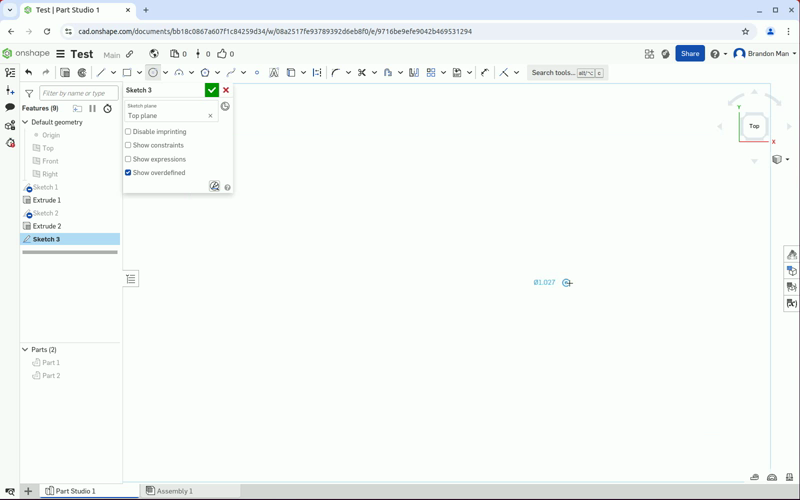
scroll(6)
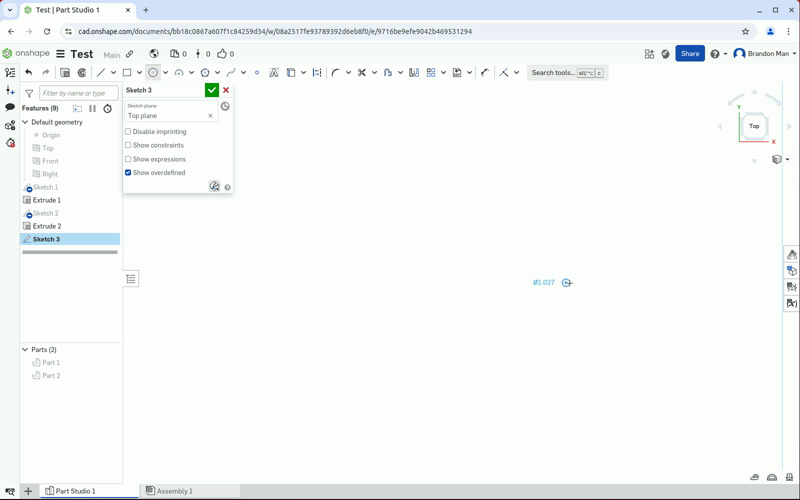
scroll(6)
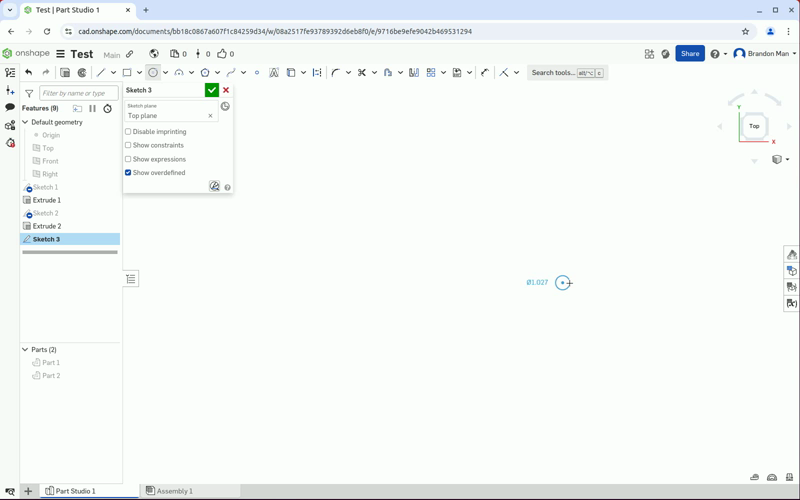
scroll(6)
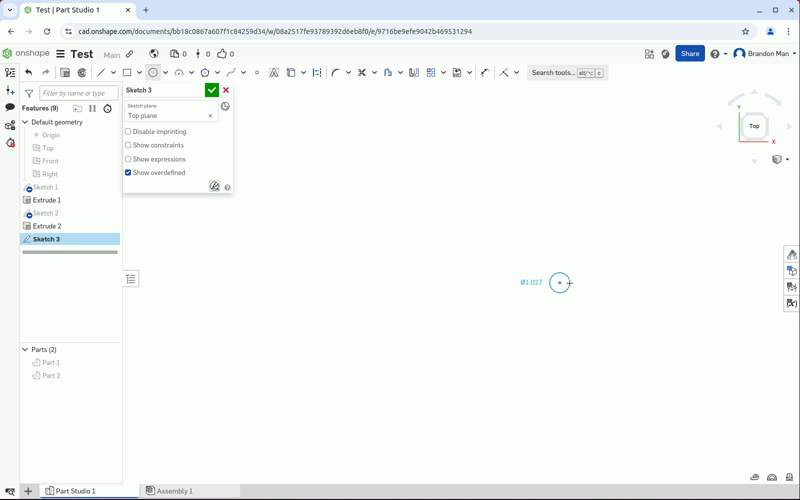
scroll(6)
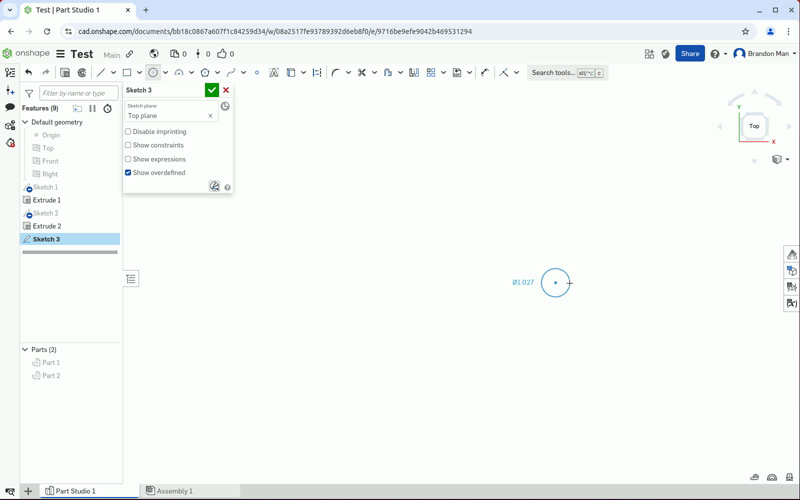
scroll(6)
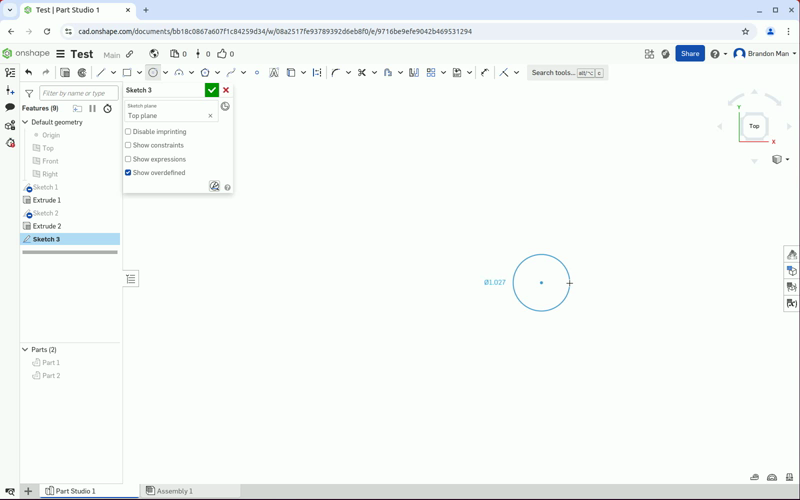
click(569, 282)
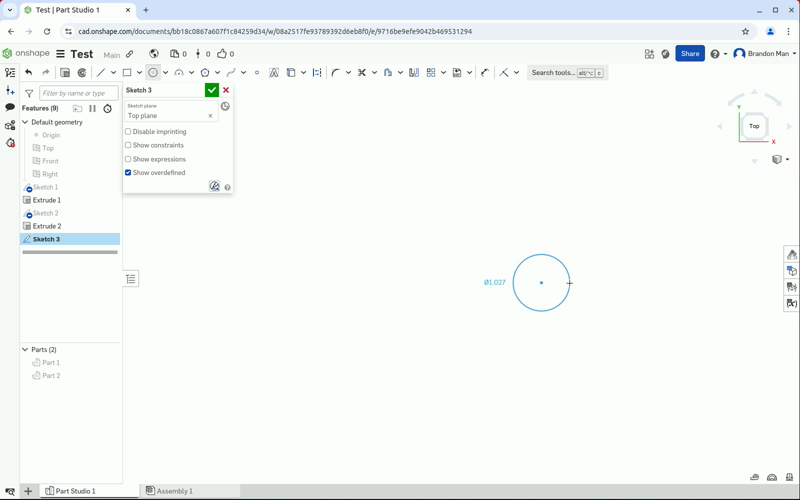
scroll(-6)
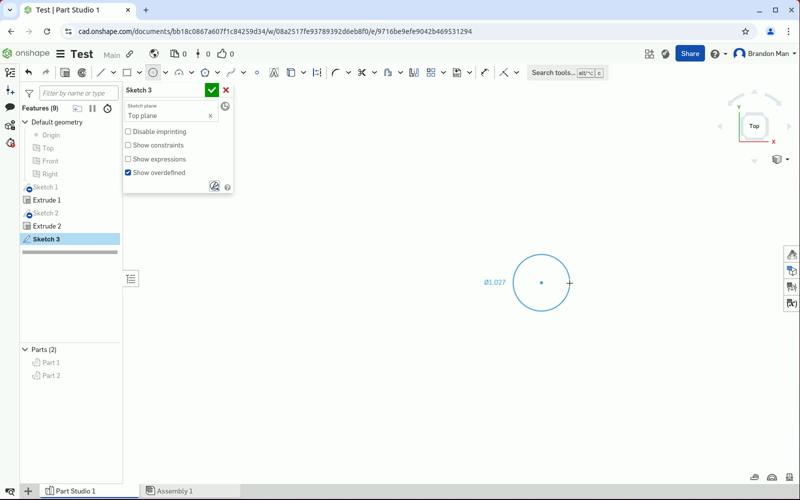
scroll(-6)
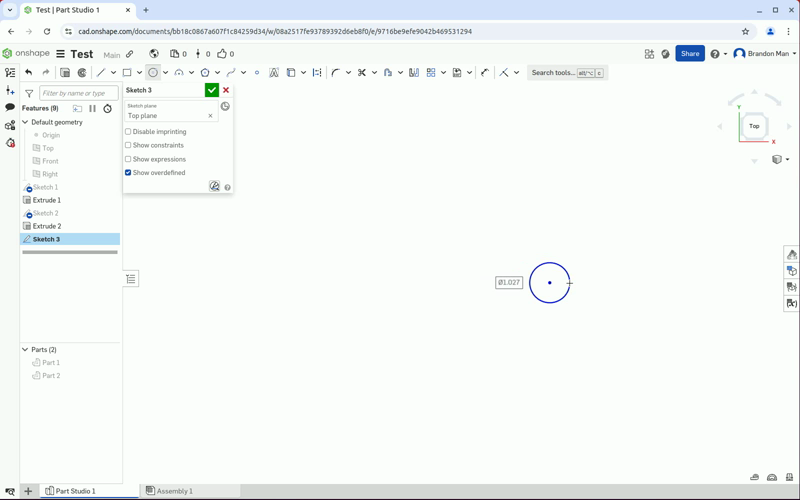
scroll(-6)
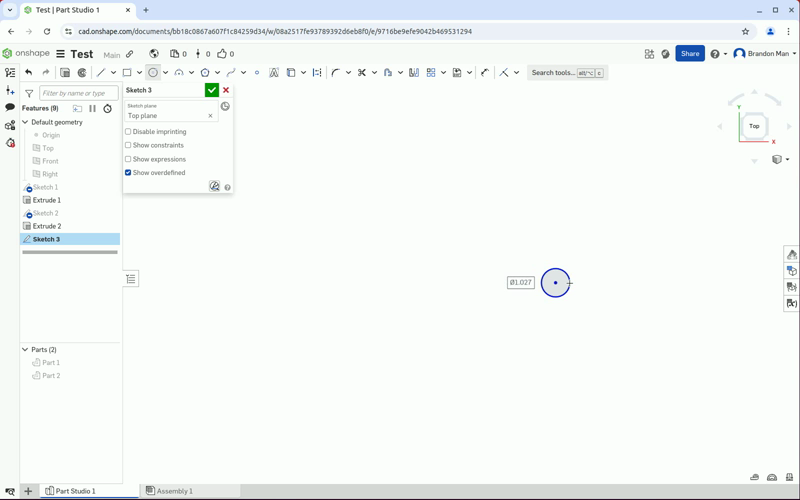
scroll(-6)
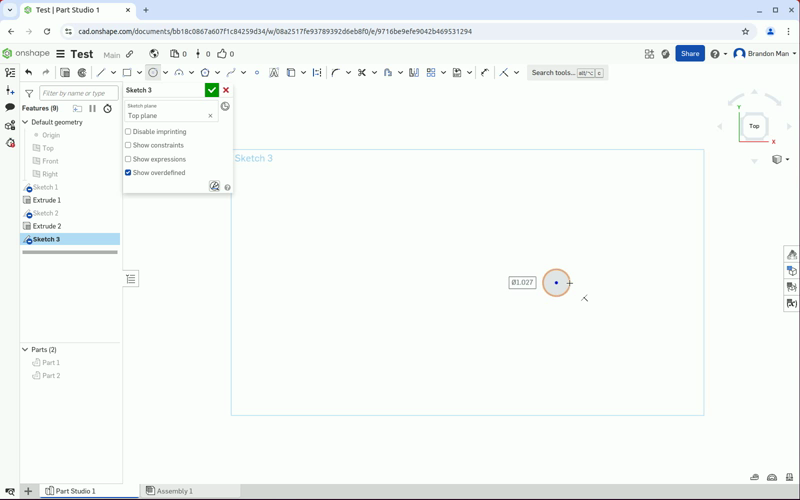
scroll(-6)
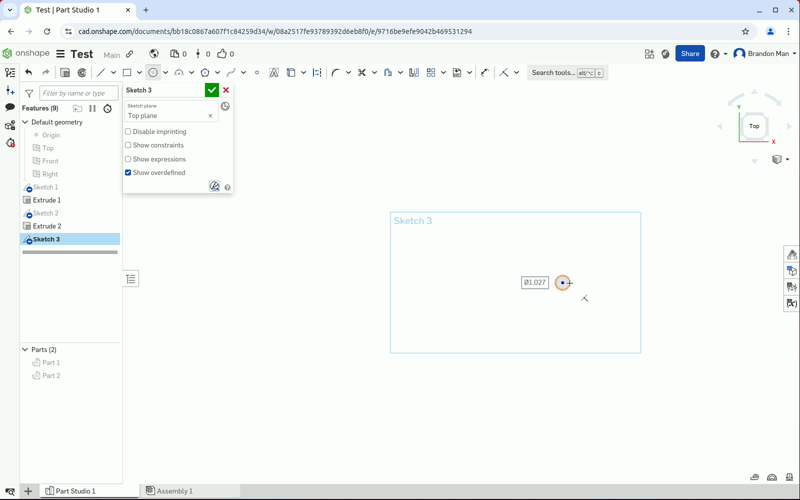
scroll(-6)
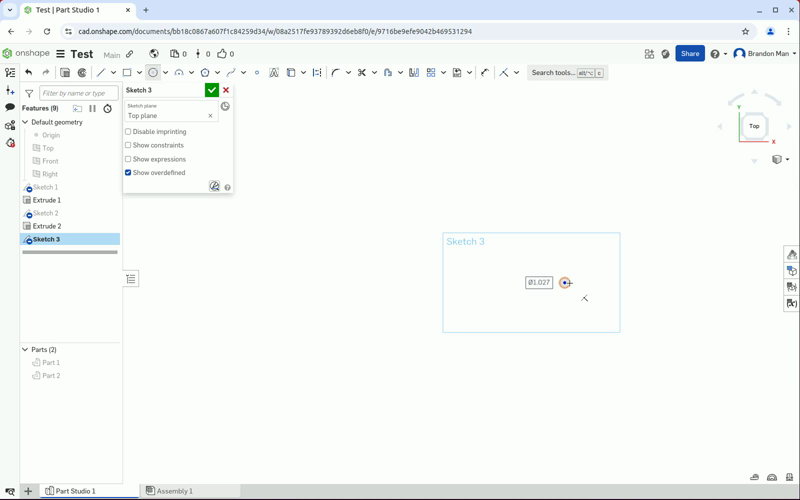
scroll(-6)
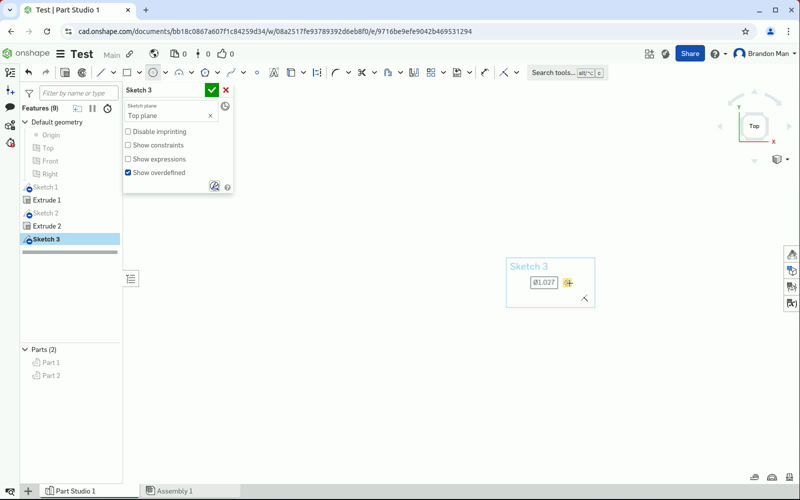
key(esc)
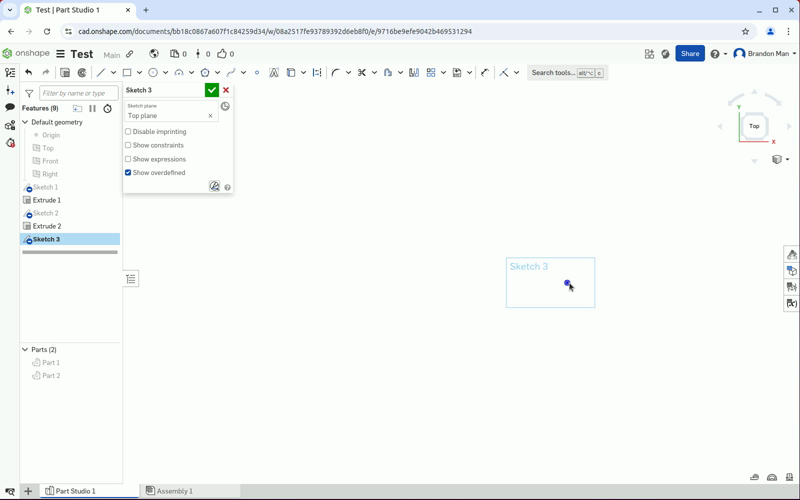
mouse_move(566, 284)
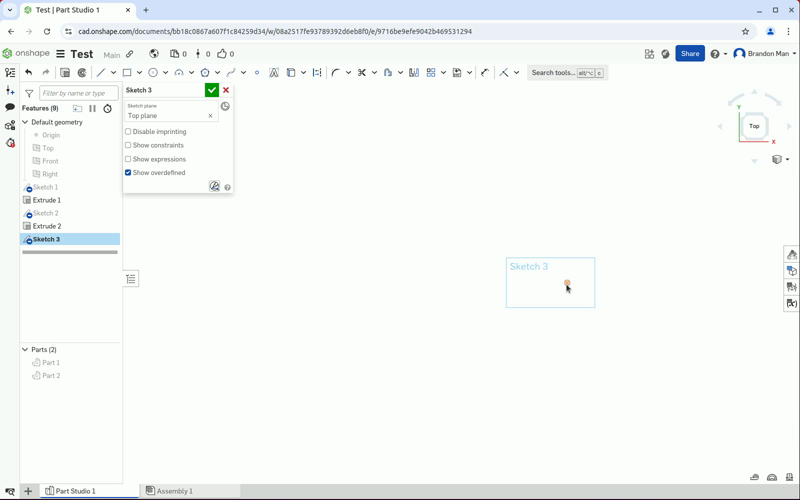
scroll(6)
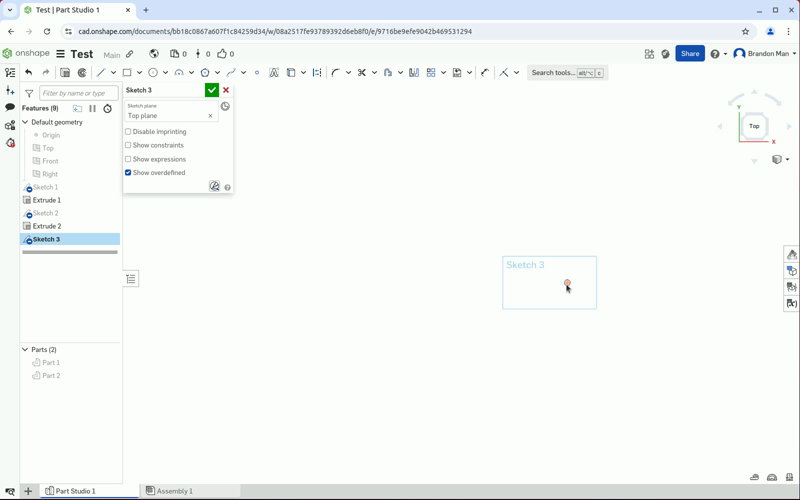
scroll(6)
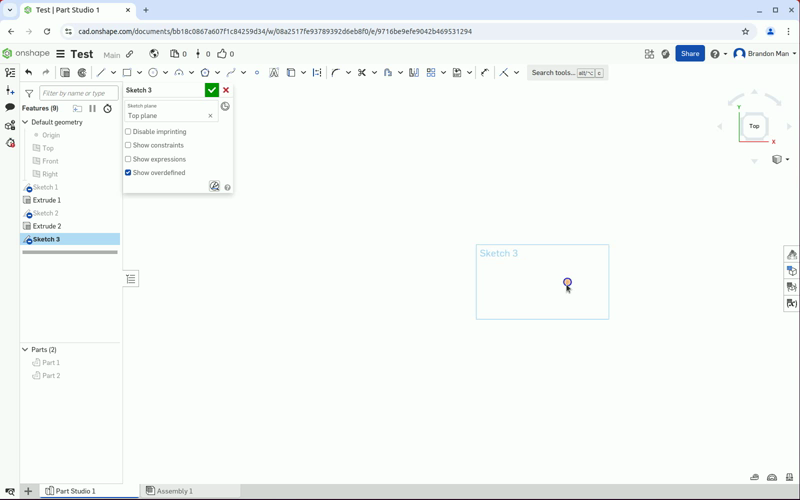
scroll(6)
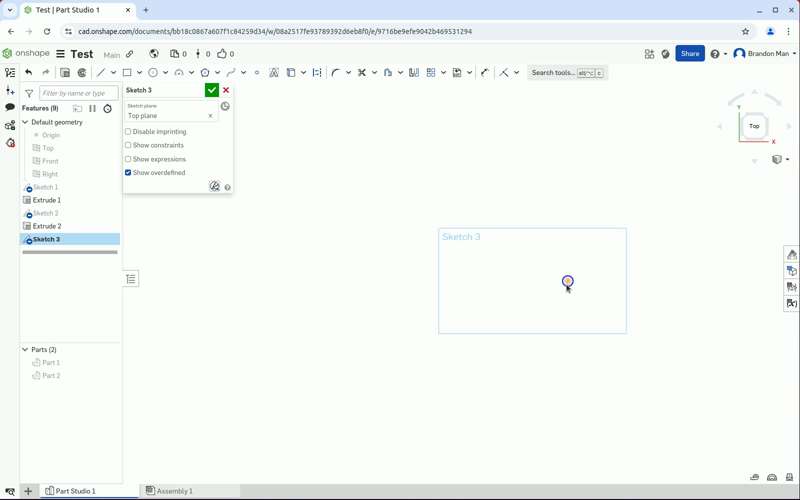
scroll(6)
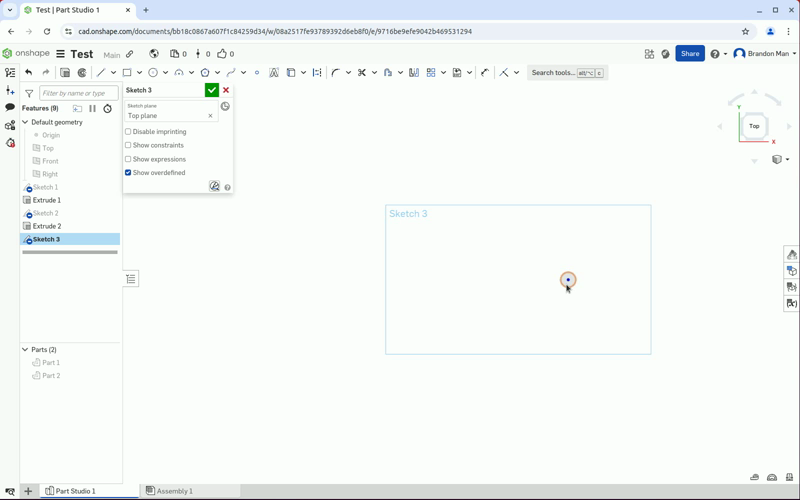
scroll(6)
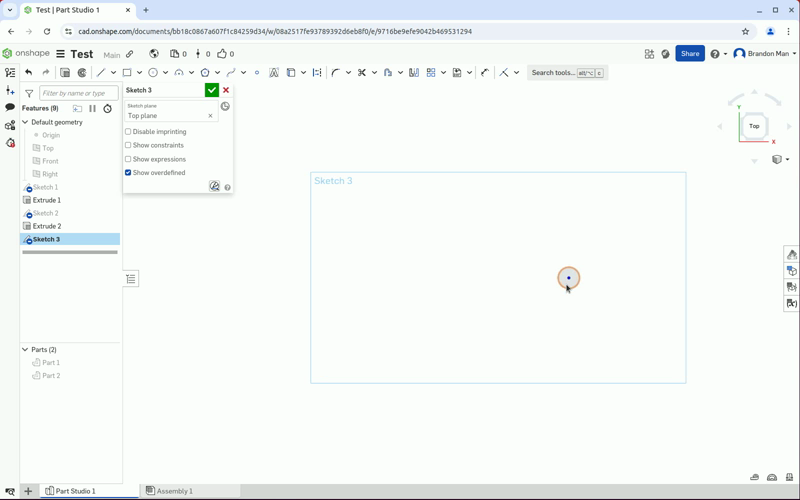
scroll(6)
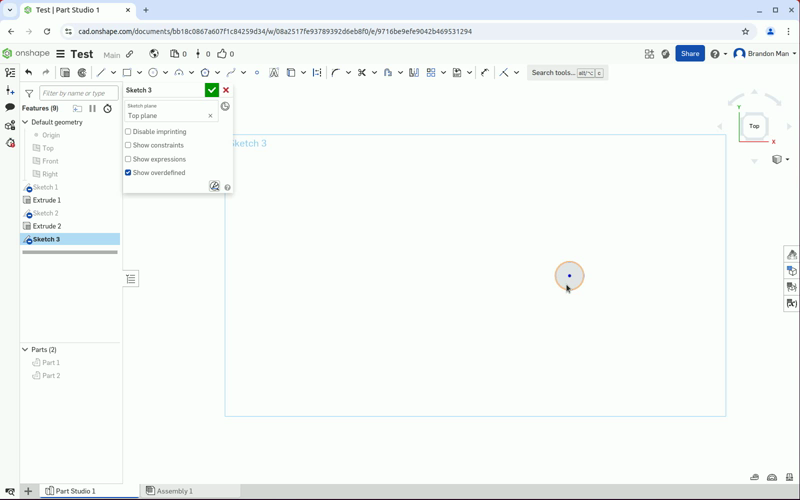
scroll(6)
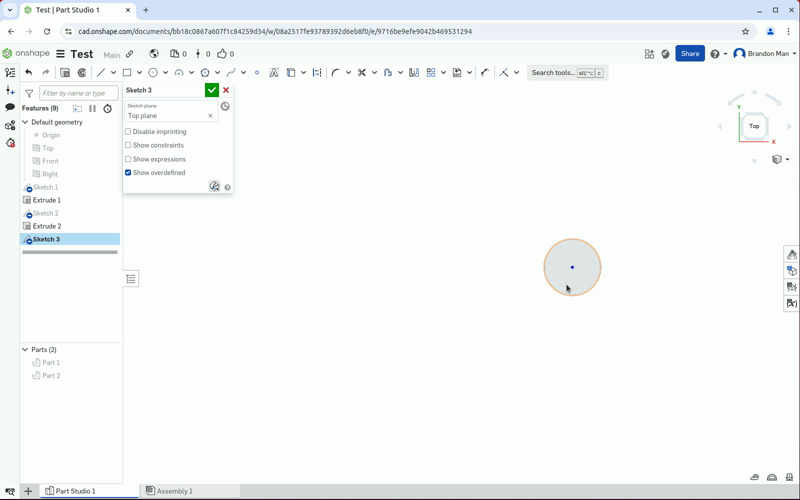
click(566, 284)
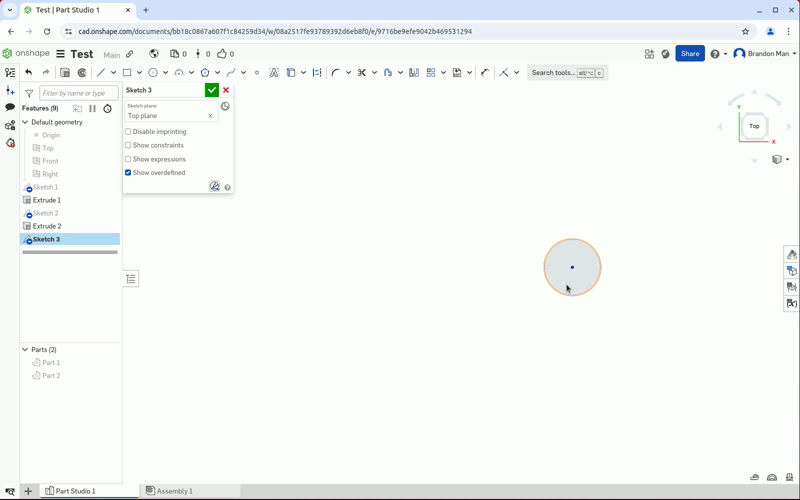
scroll(-6)
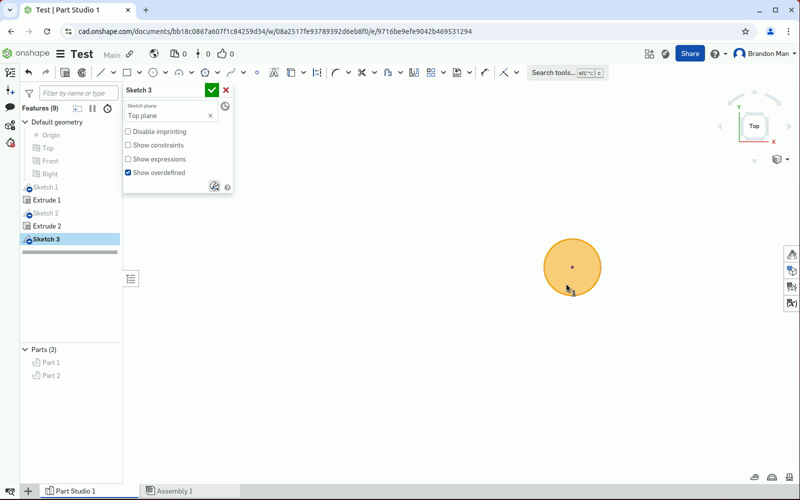
scroll(-6)
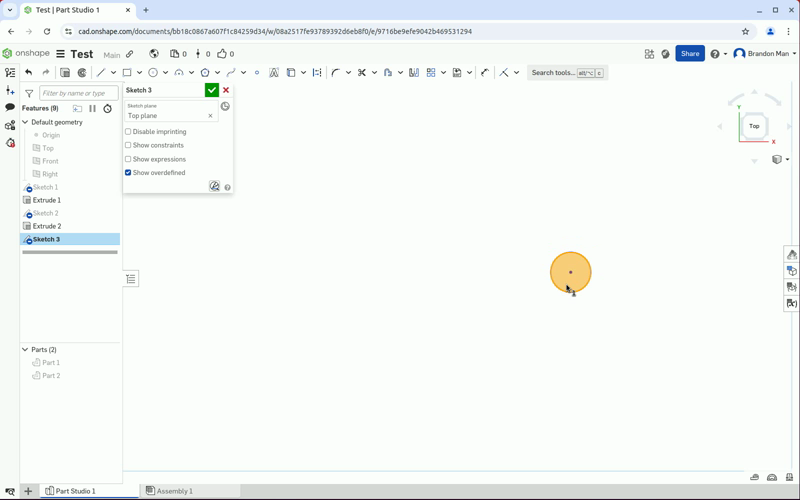
scroll(-6)
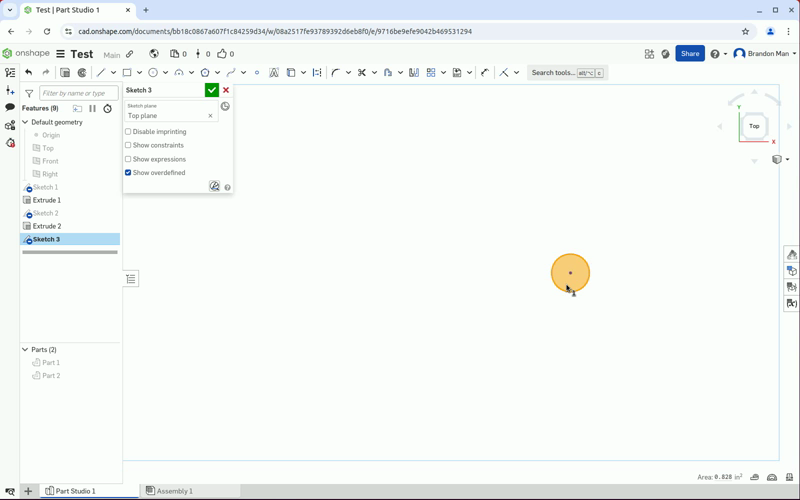
scroll(-6)
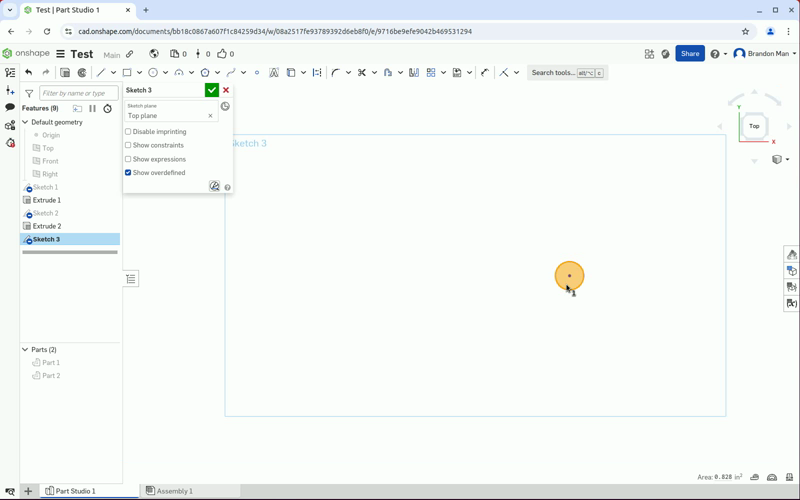
scroll(-6)
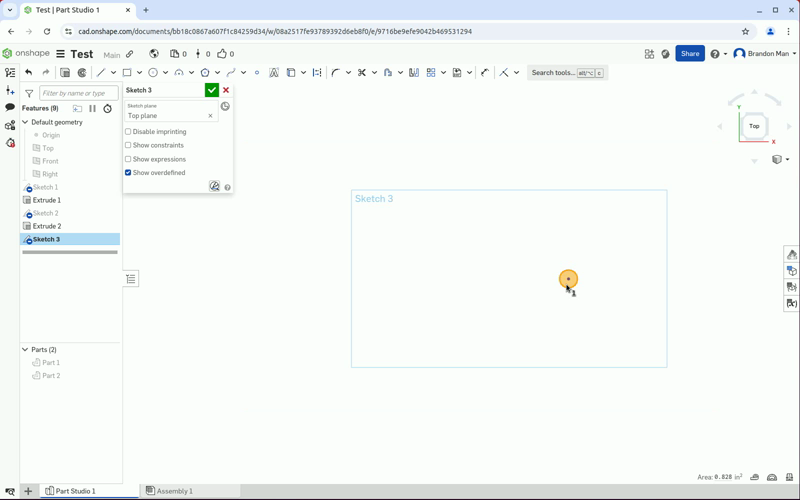
scroll(-6)
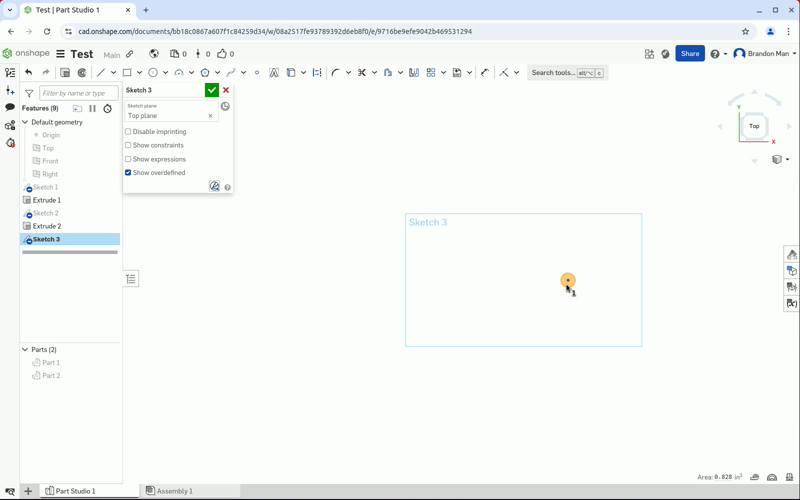
scroll(-6)
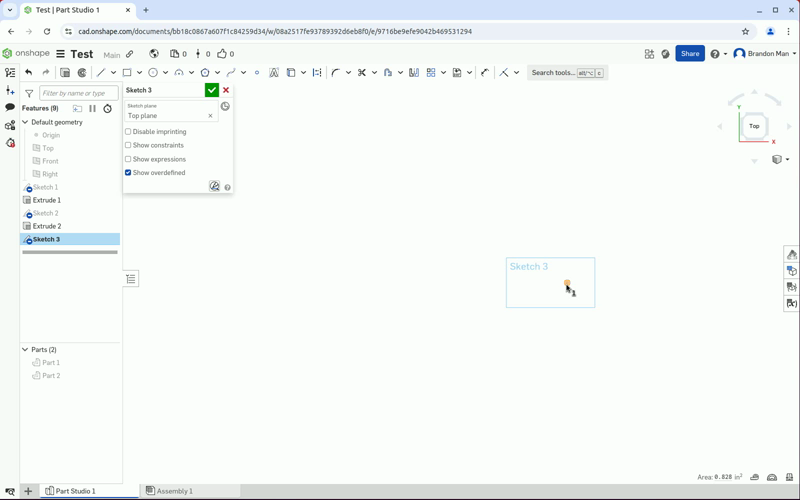
mouse_move(73, 352)
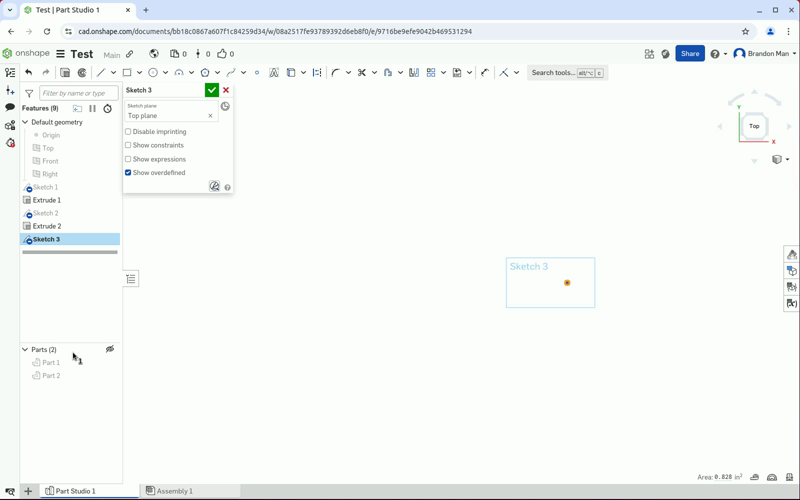
key(shift+y)
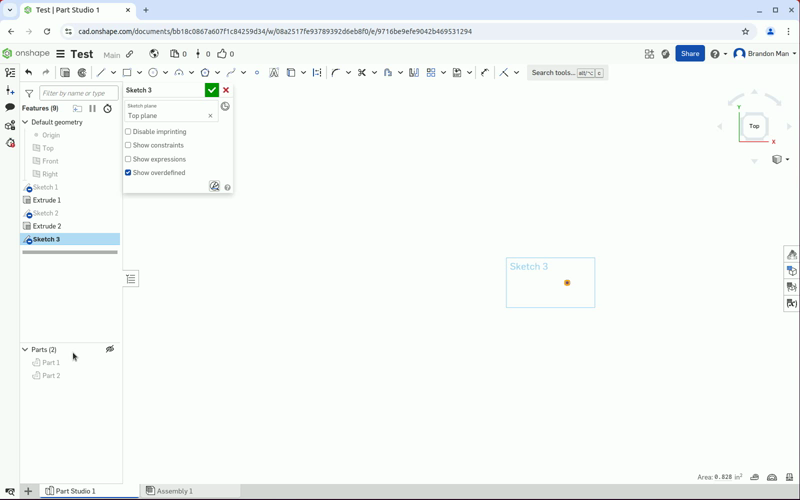
key(shift+e)
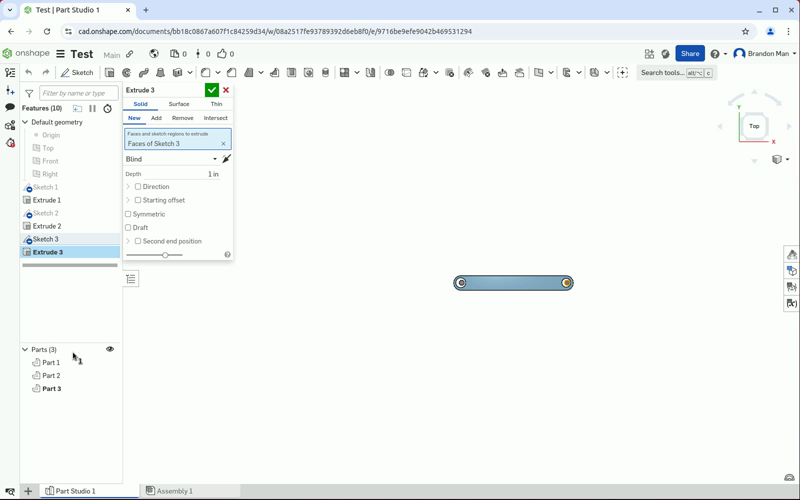
mouse_move(143, 106)
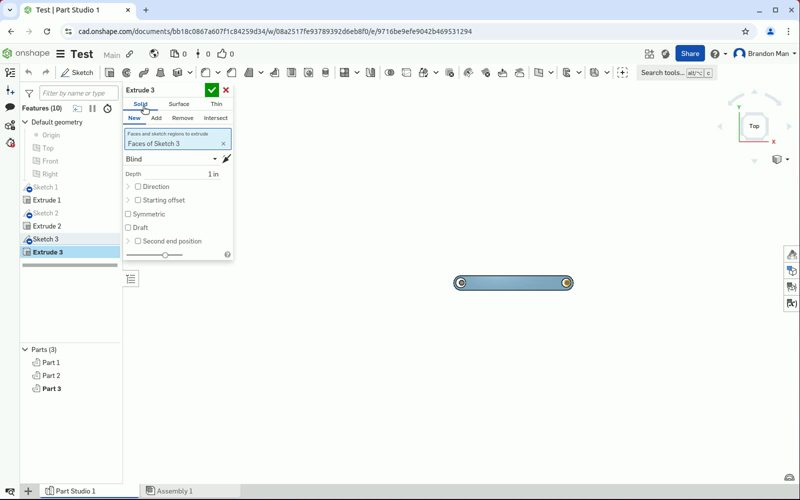
click(143, 106)
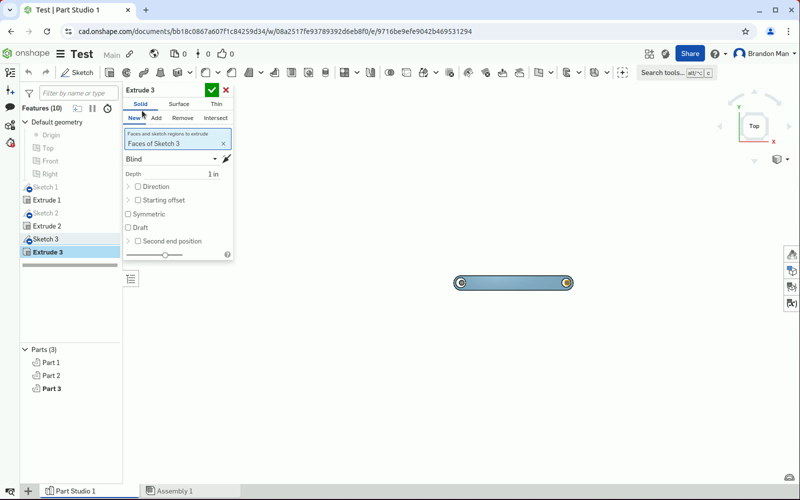
mouse_move(137, 120)
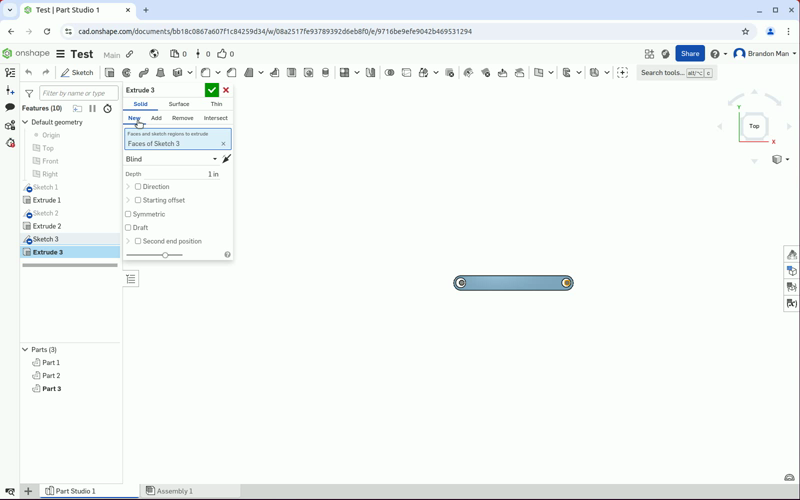
click(137, 120)
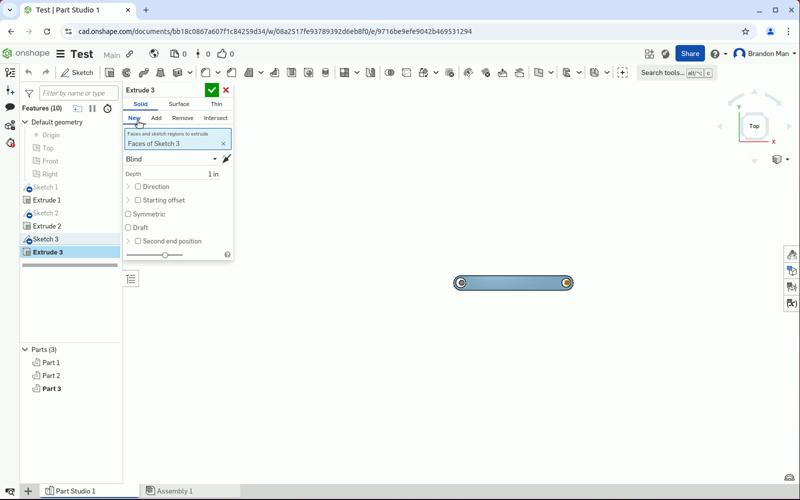
key(tab, 4)
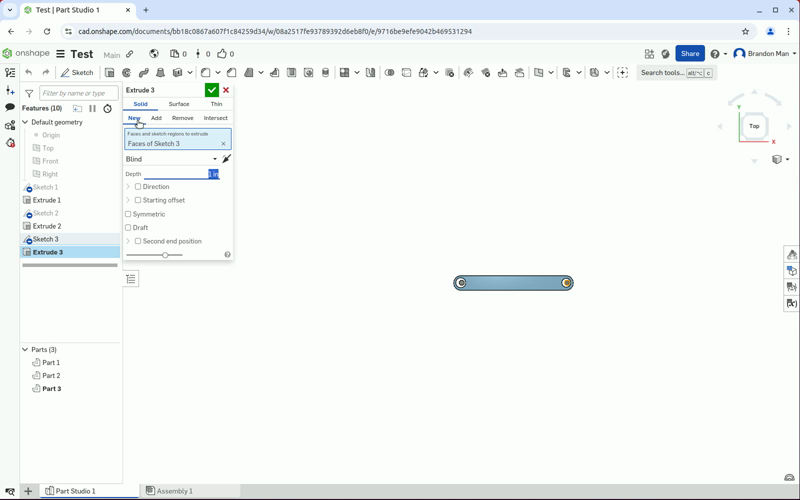
text(1.926)
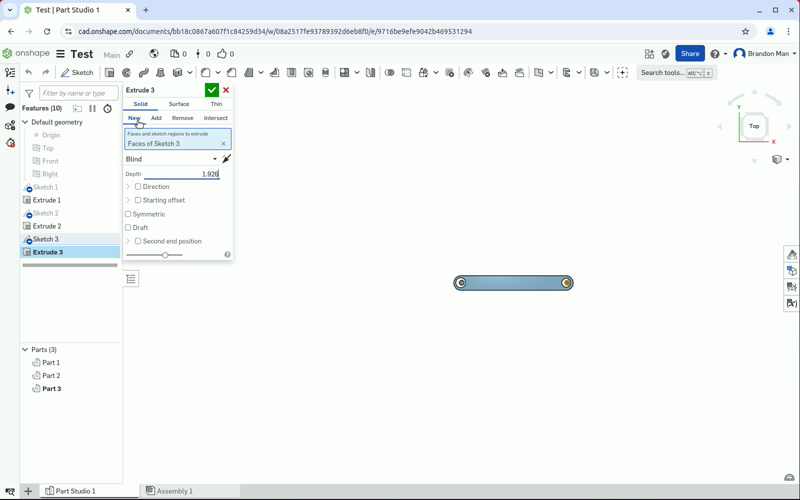
key(tab, 3)
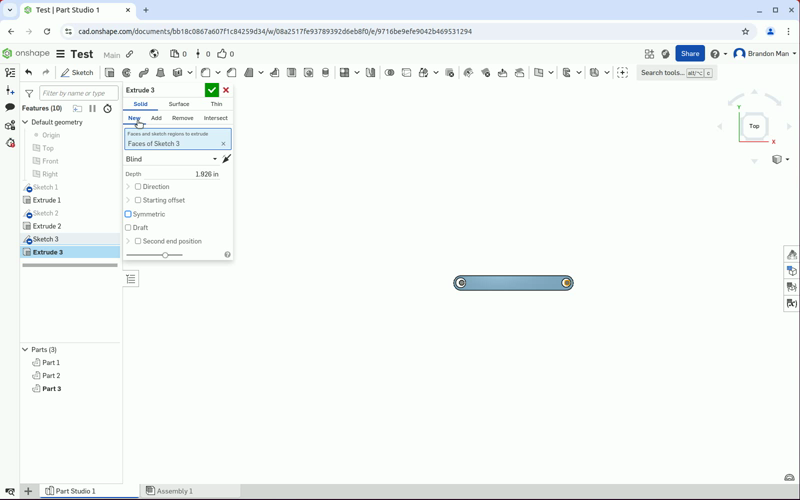
key(space)
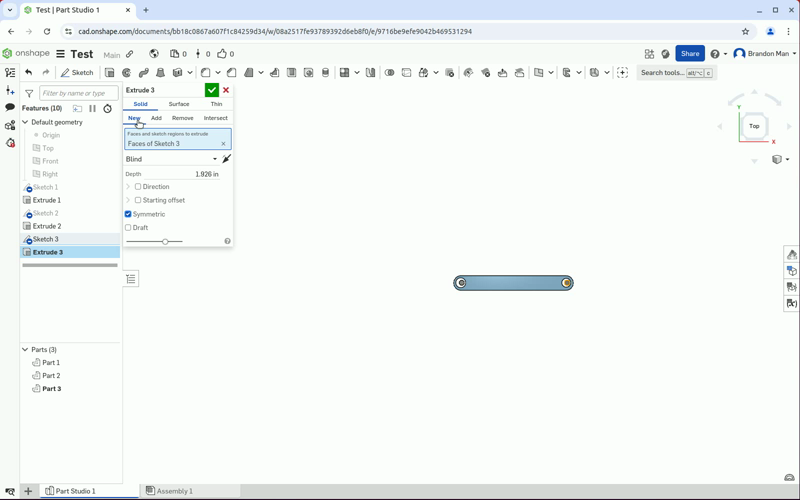
key(enter)
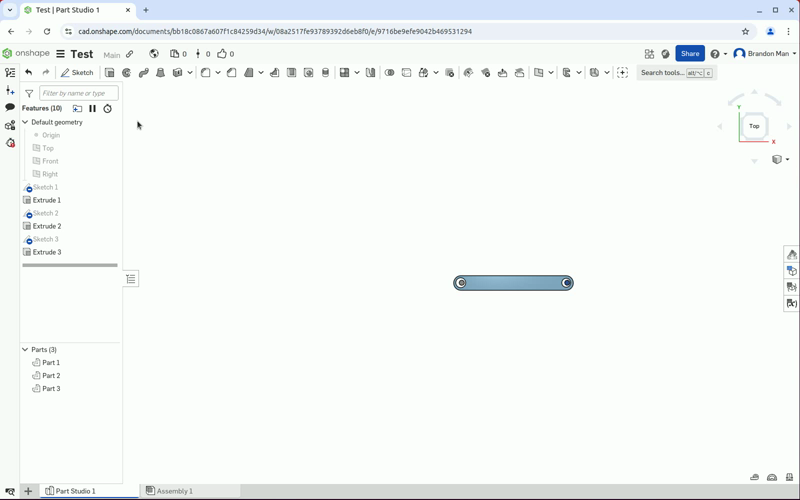
key(shift+h)
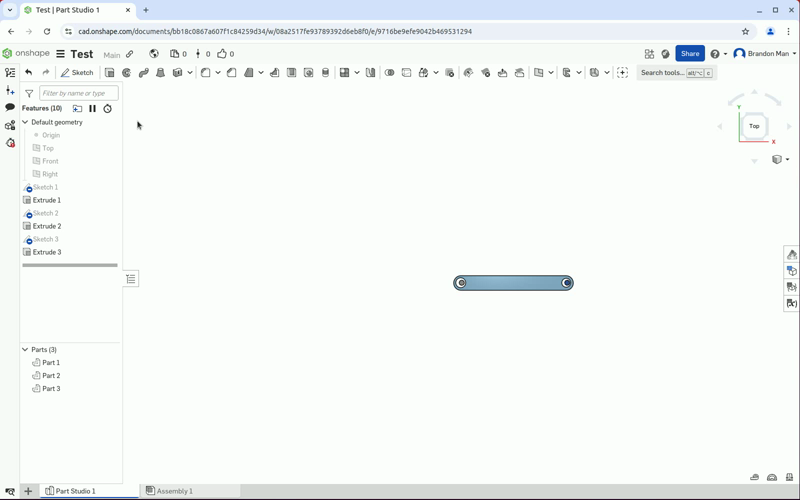
key(shift+h)
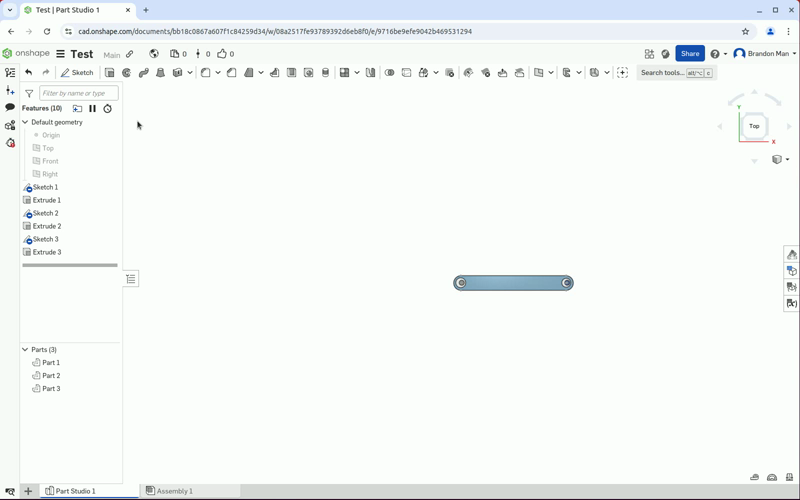
key(shift+7)
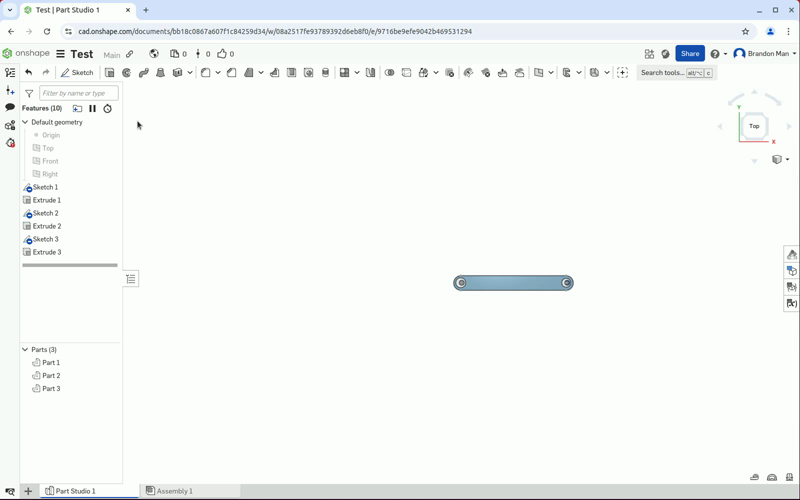
key(up, 3)
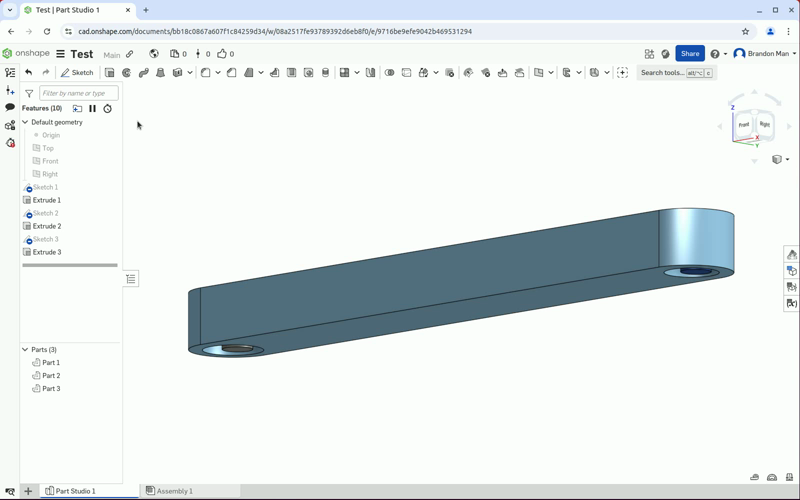
key(left, 3)
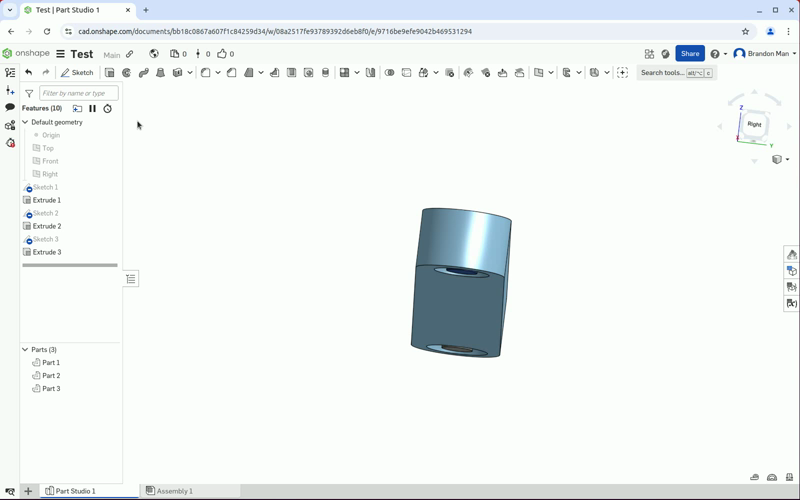
key(right, 3)
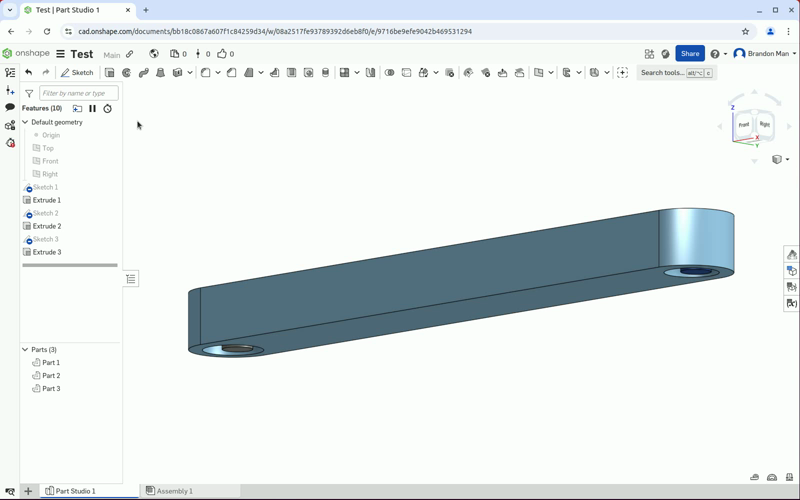
key(down, 3)
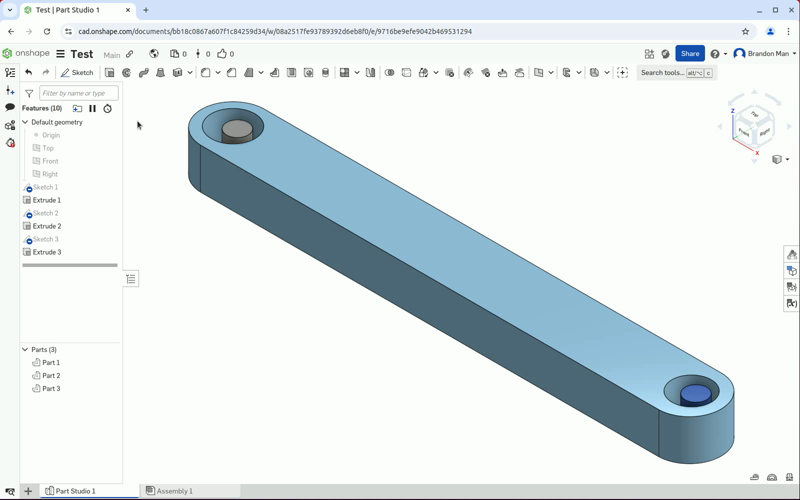
mouse_move(73, 189)
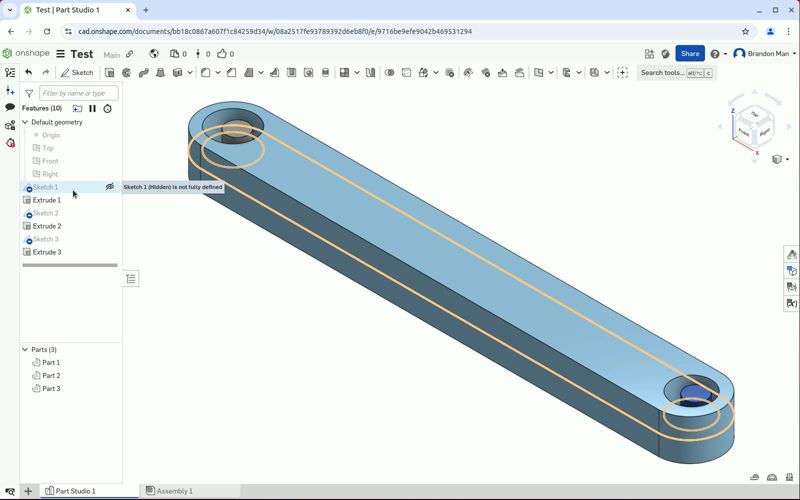
click(73, 189)